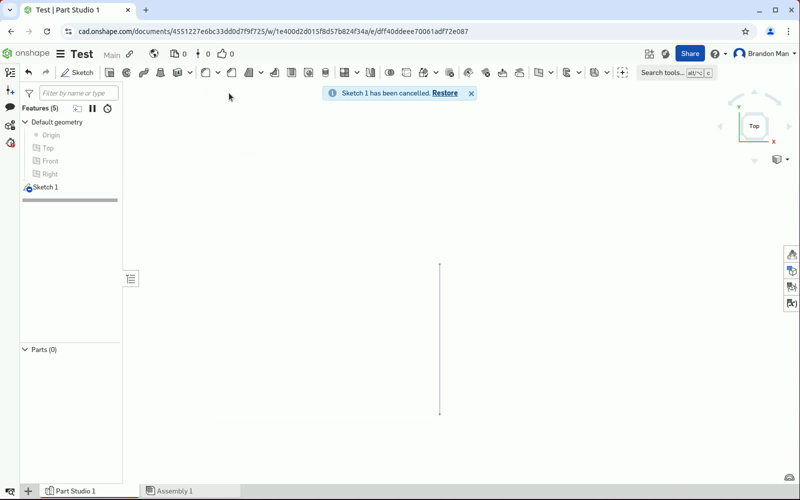
key(shift+h)
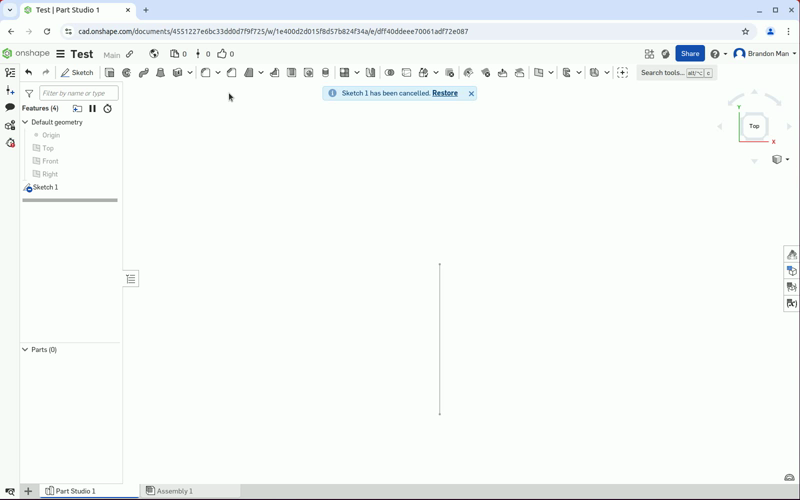
key(shift+s)
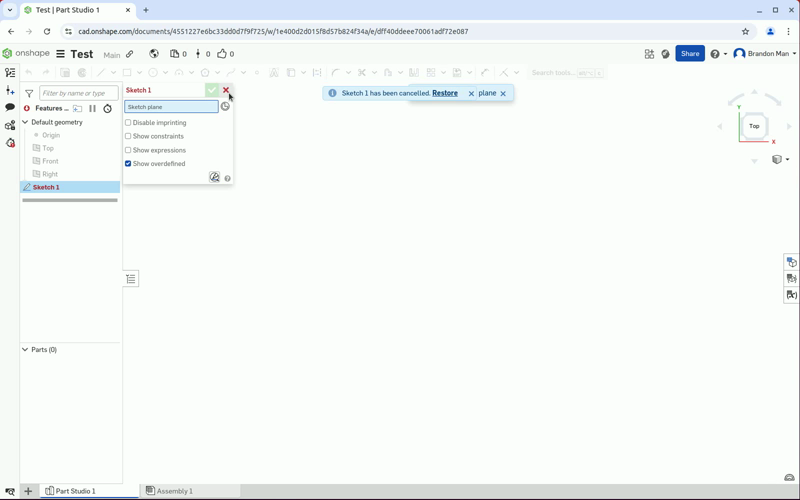
mouse_move(73, 150)
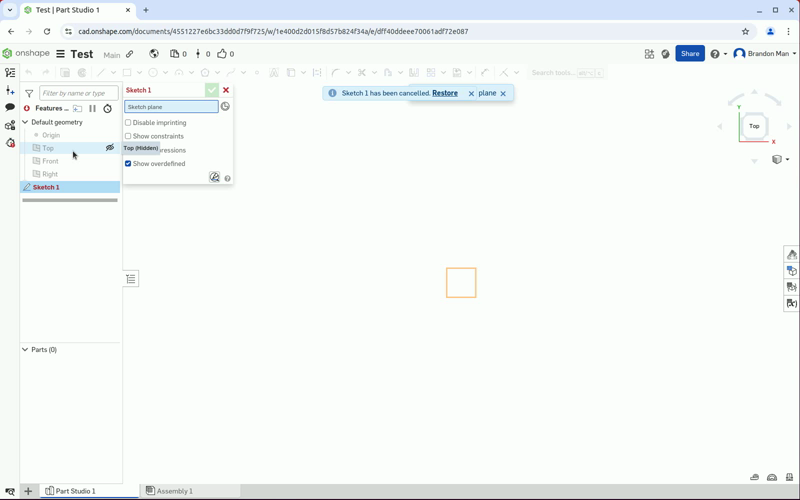
click(73, 150)
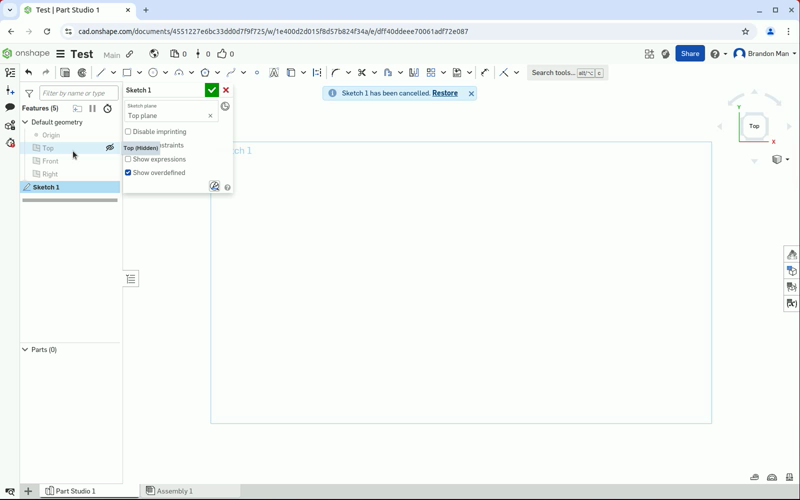
mouse_move(73, 352)
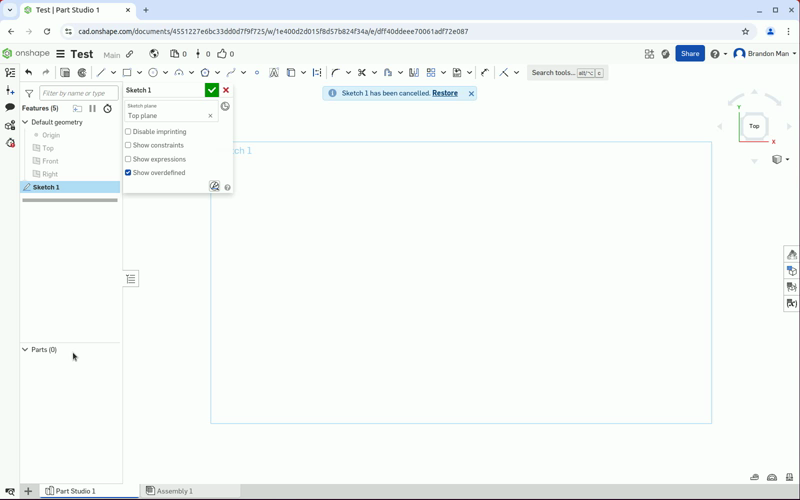
key(y)
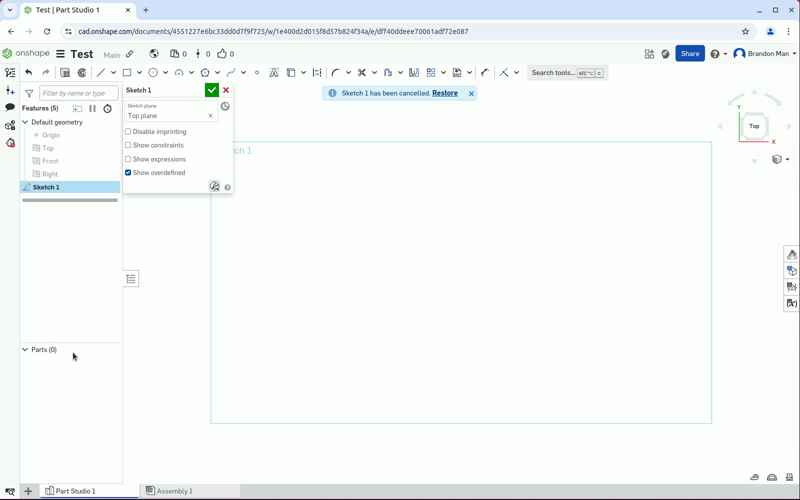
key(l)
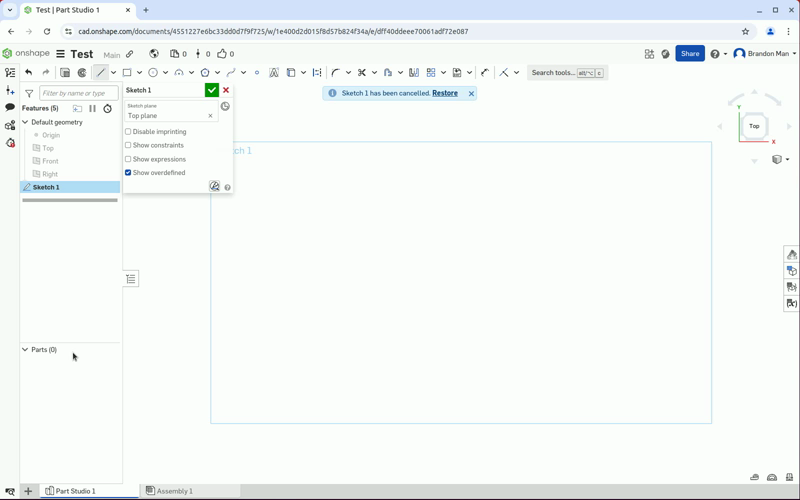
key_down(shift)
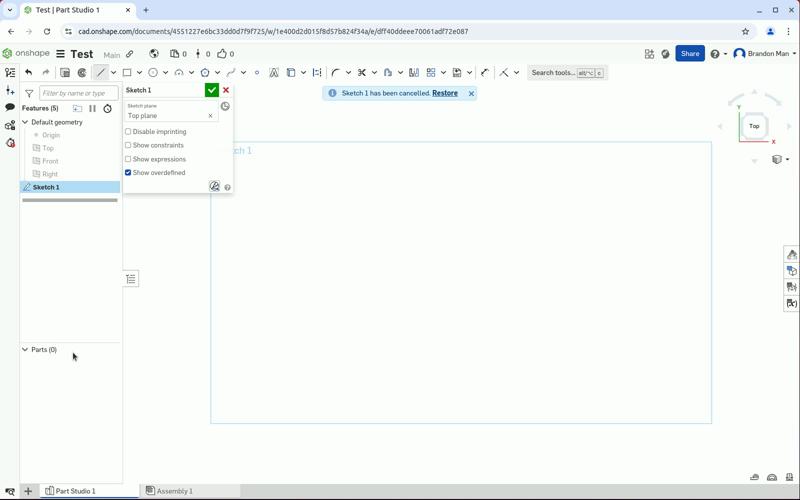
mouse_move(348, 288)
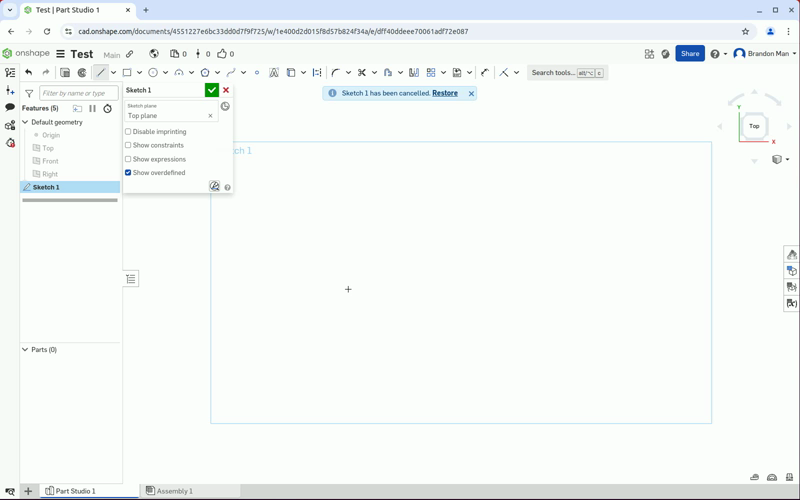
click(348, 288)
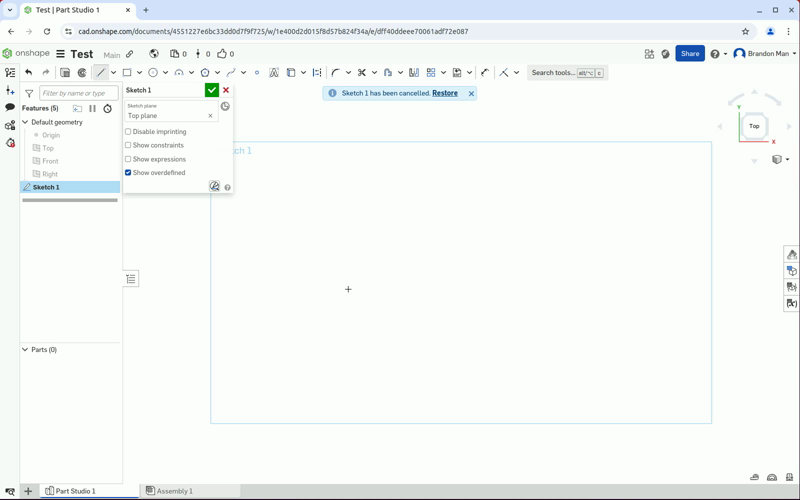
key_up(shift)
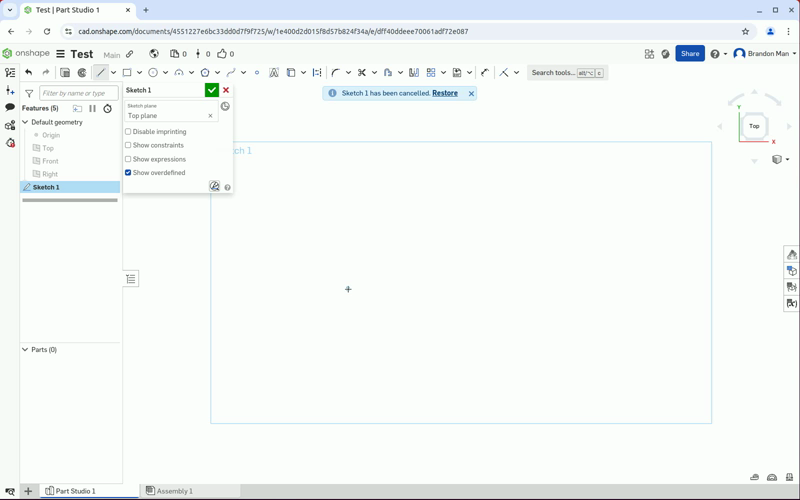
key_down(shift)
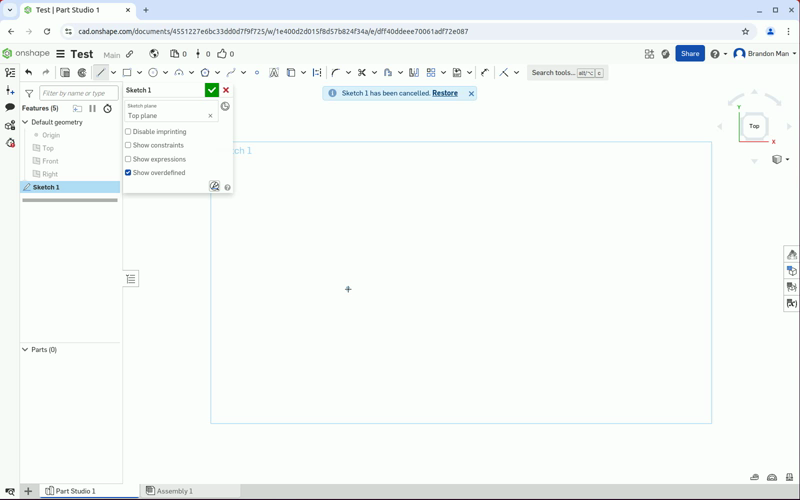
mouse_move(449, 288)
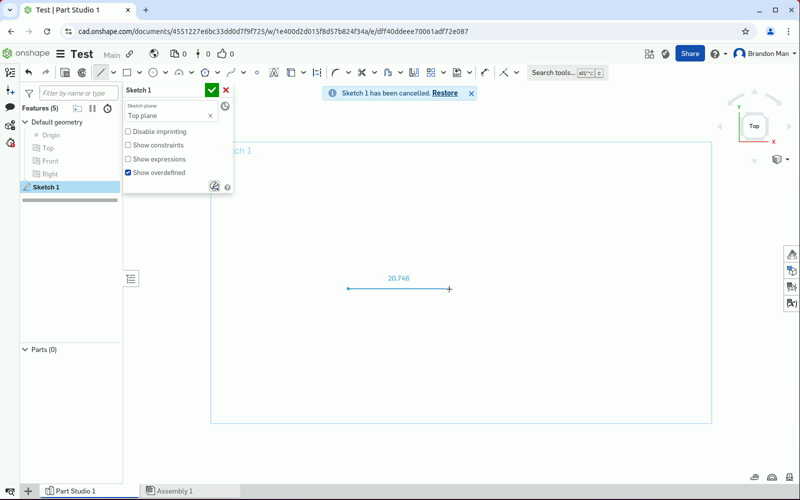
click(449, 288)
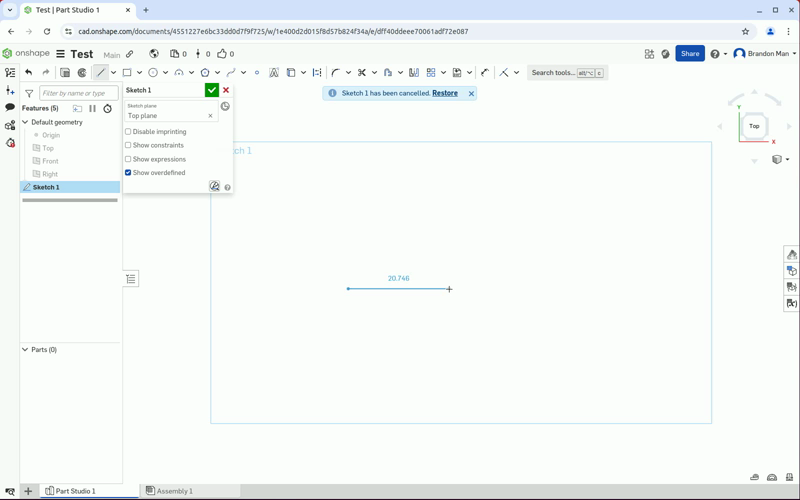
key_up(shift)
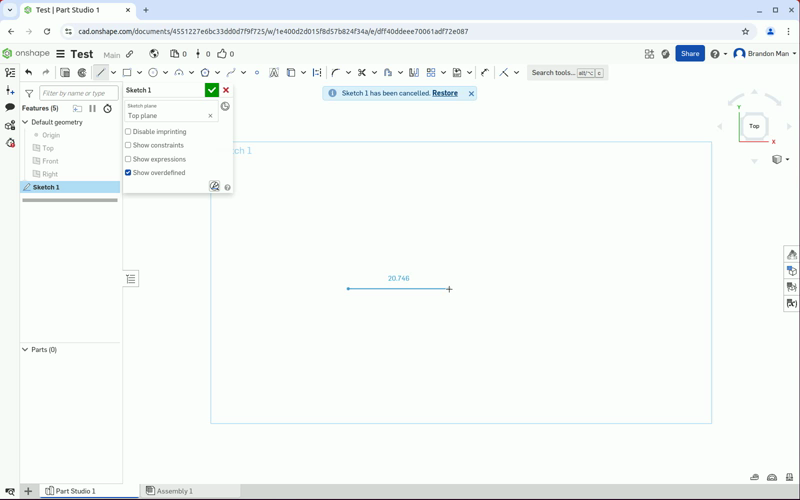
key_down(shift)
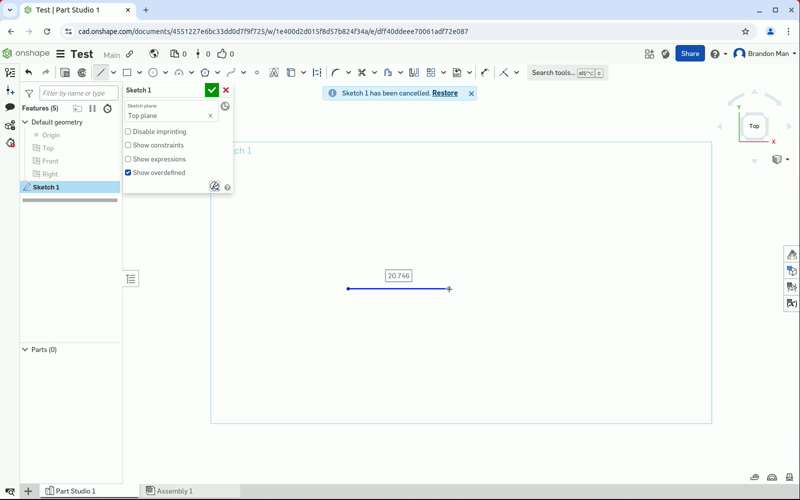
mouse_move(449, 187)
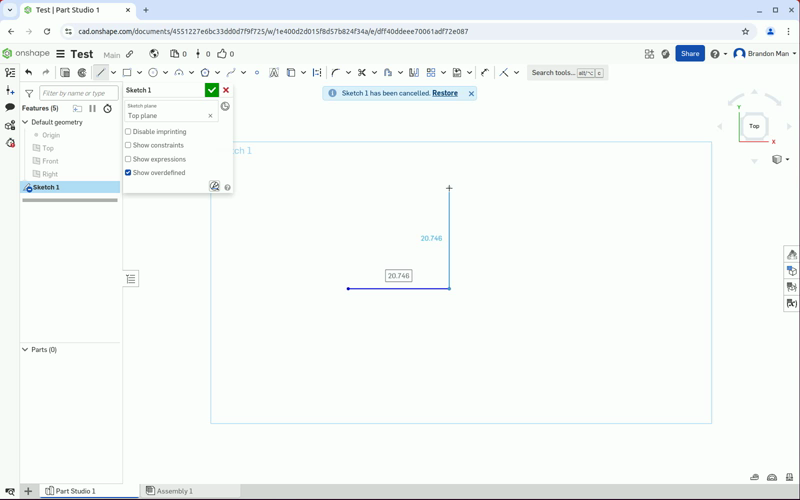
click(449, 187)
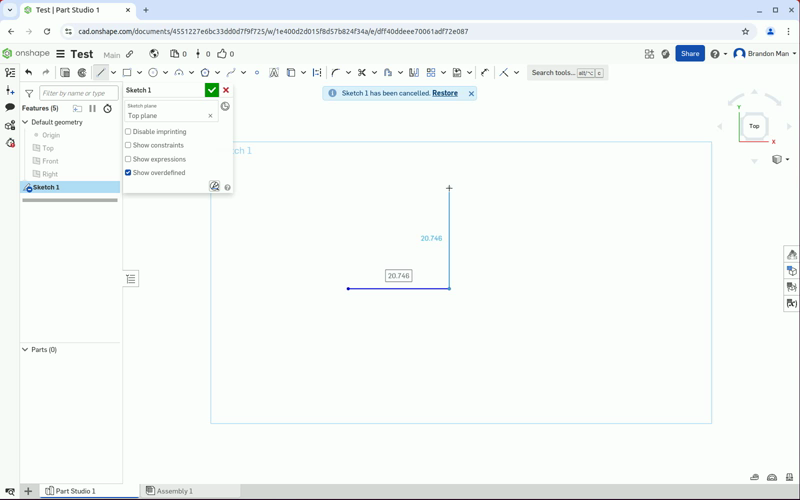
key_up(shift)
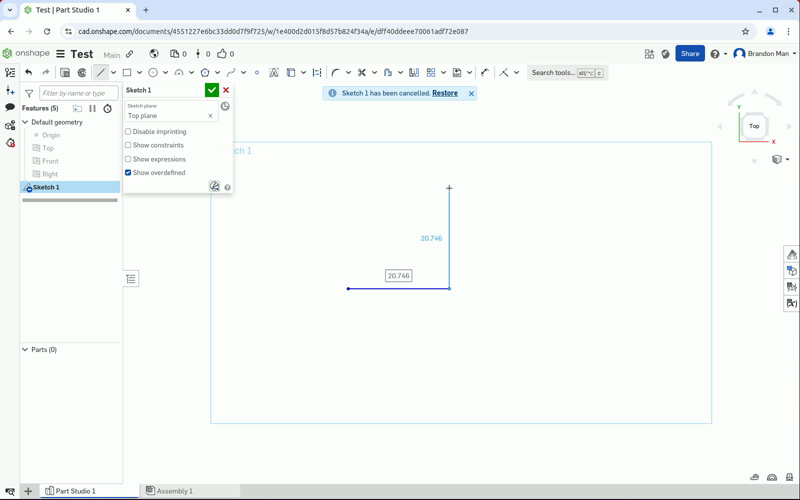
key_down(shift)
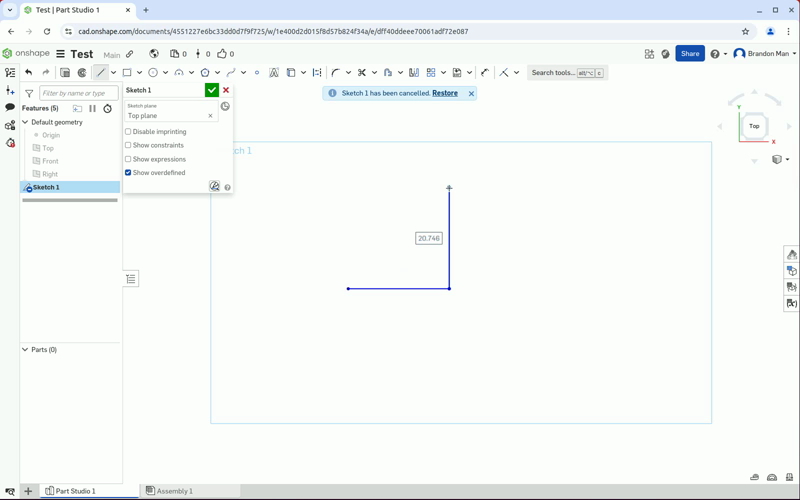
mouse_move(348, 187)
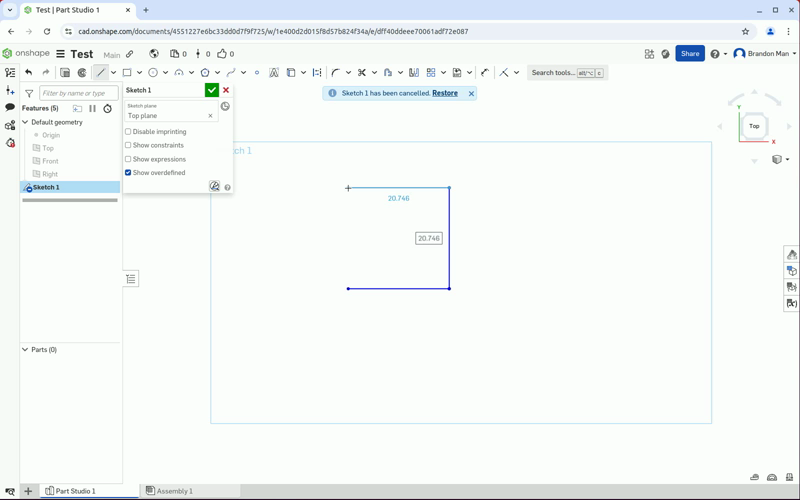
click(348, 187)
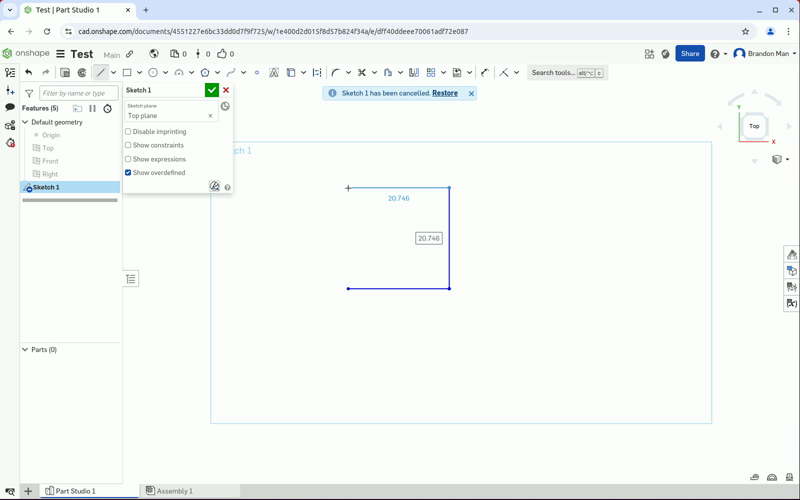
key_up(shift)
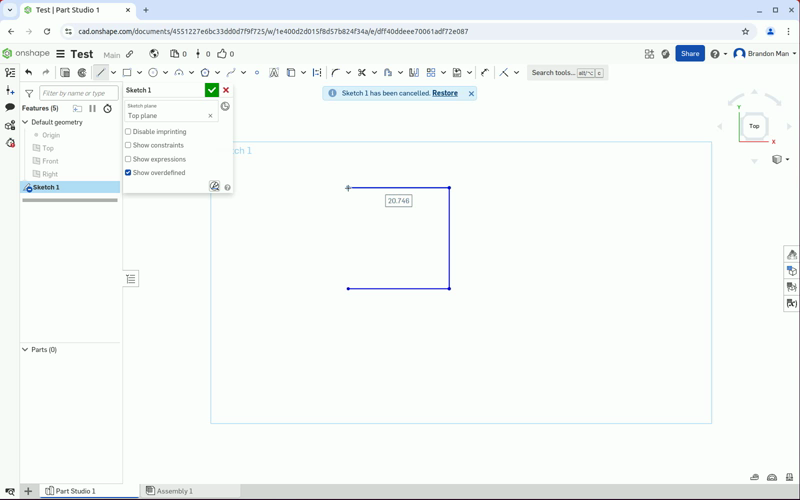
key_down(shift)
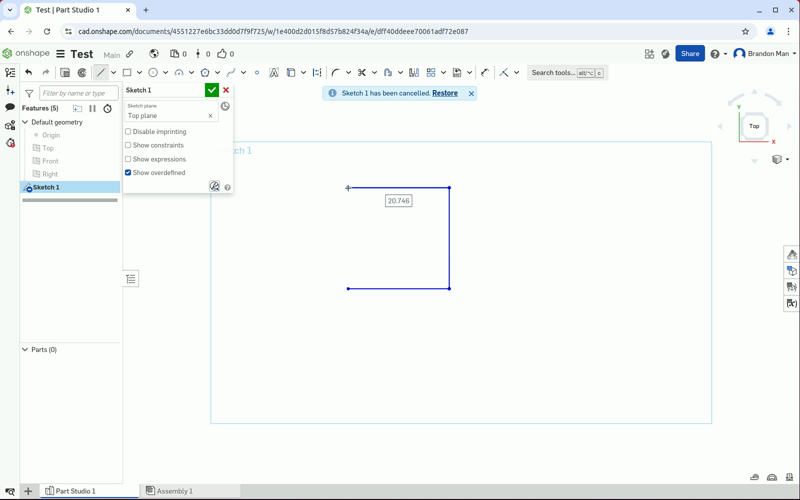
mouse_move(348, 288)
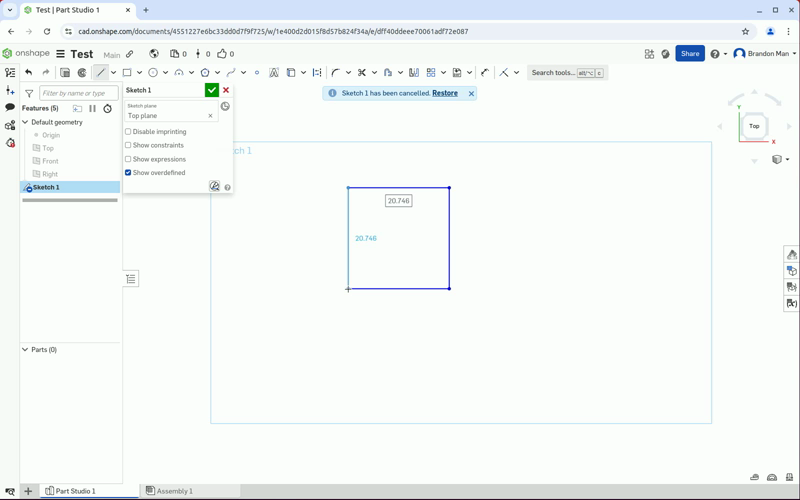
key_up(shift)
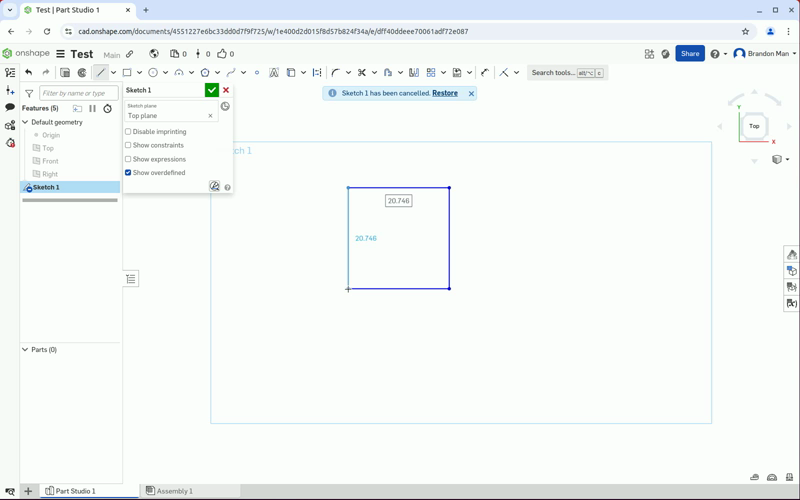
click(348, 288)
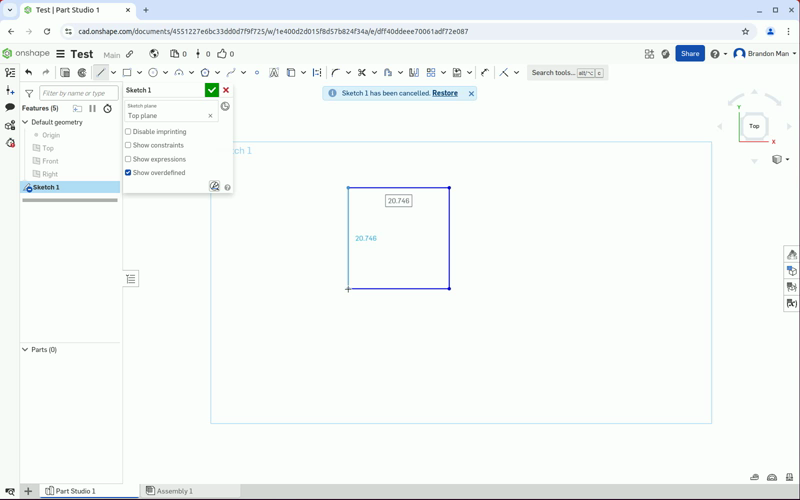
key(esc)
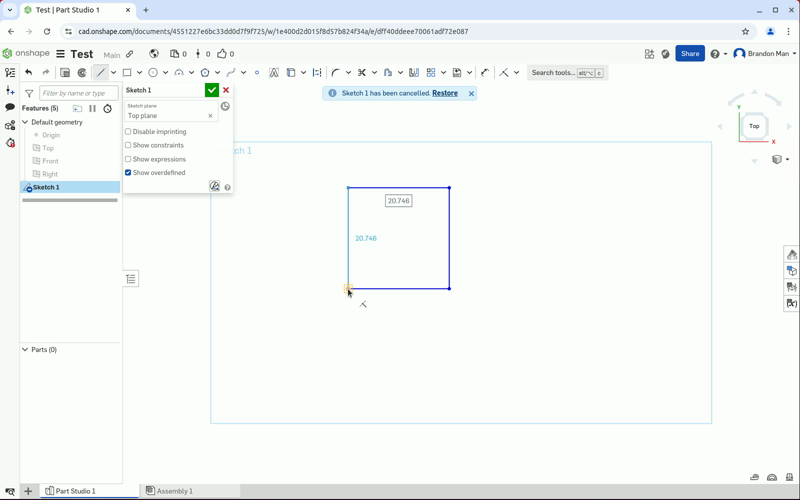
mouse_move(397, 198)
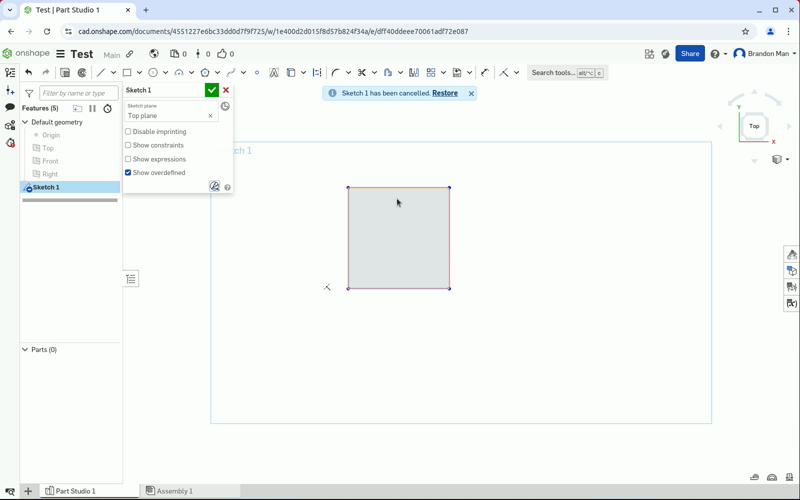
click(397, 198)
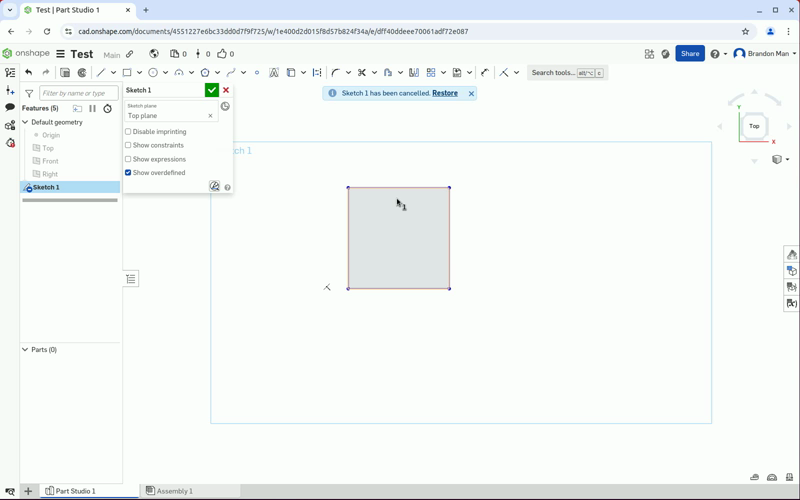
mouse_move(73, 352)
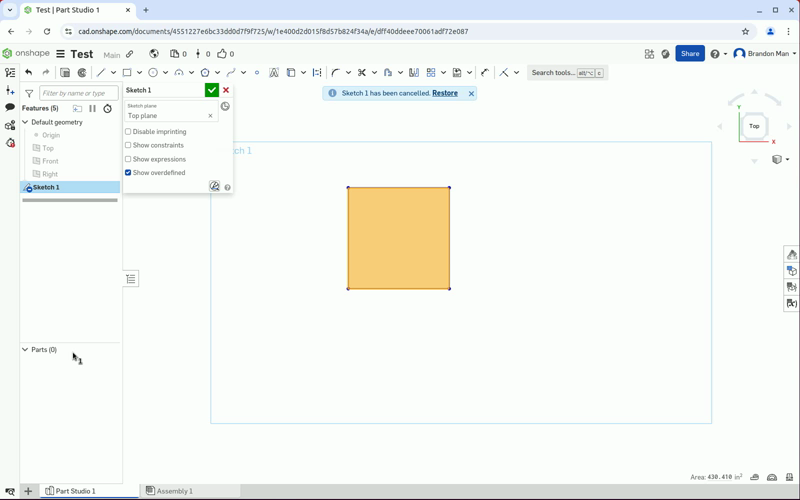
key(shift+y)
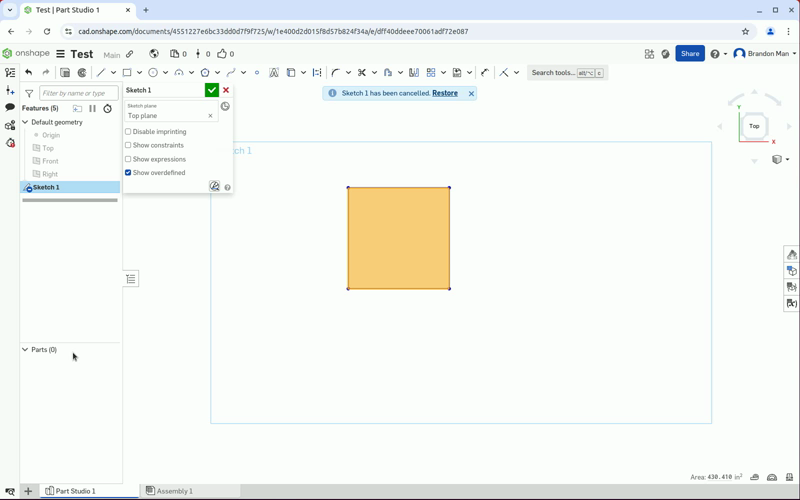
key(shift+e)
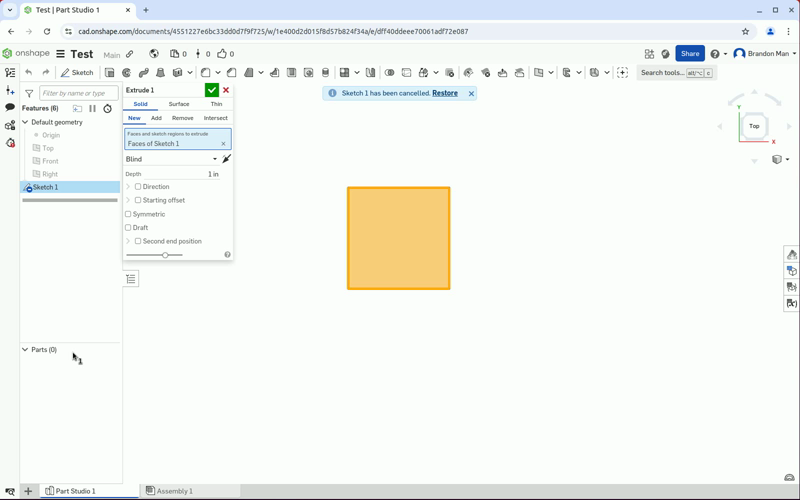
mouse_move(143, 106)
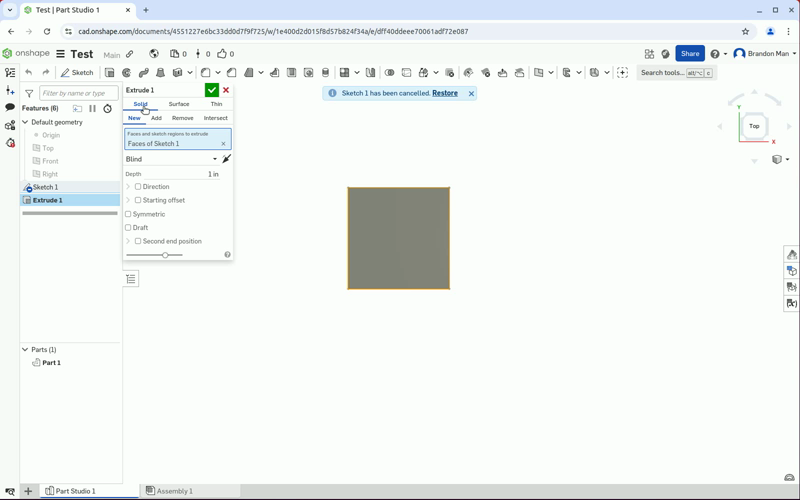
click(143, 106)
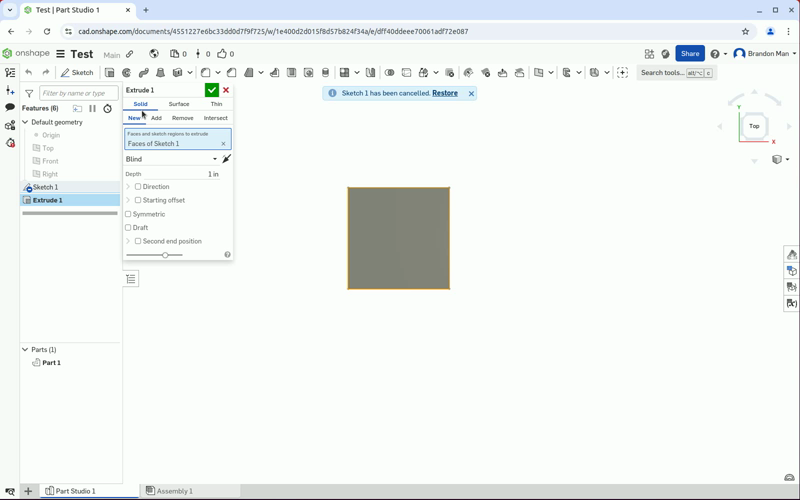
mouse_move(137, 120)
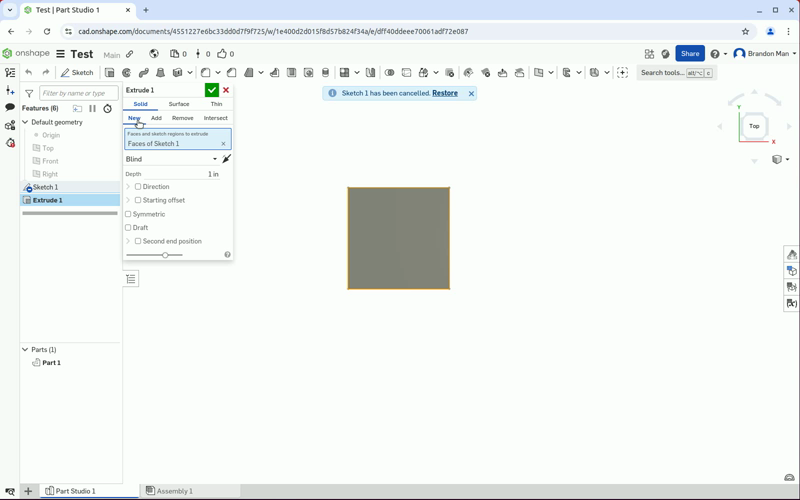
click(137, 120)
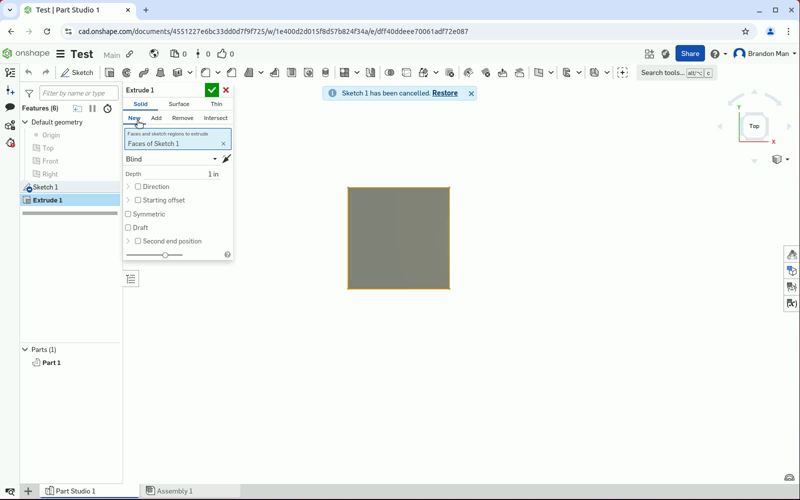
key(tab, 4)
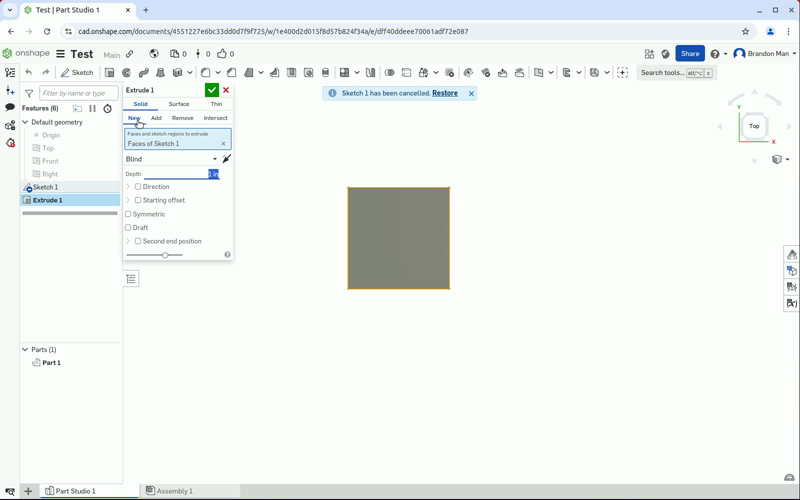
text(0.241)
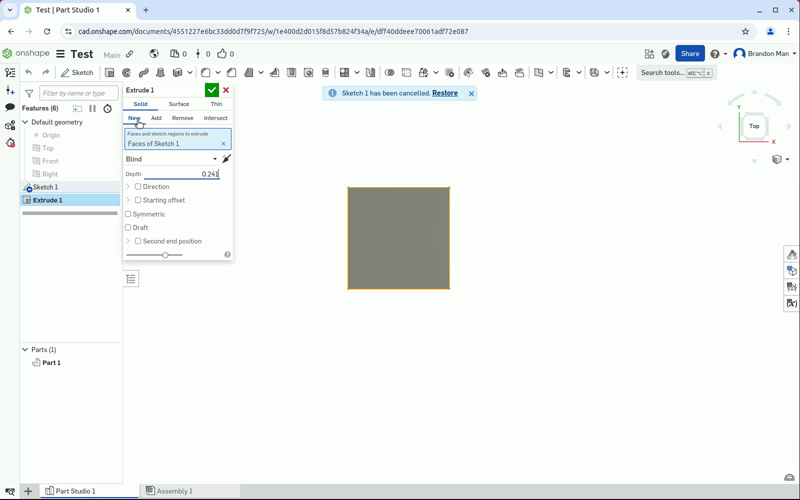
key(enter)
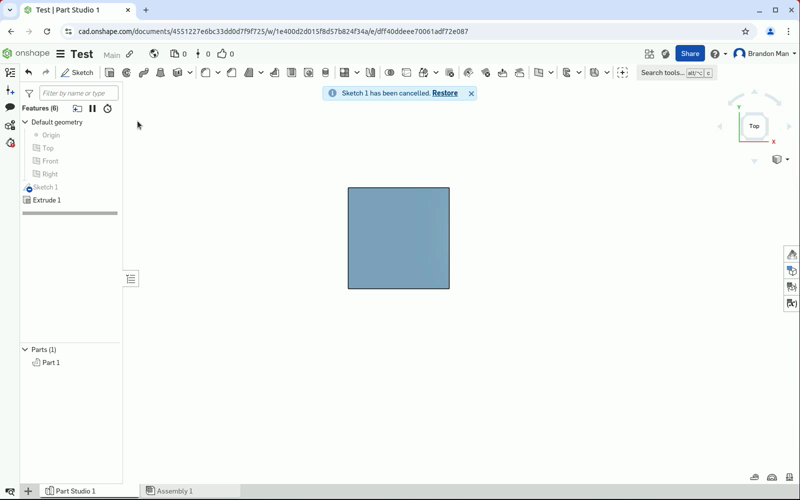
key(shift+h)
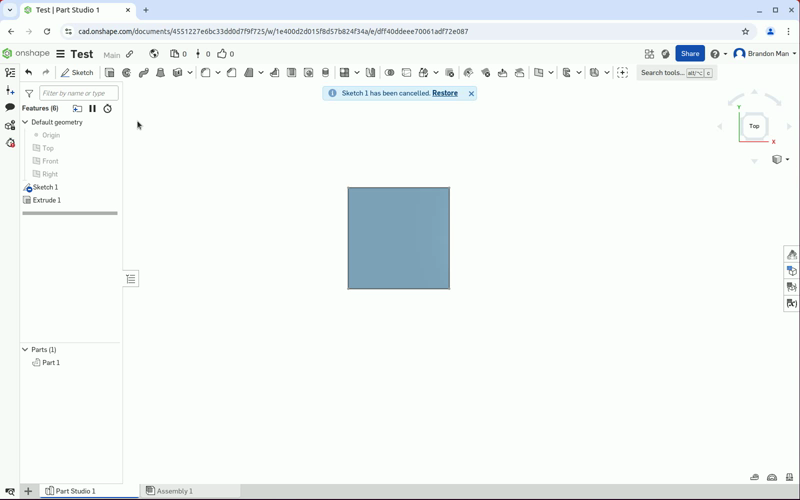
key(shift+h)
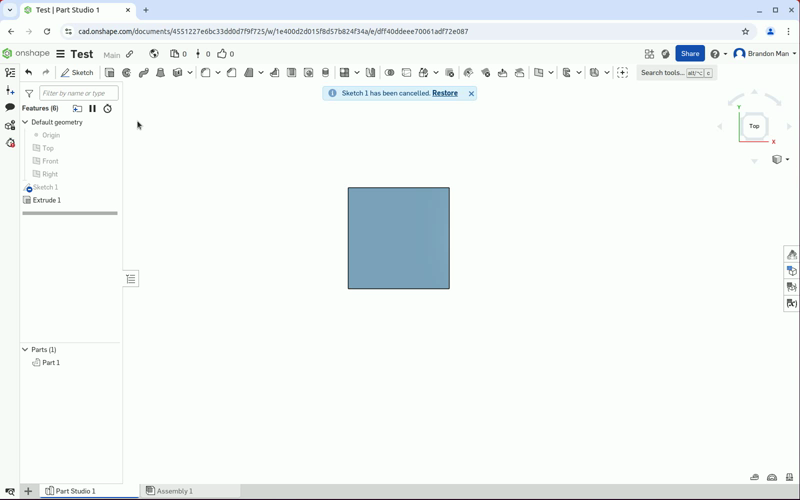
mouse_move(73, 189)
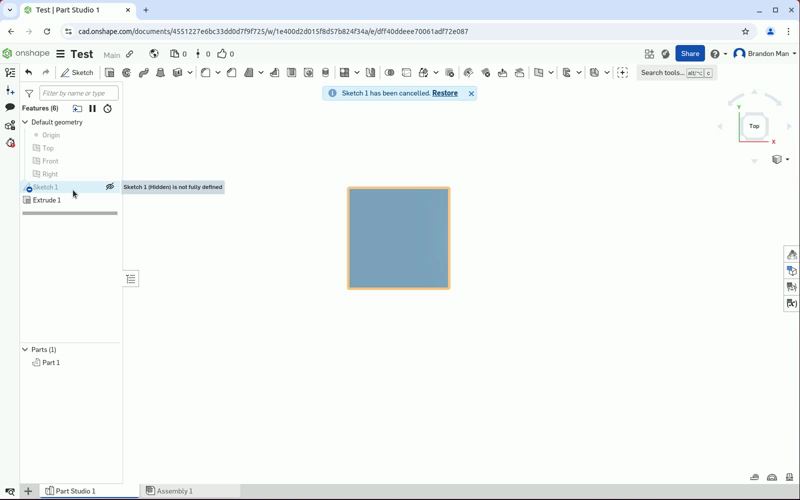
click(73, 189)
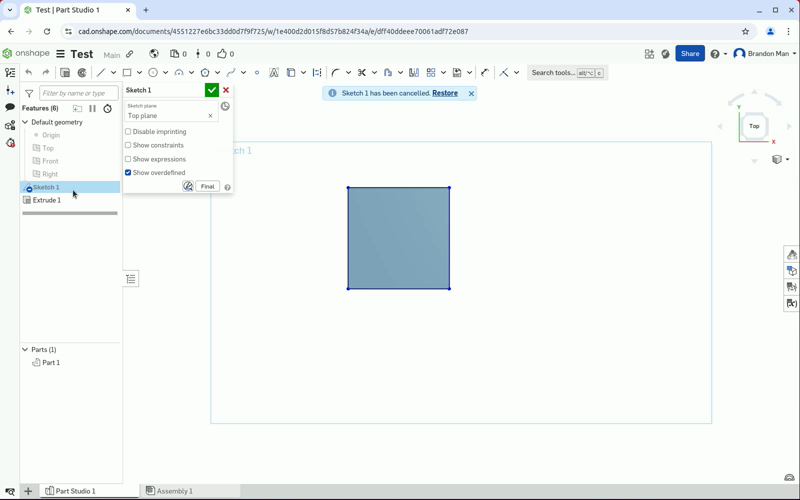
mouse_move(229, 92)
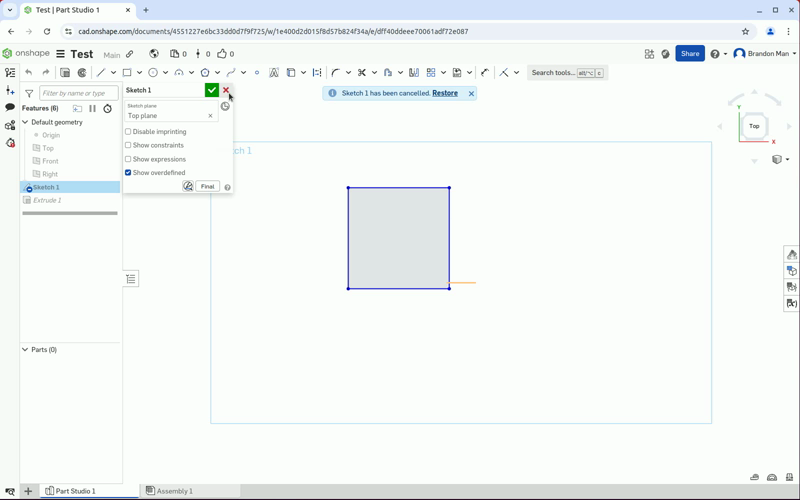
click(229, 92)
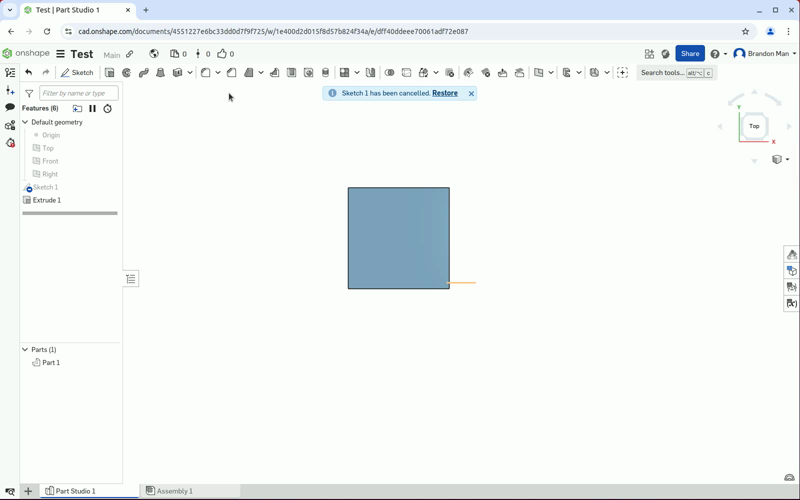
mouse_move(541, 75)
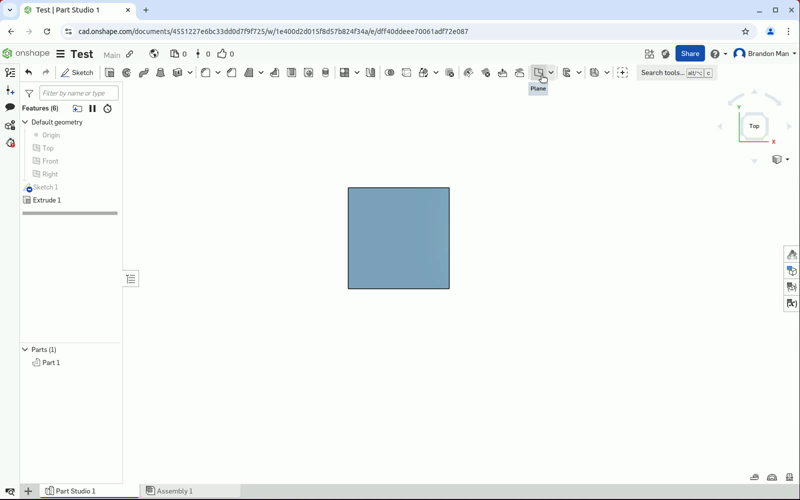
click(541, 75)
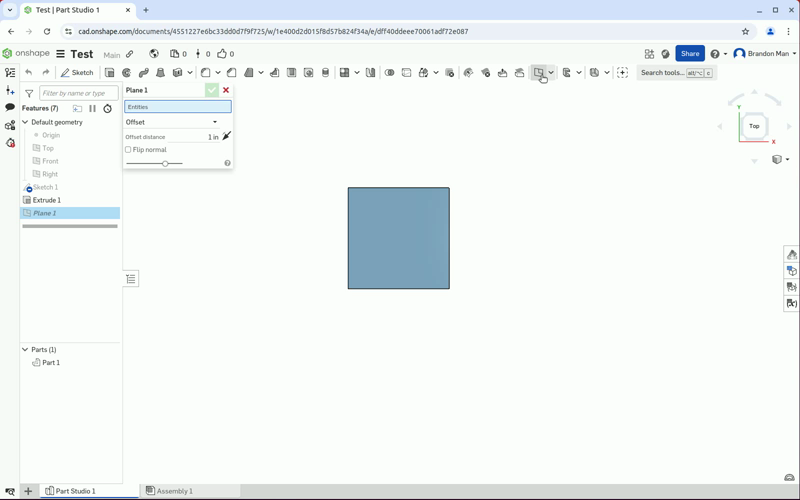
mouse_move(73, 150)
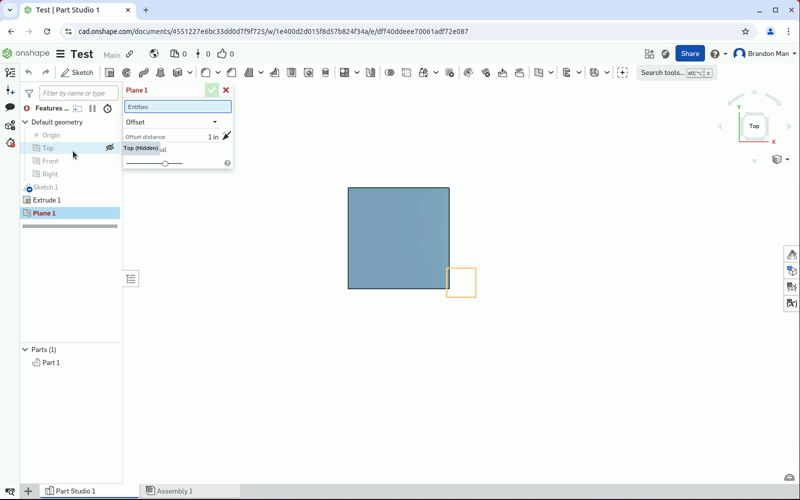
click(73, 150)
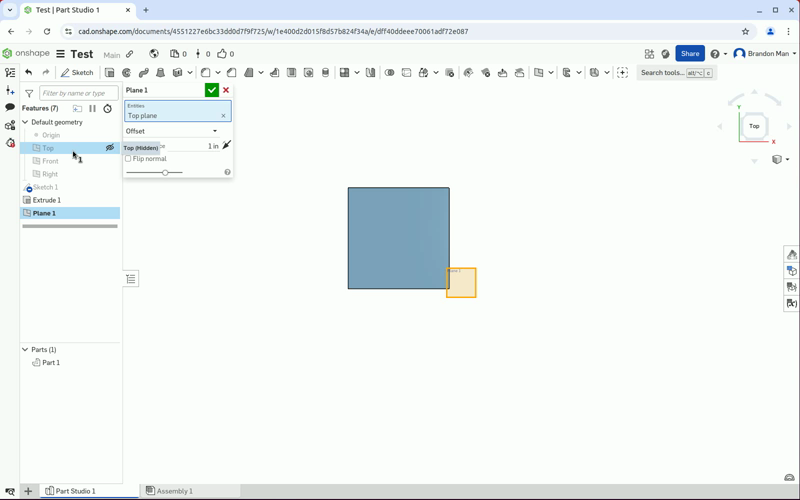
key(tab, 2)
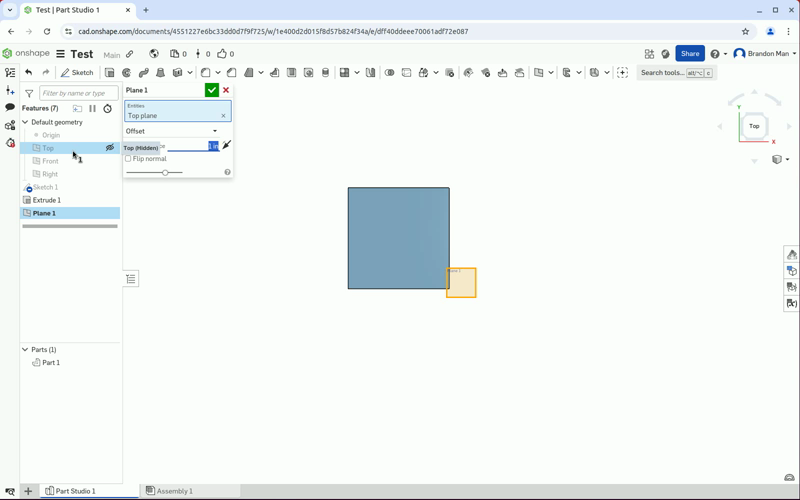
text(0.246)
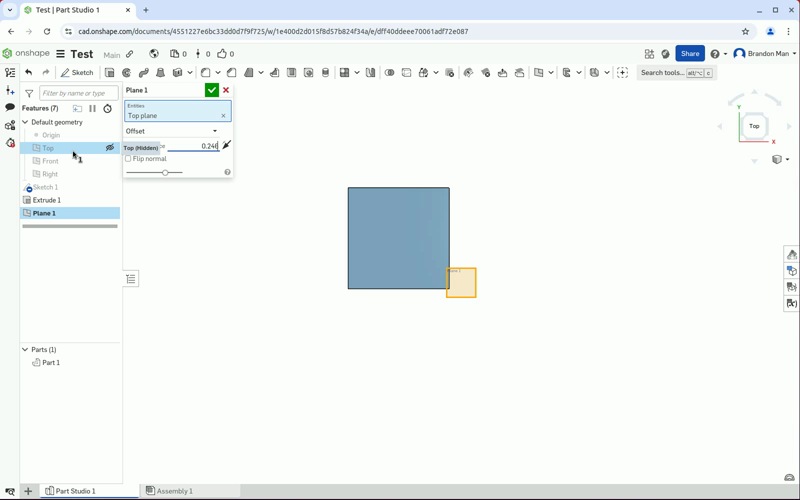
key(enter, 2)
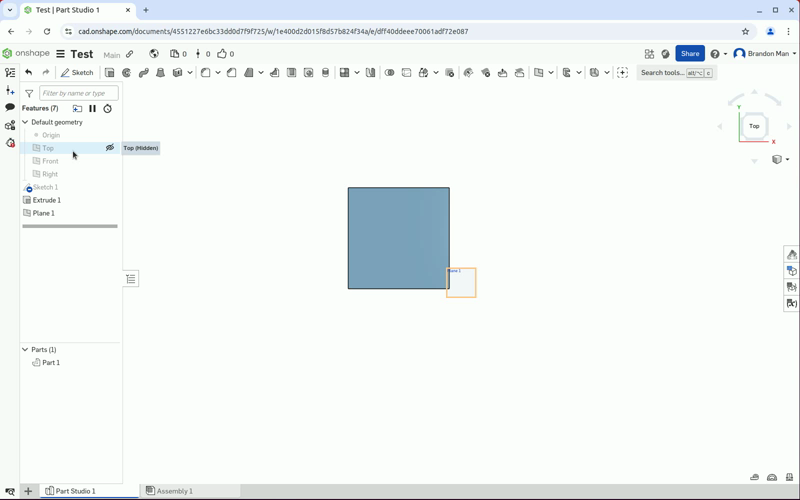
key(shift+s)
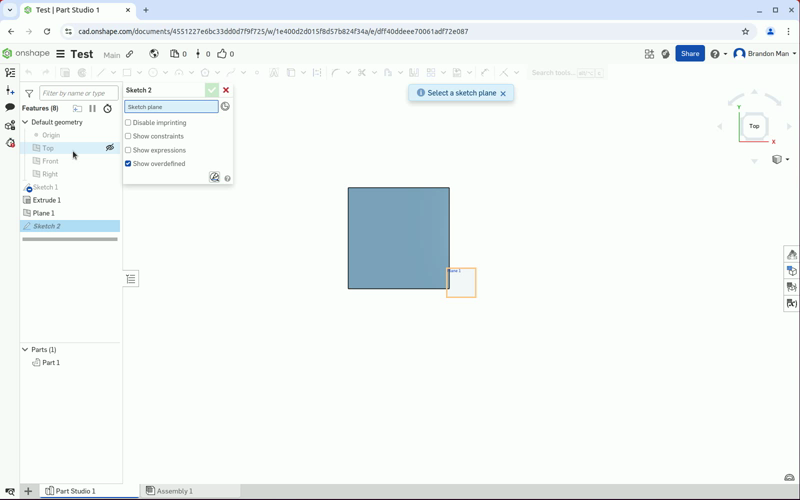
mouse_move(73, 215)
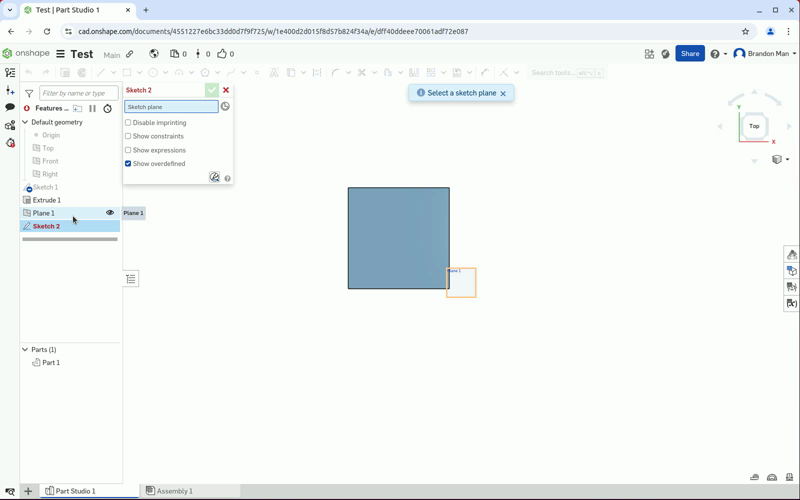
click(73, 215)
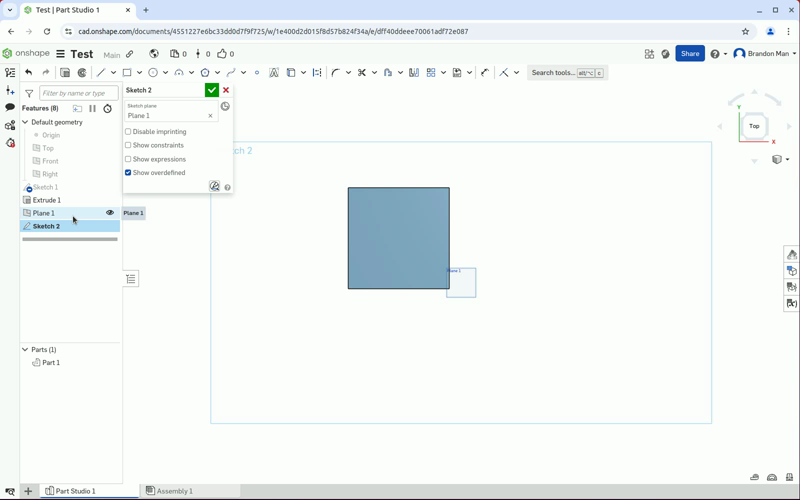
mouse_move(73, 352)
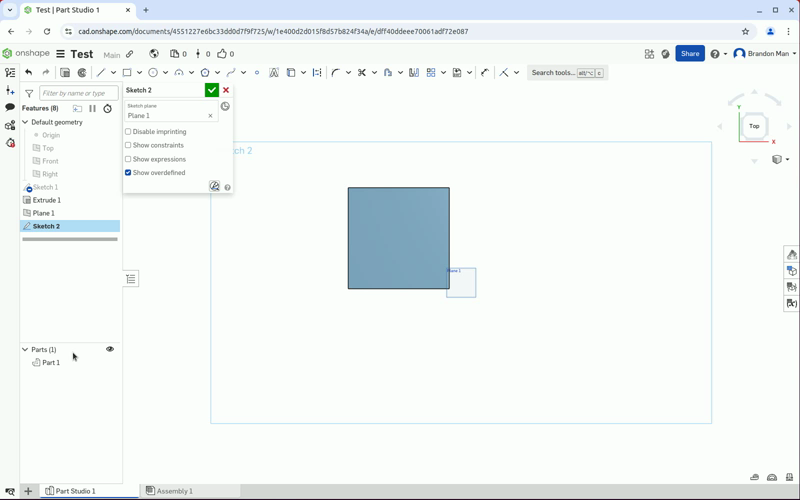
key(y)
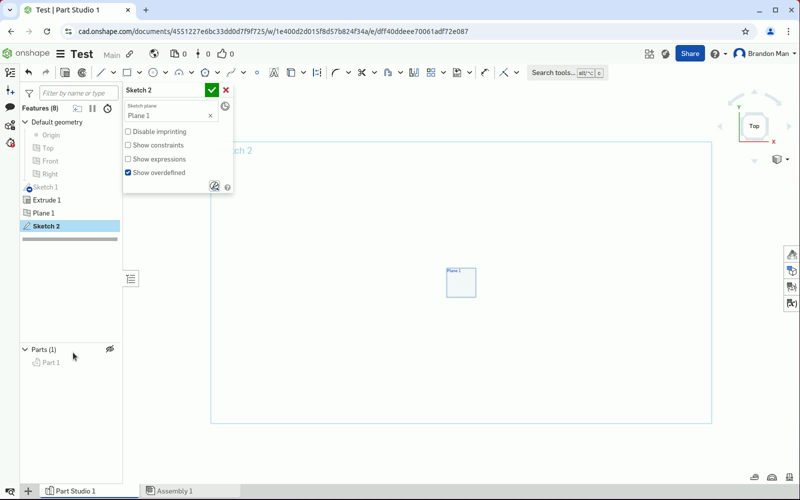
key(l)
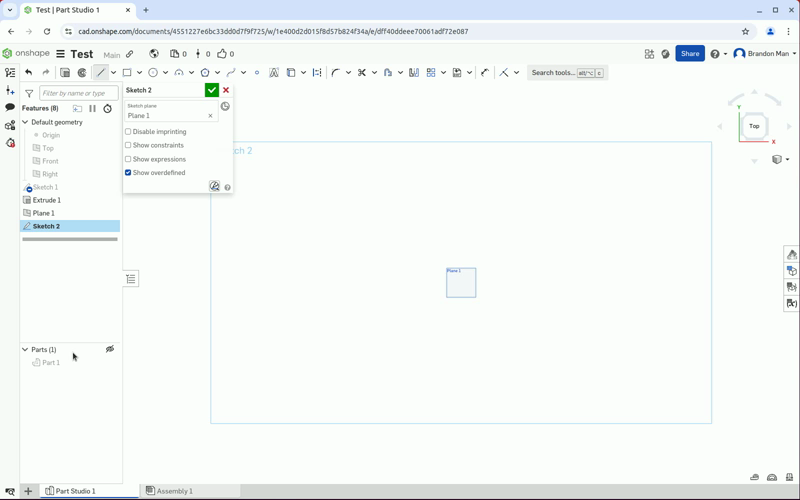
key_down(shift)
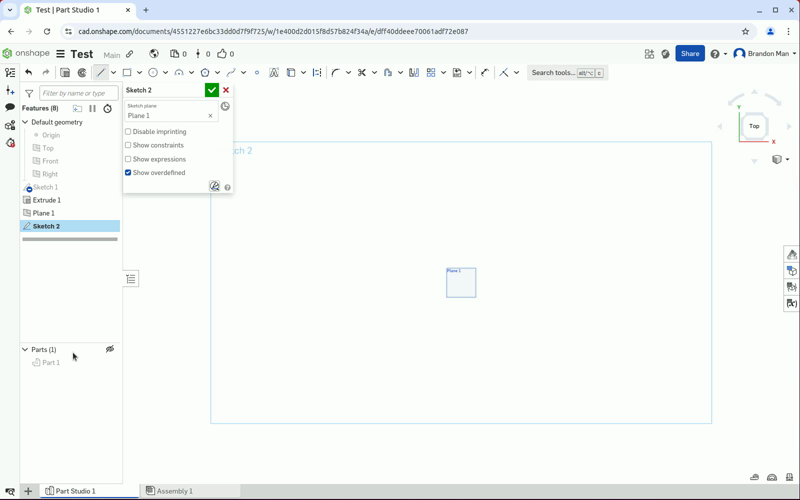
mouse_move(445, 288)
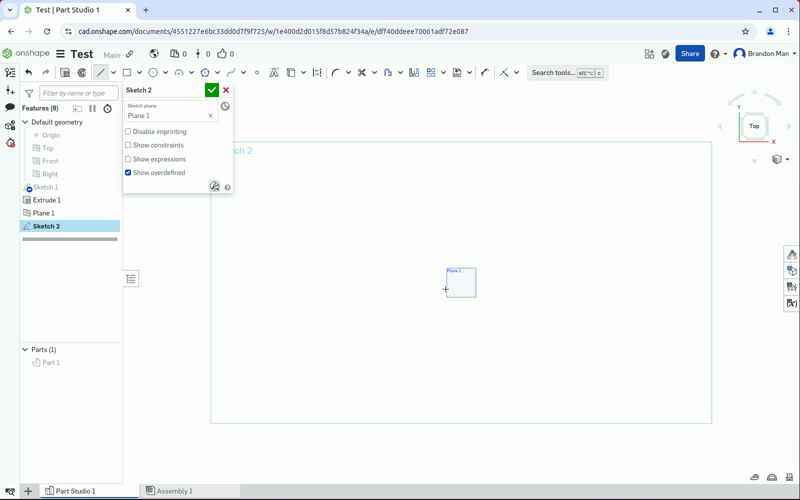
click(445, 288)
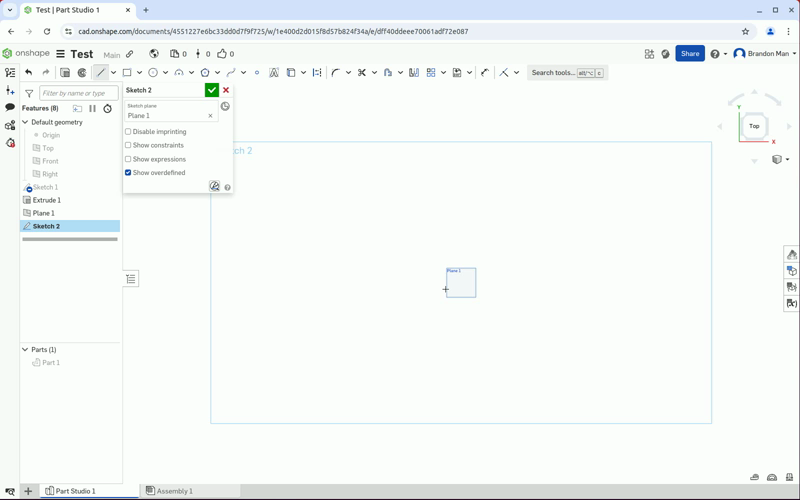
key_up(shift)
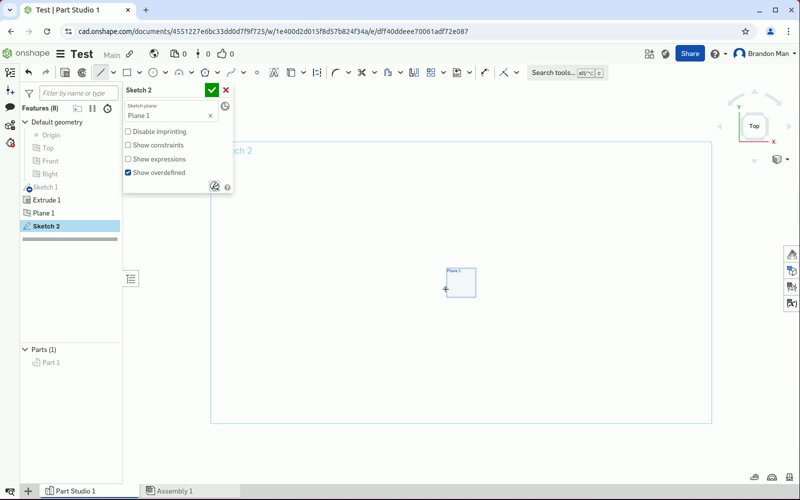
key_down(shift)
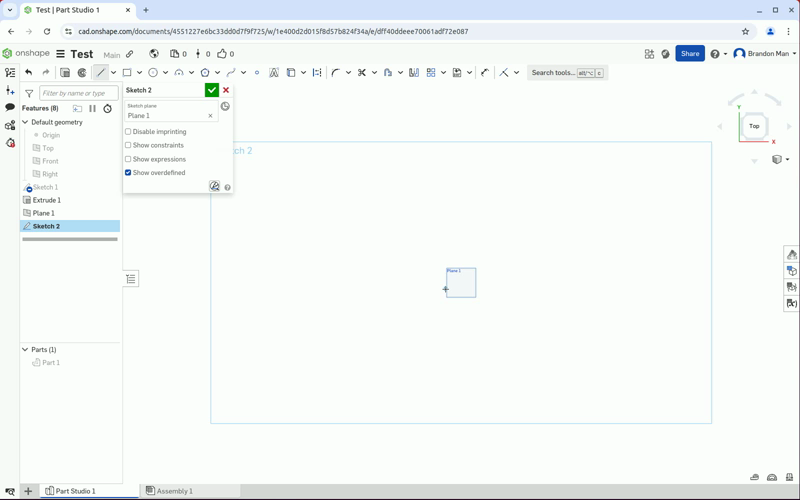
mouse_move(475, 288)
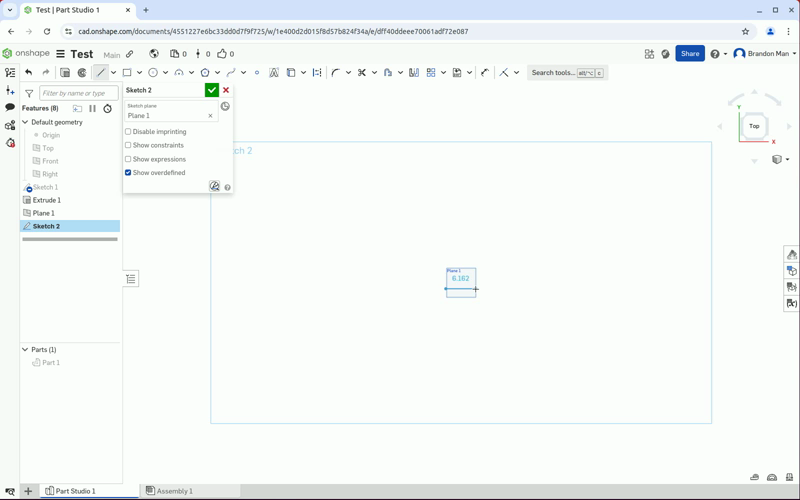
mouse_move(450, 288)
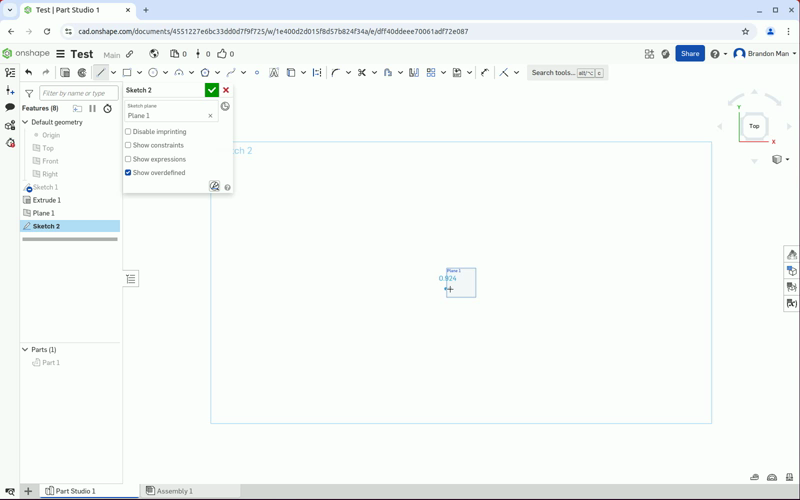
scroll(6)
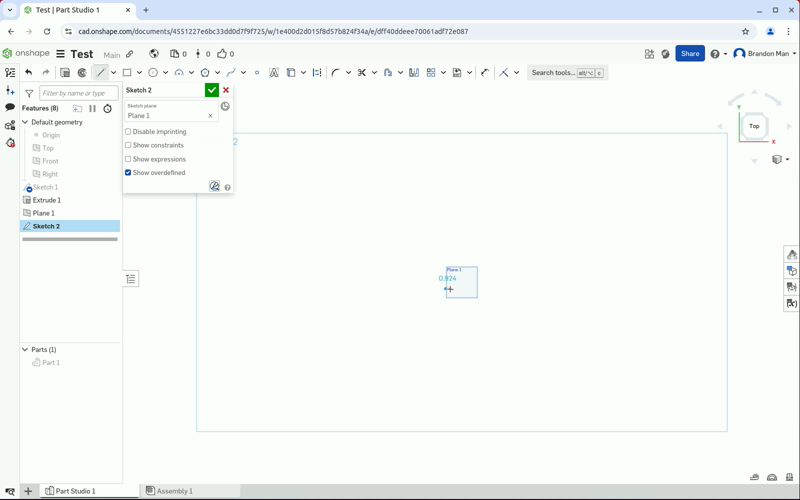
scroll(6)
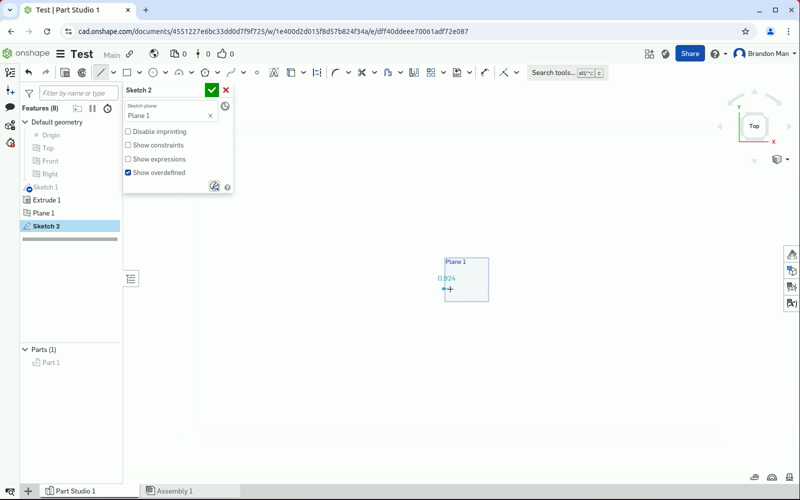
scroll(6)
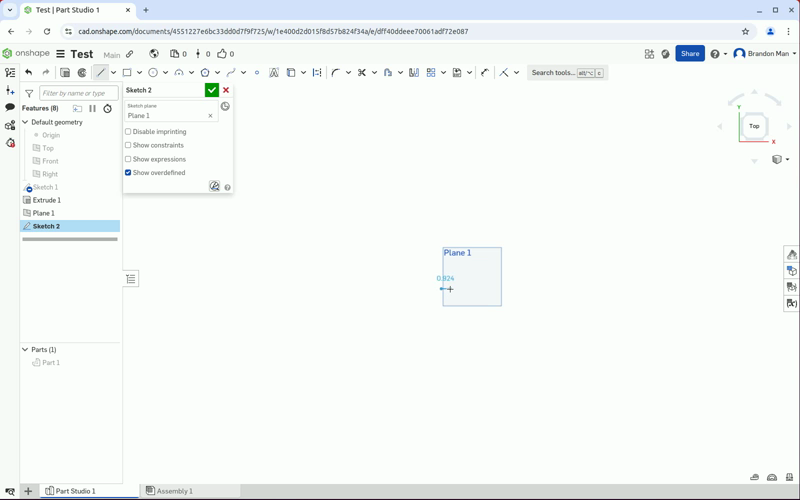
scroll(6)
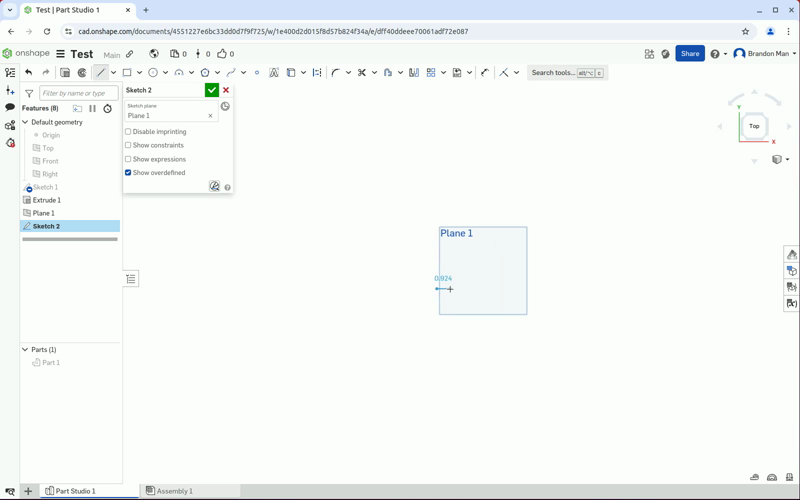
scroll(6)
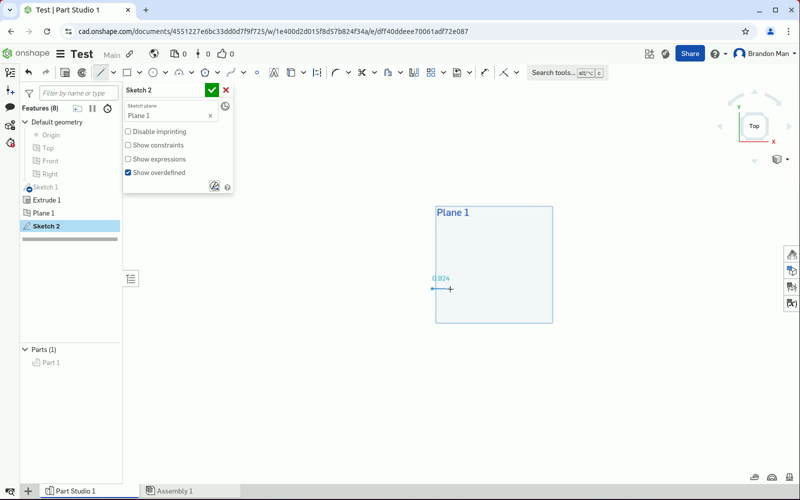
scroll(6)
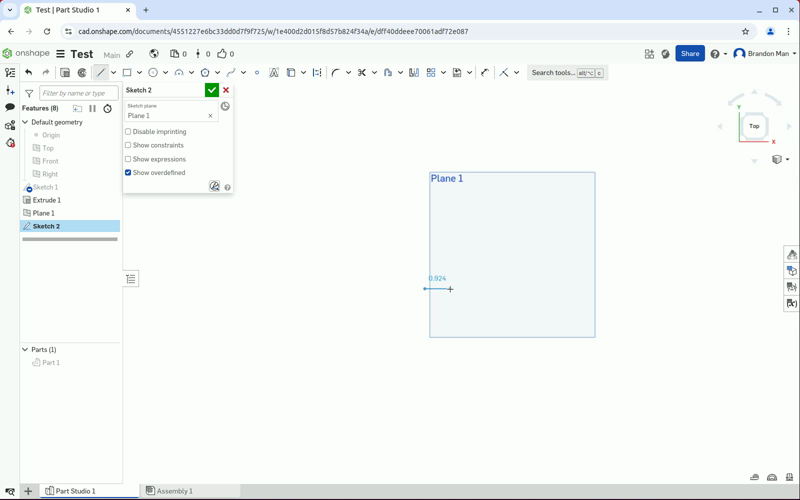
scroll(6)
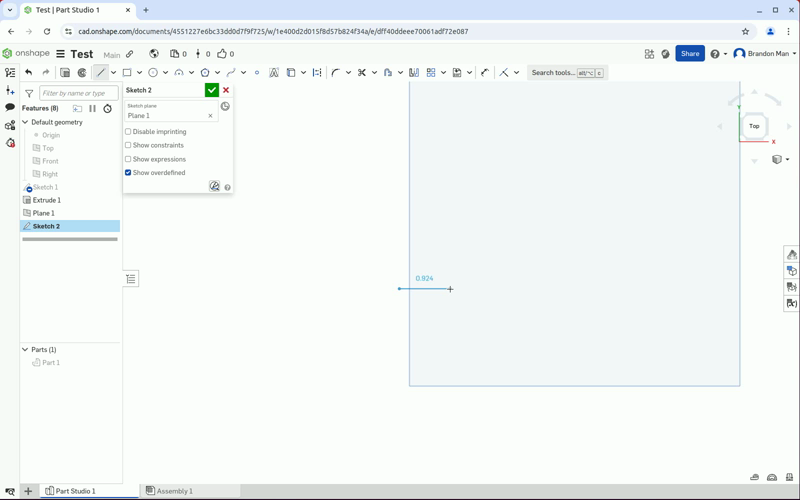
click(450, 288)
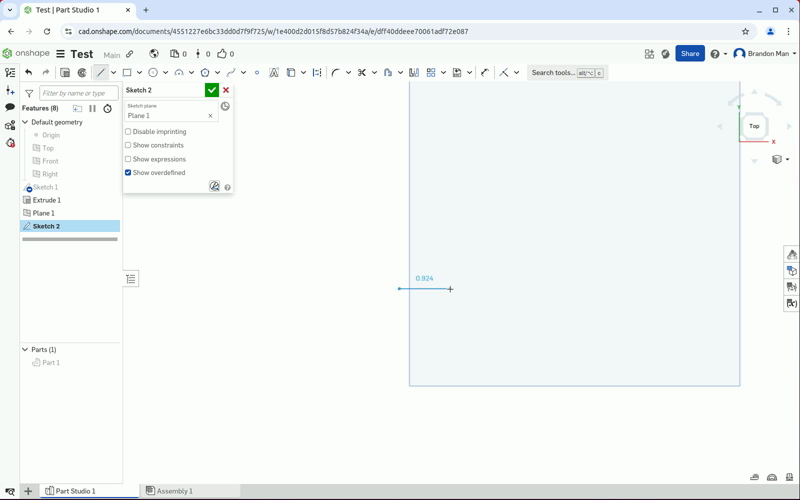
scroll(-6)
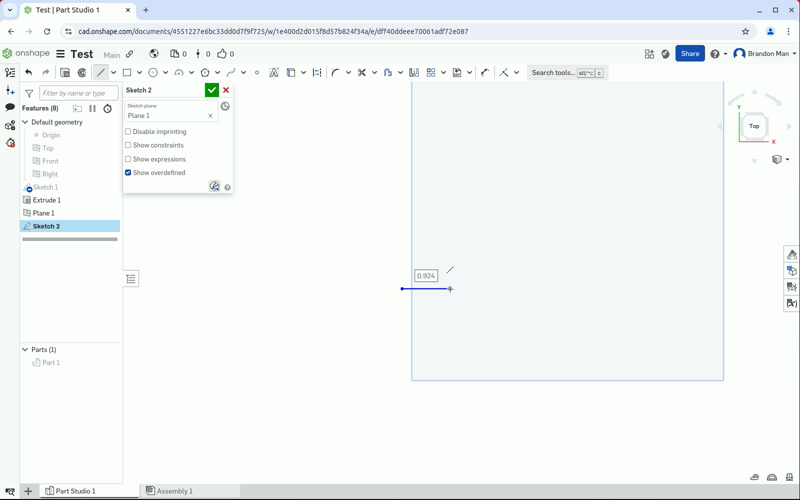
scroll(-6)
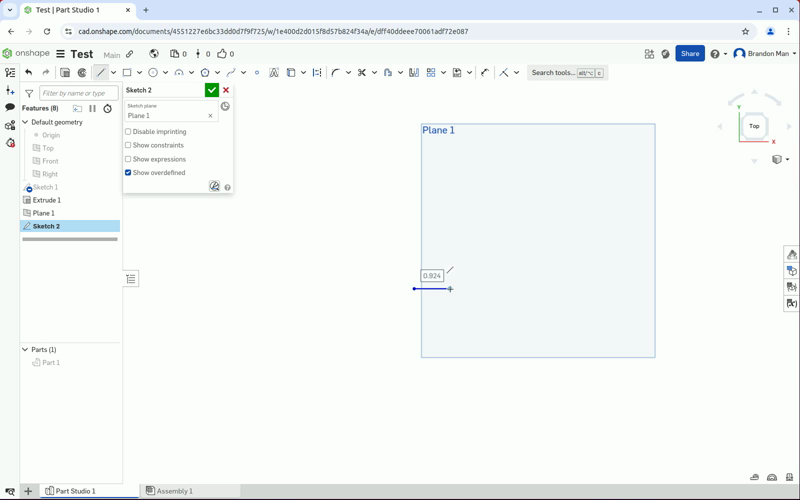
scroll(-6)
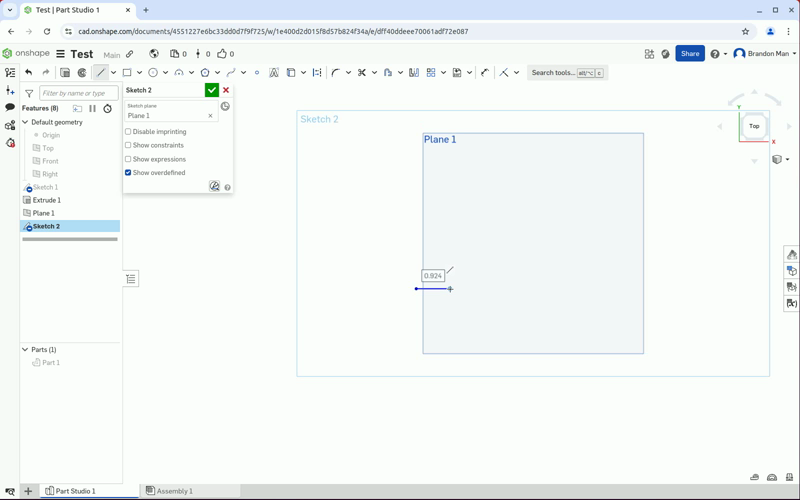
scroll(-6)
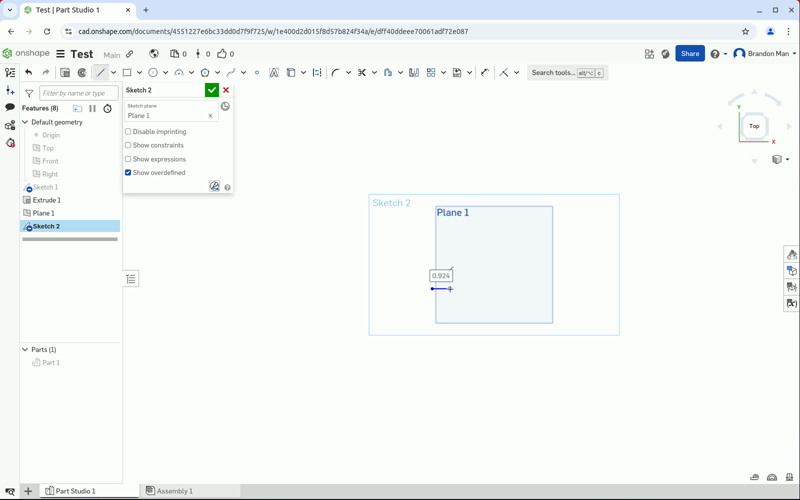
scroll(-6)
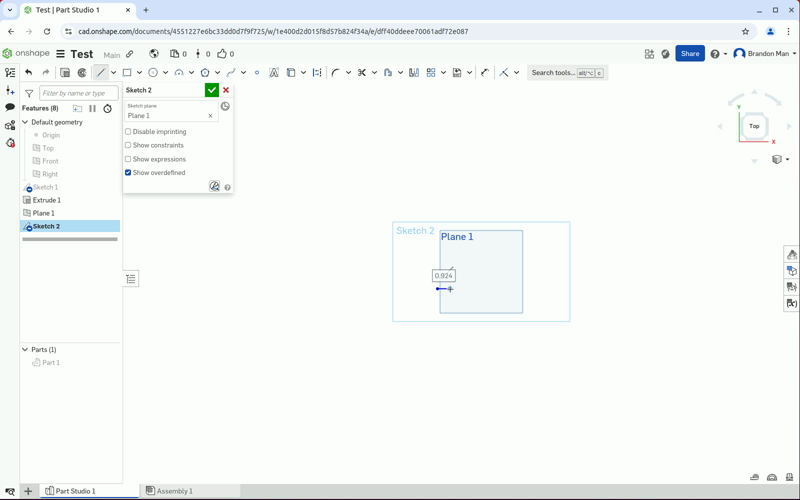
scroll(-6)
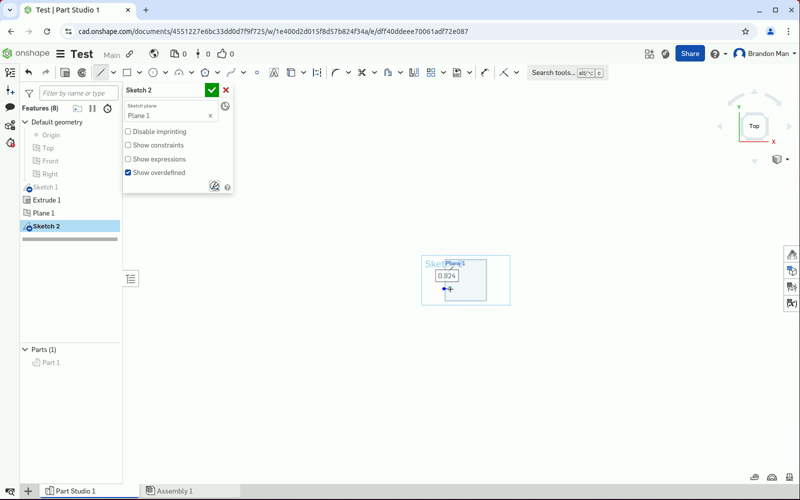
scroll(-6)
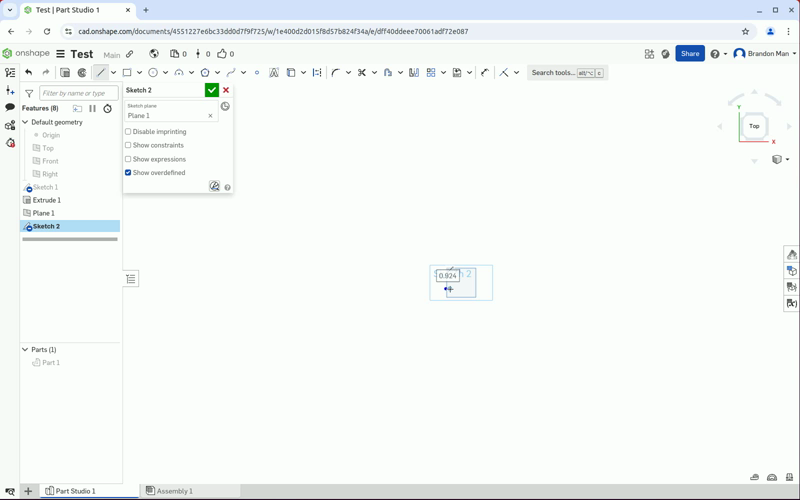
key_up(shift)
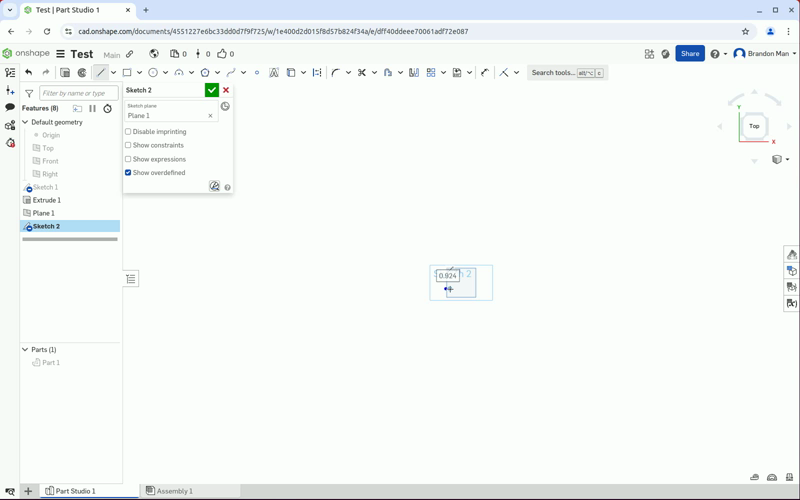
key_down(shift)
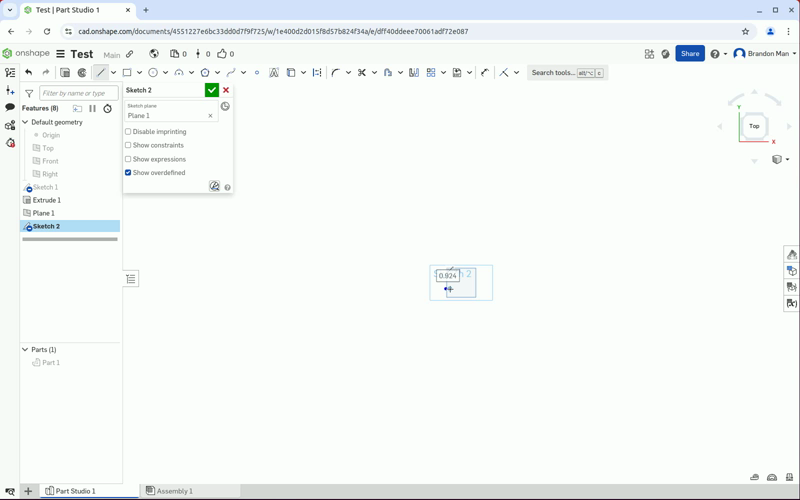
mouse_move(480, 288)
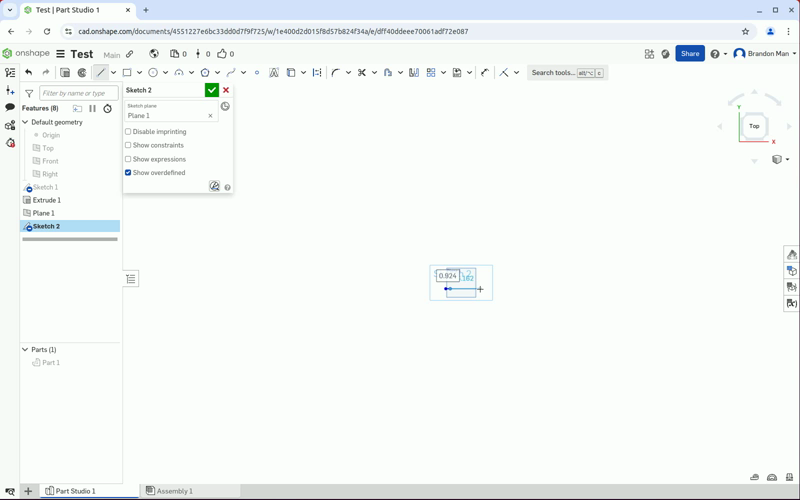
mouse_move(450, 284)
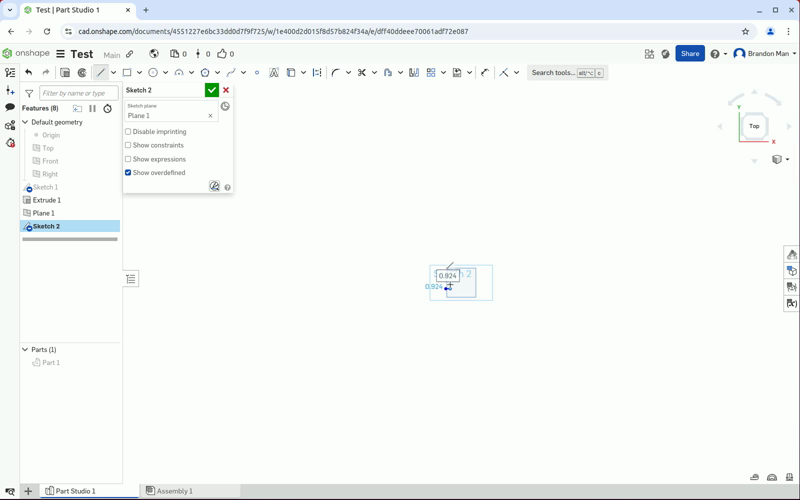
scroll(6)
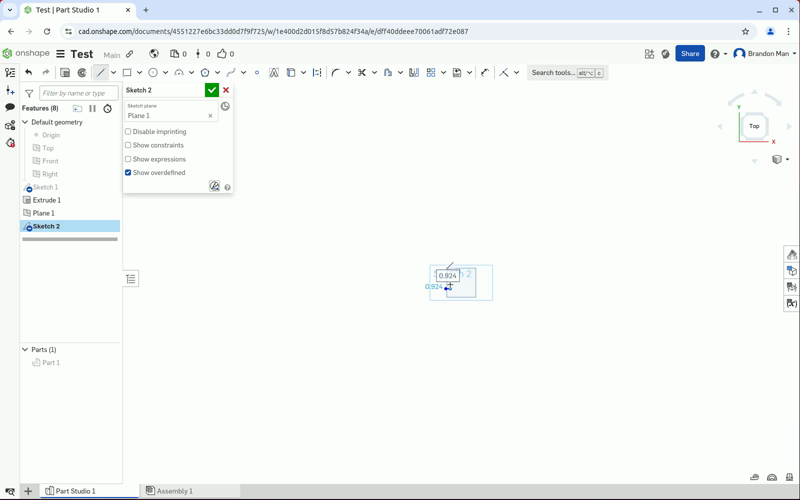
scroll(6)
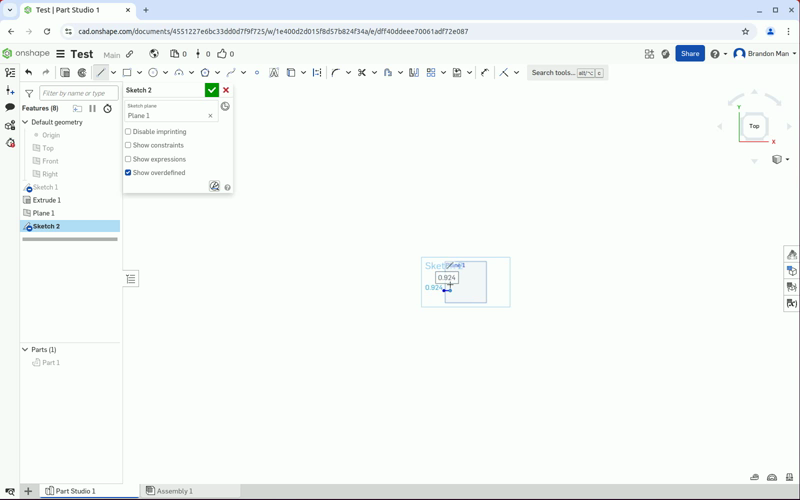
scroll(6)
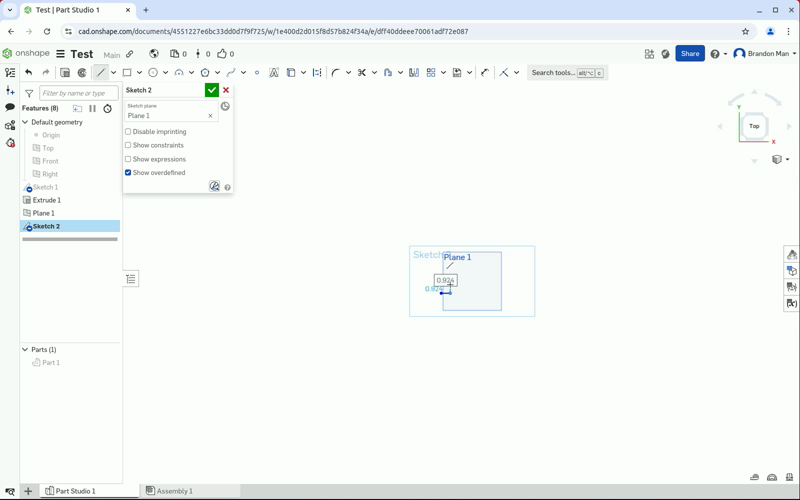
scroll(6)
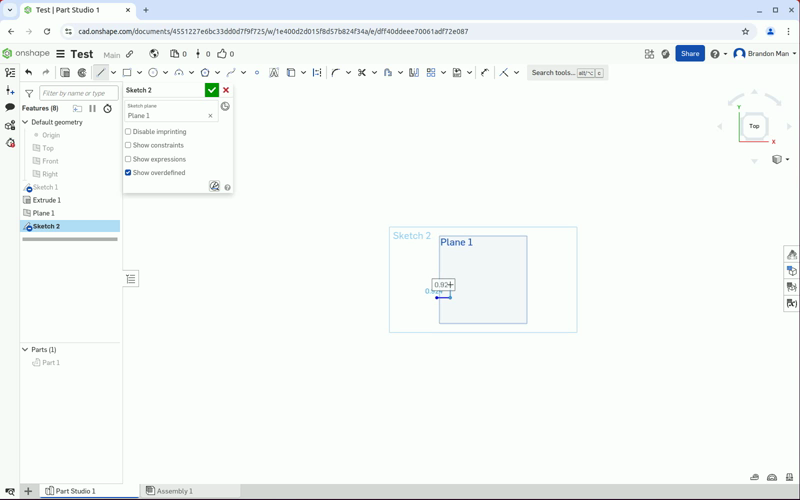
scroll(6)
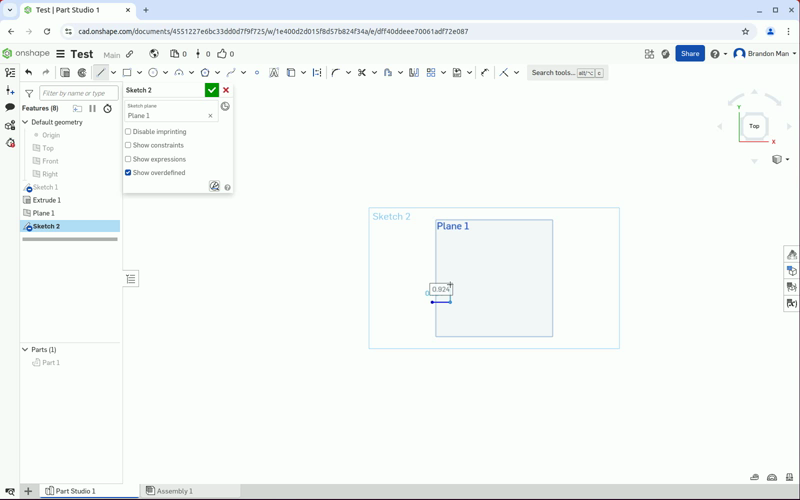
scroll(6)
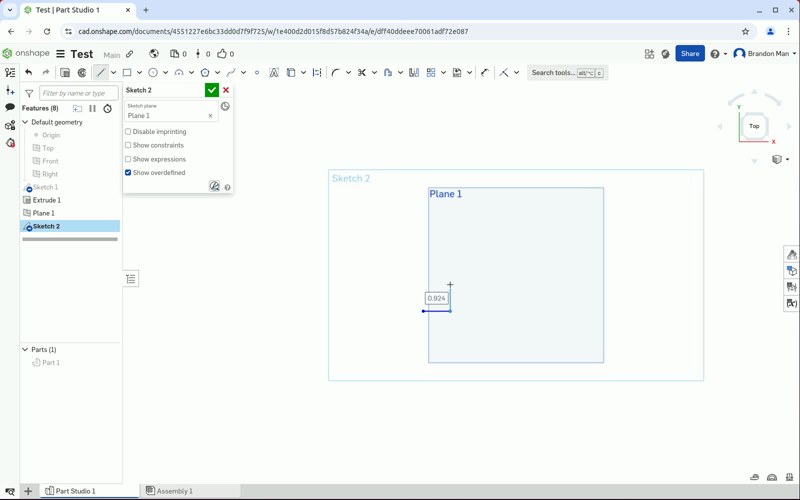
scroll(6)
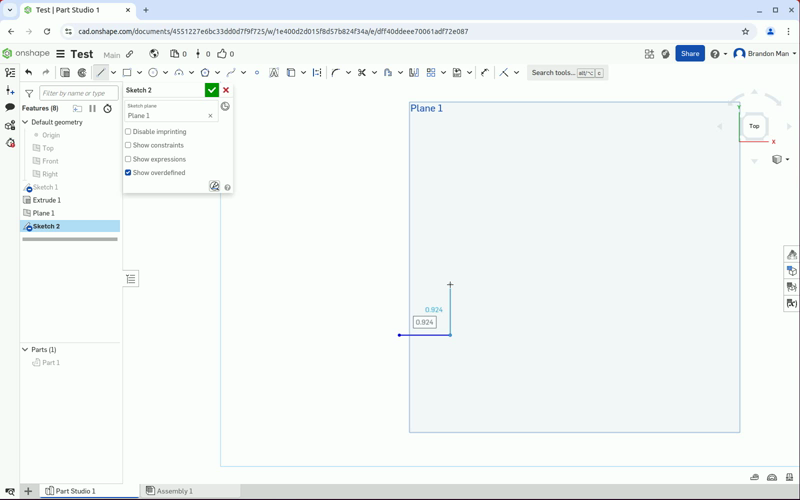
click(450, 284)
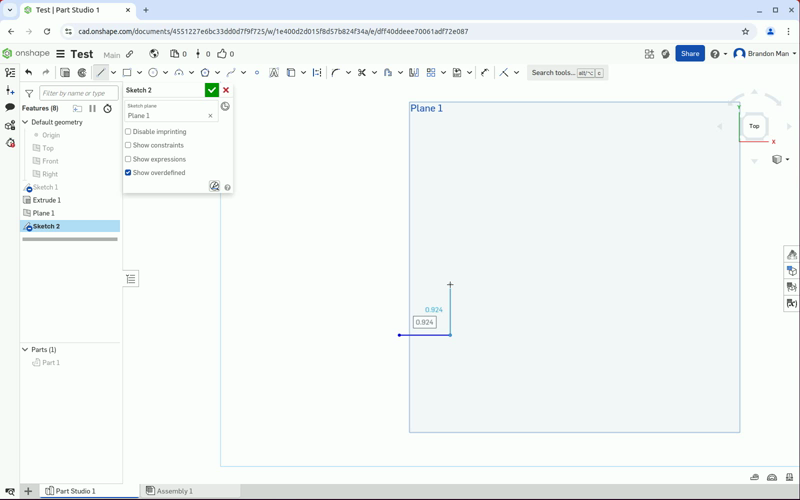
scroll(-6)
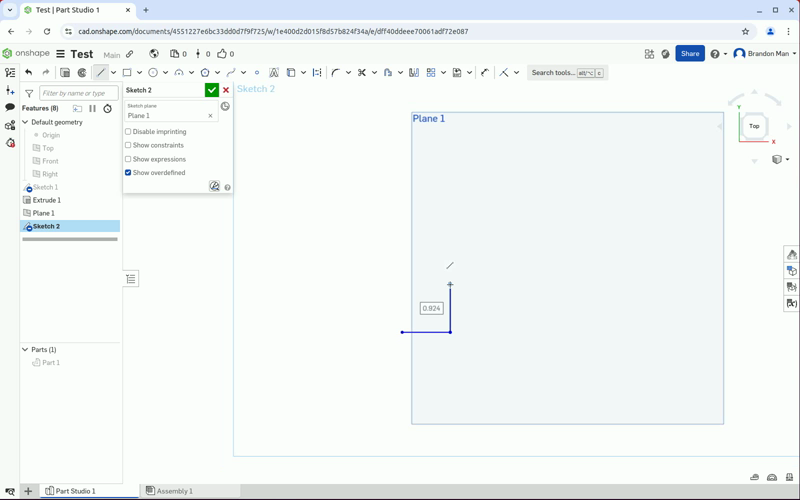
scroll(-6)
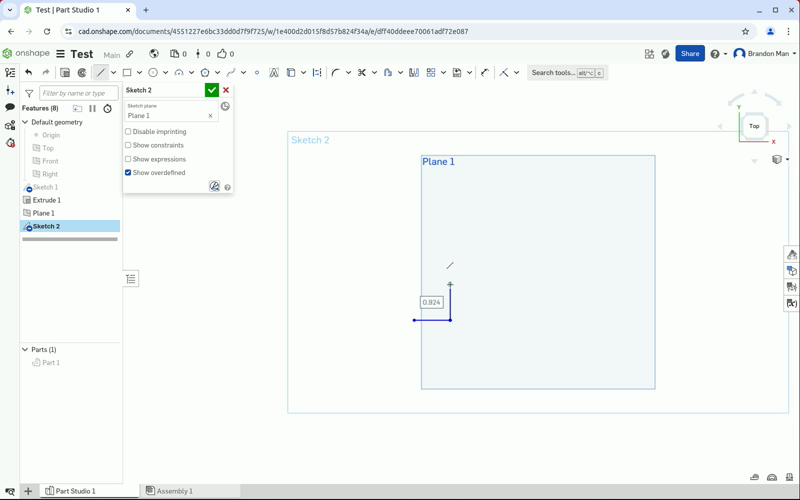
scroll(-6)
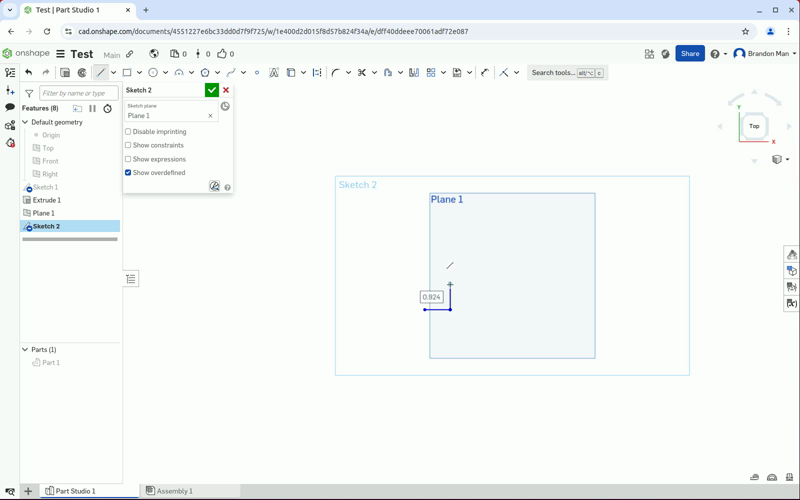
scroll(-6)
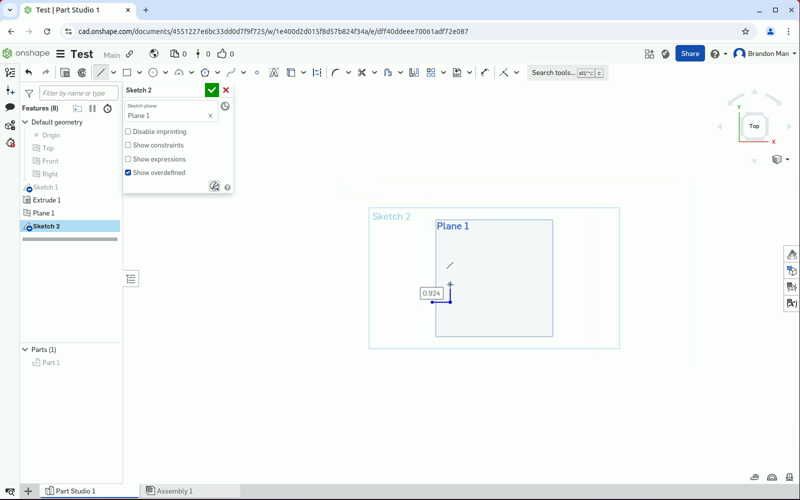
scroll(-6)
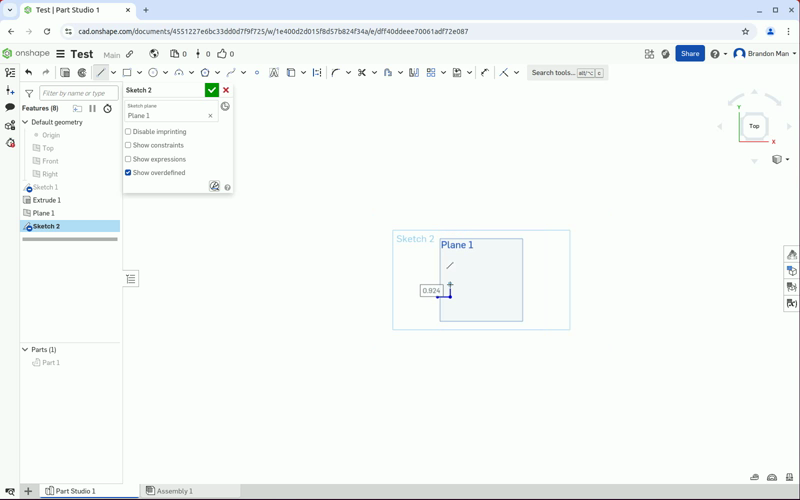
scroll(-6)
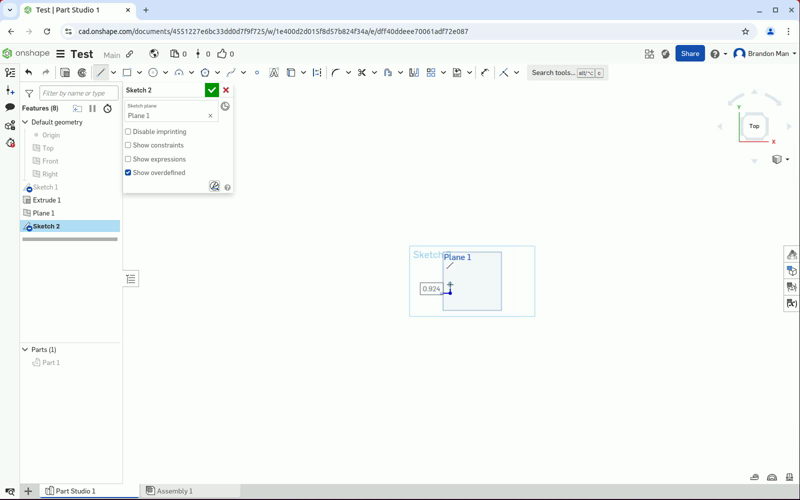
scroll(-6)
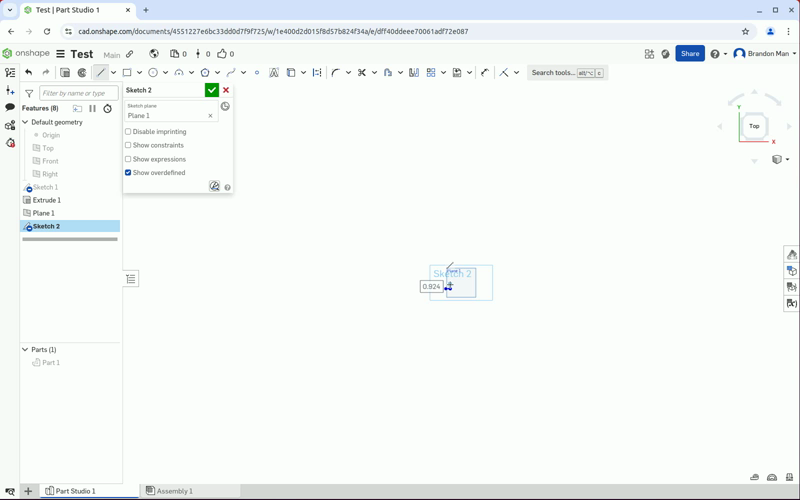
key_up(shift)
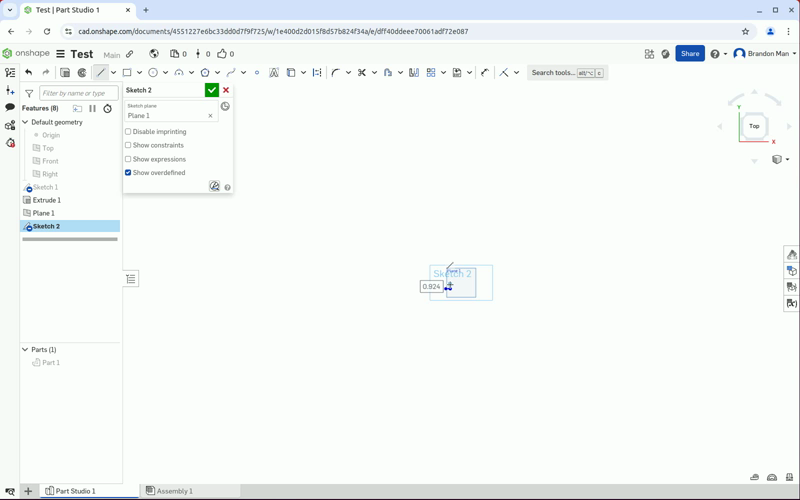
key_down(shift)
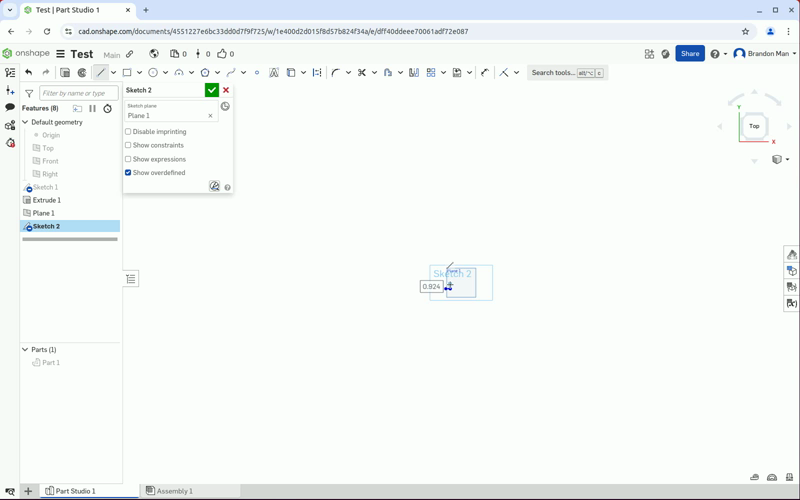
mouse_move(480, 284)
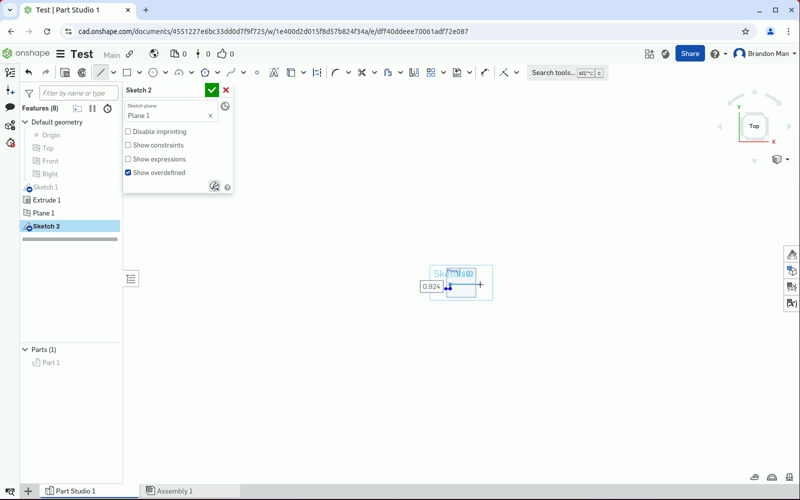
mouse_move(445, 284)
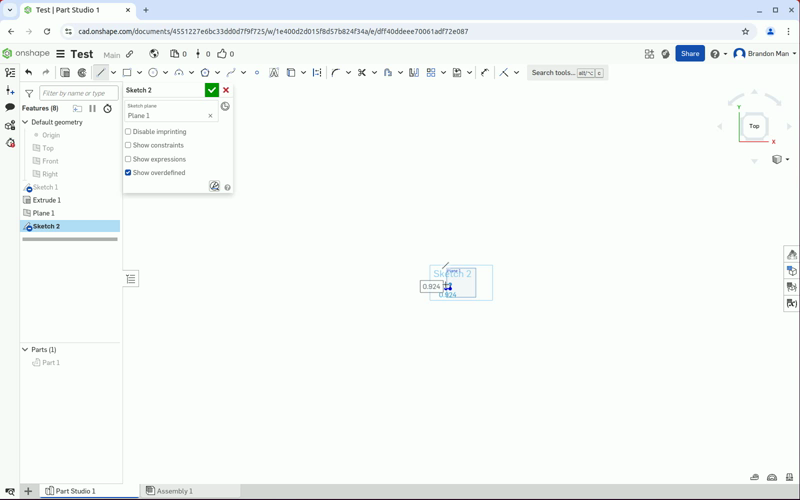
scroll(6)
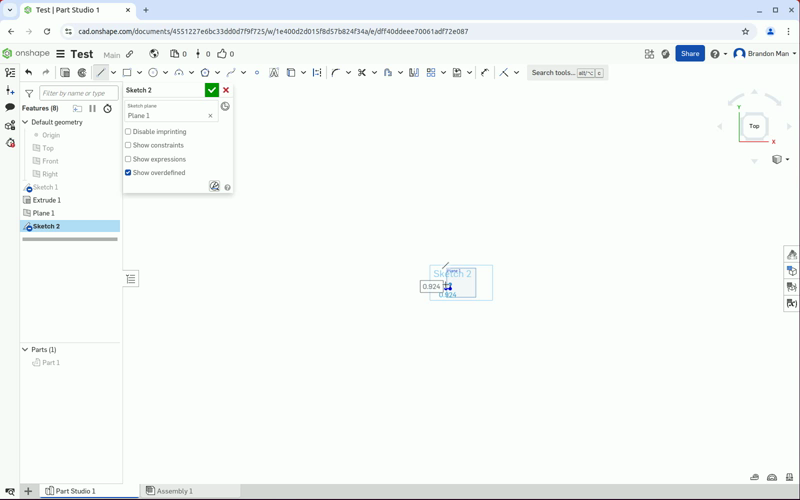
scroll(6)
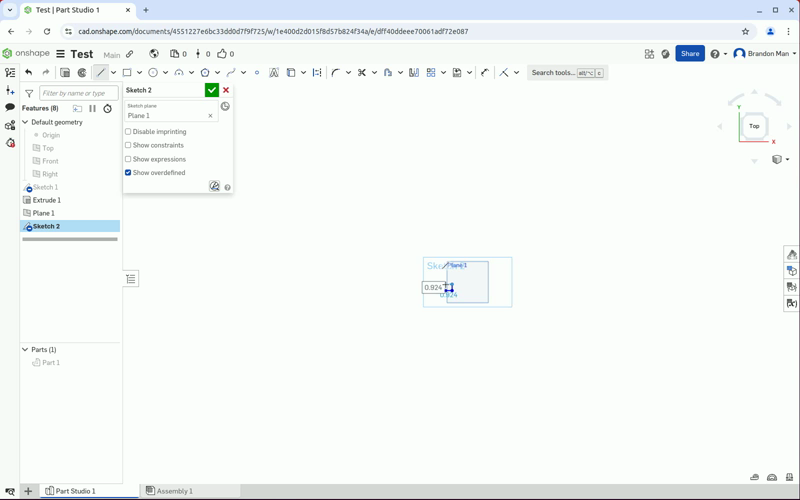
scroll(6)
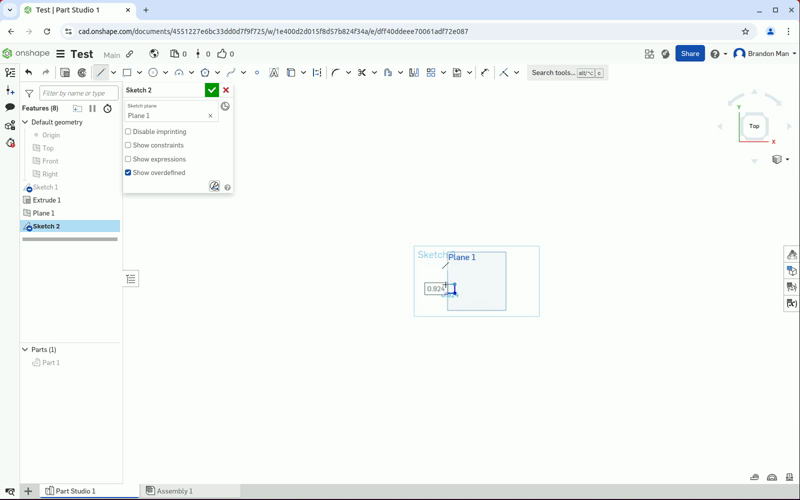
scroll(6)
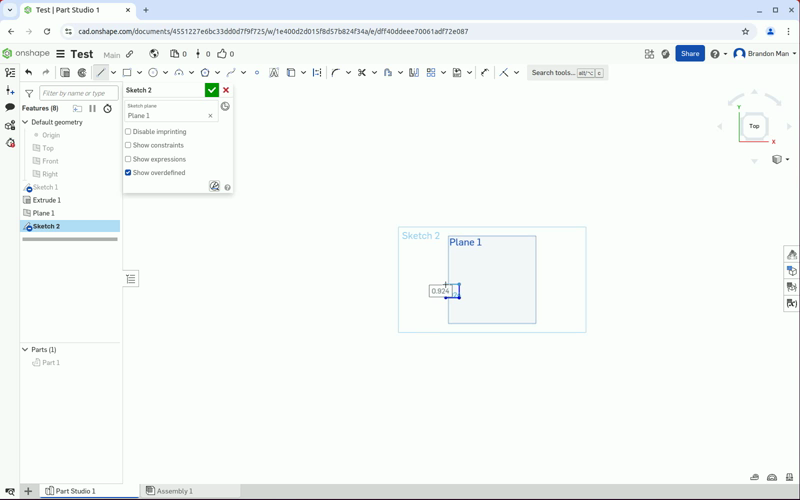
scroll(6)
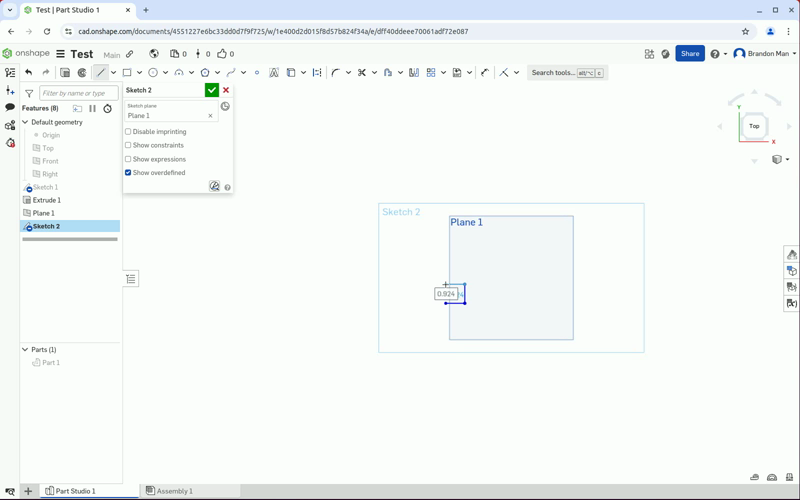
scroll(6)
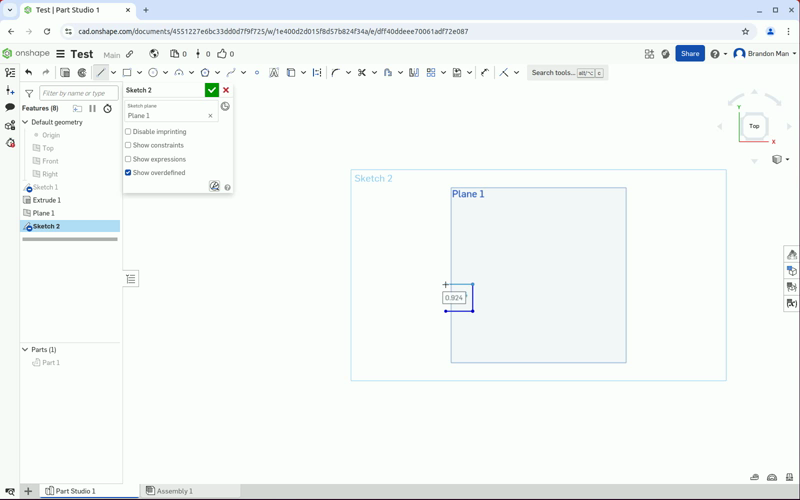
scroll(6)
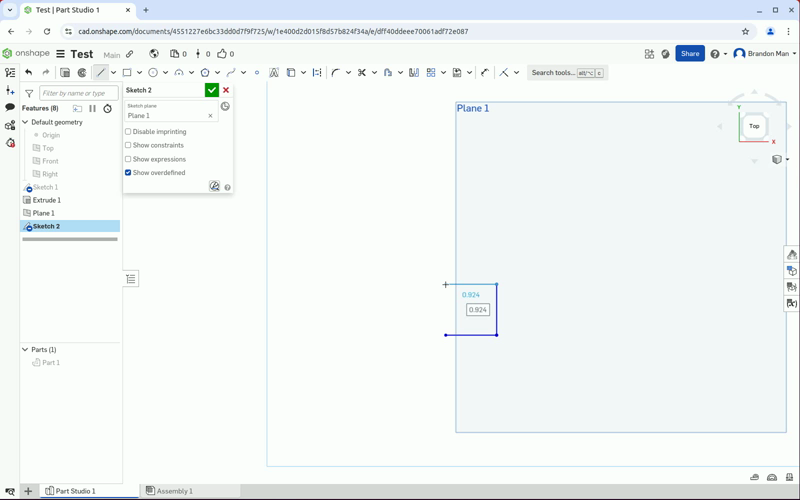
click(445, 284)
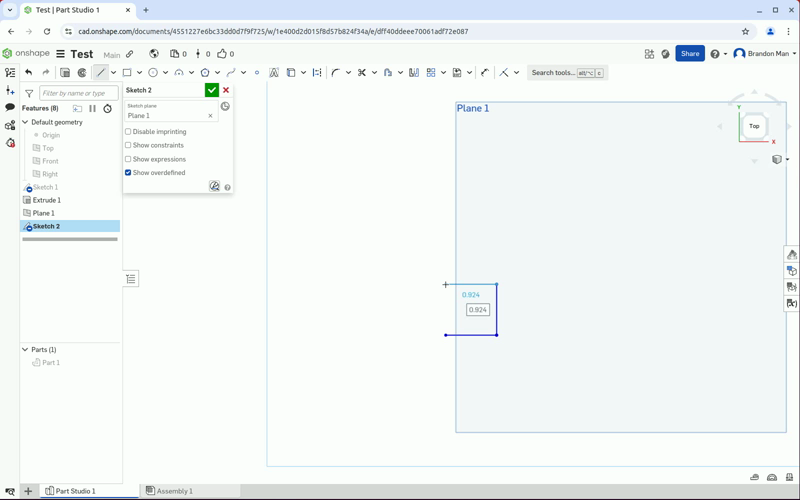
scroll(-6)
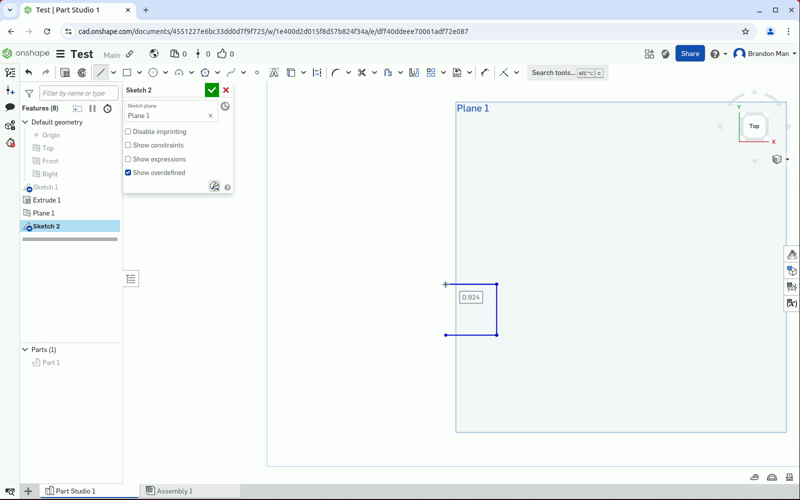
scroll(-6)
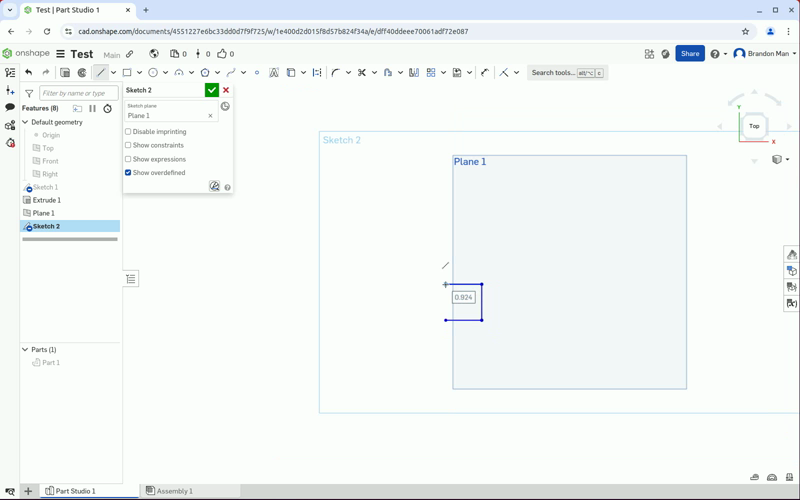
scroll(-6)
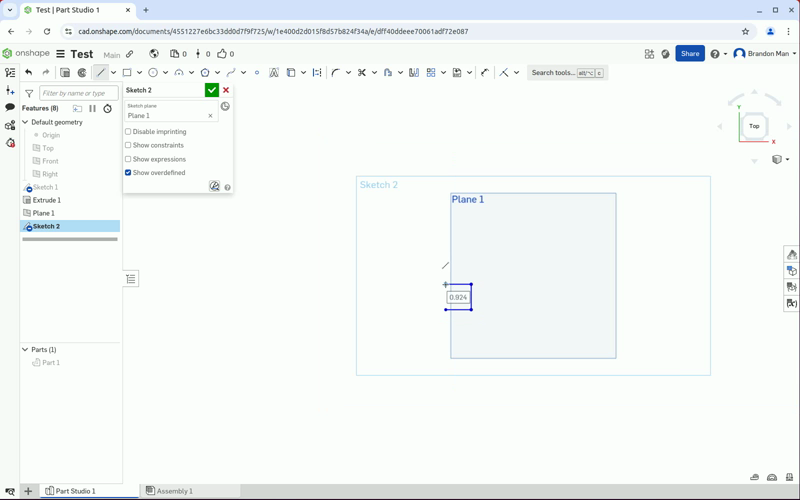
scroll(-6)
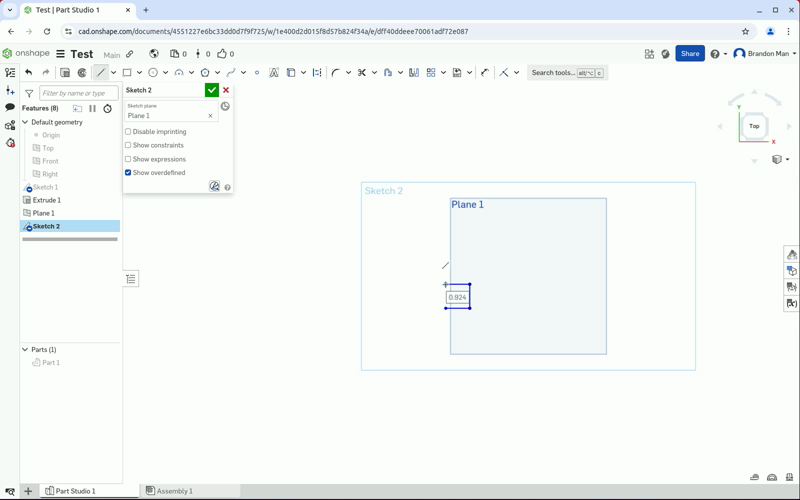
scroll(-6)
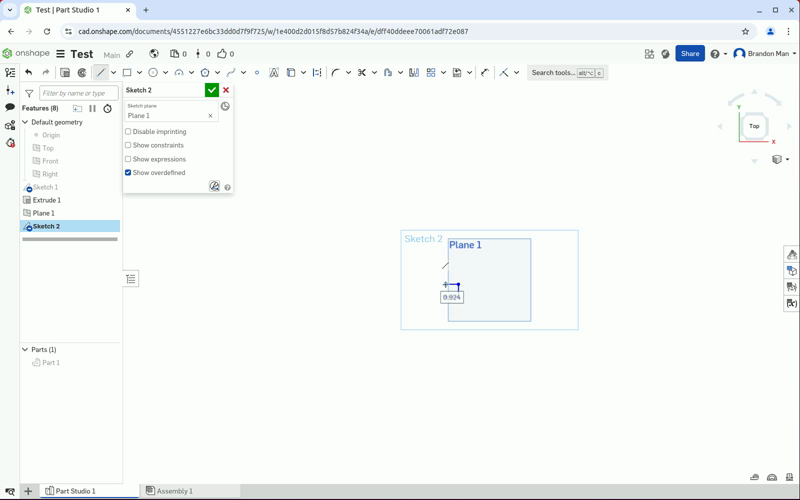
scroll(-6)
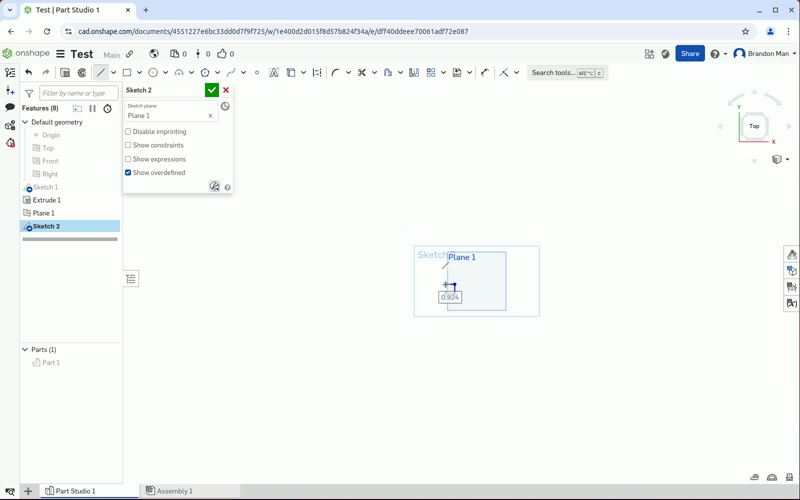
scroll(-6)
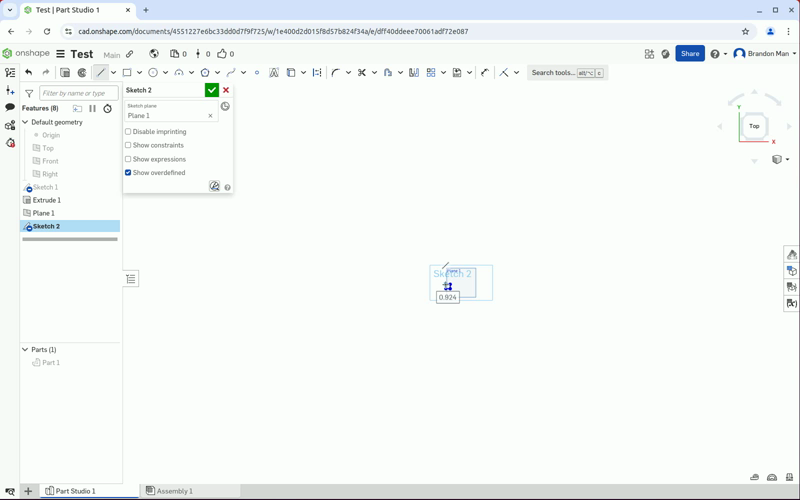
key_up(shift)
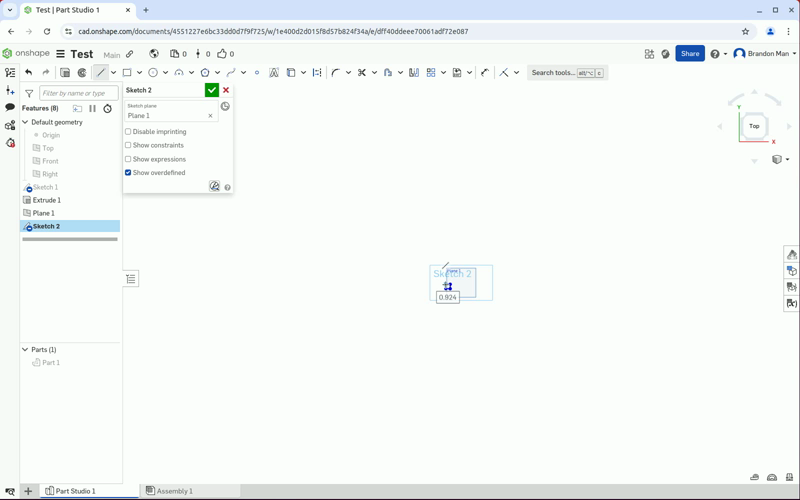
mouse_move(475, 284)
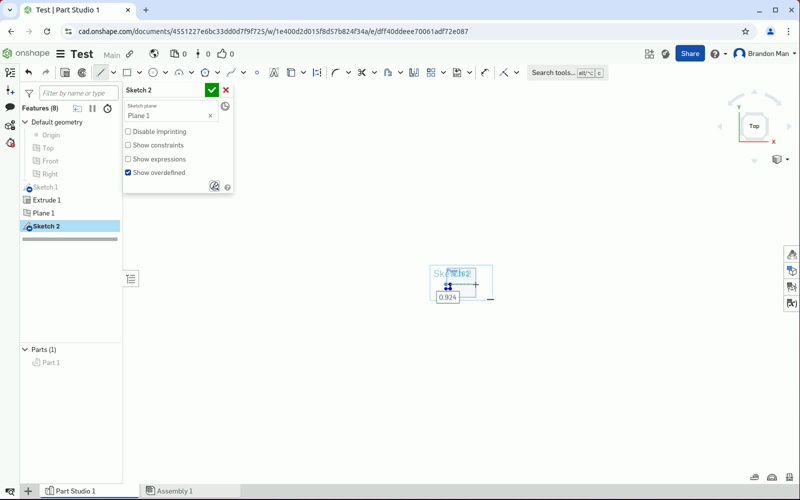
key_down(shift)
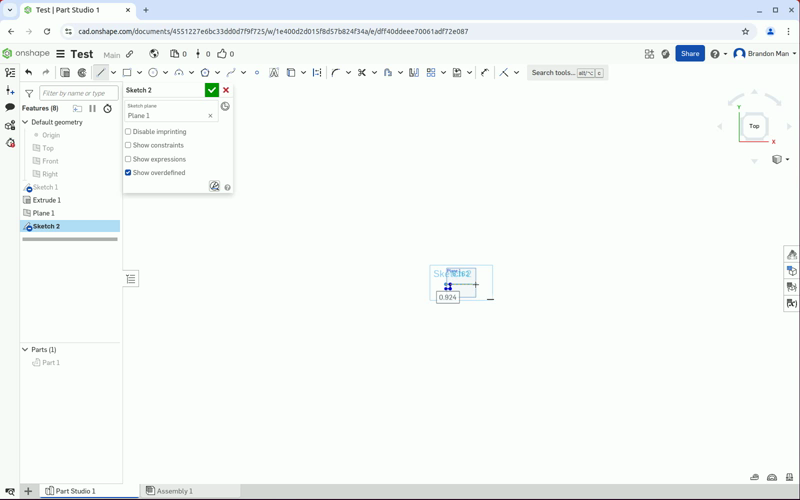
mouse_move(445, 288)
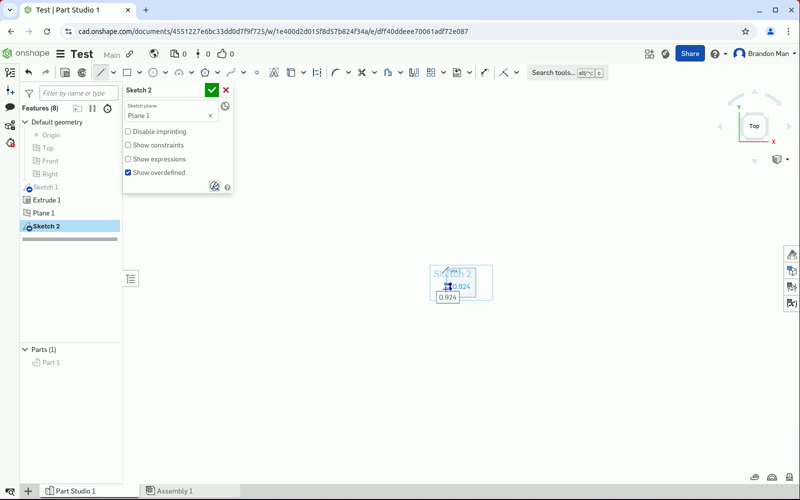
scroll(6)
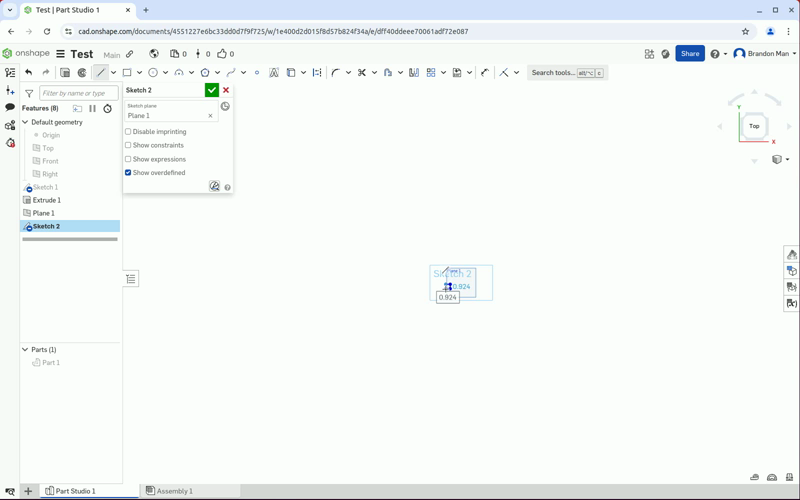
scroll(6)
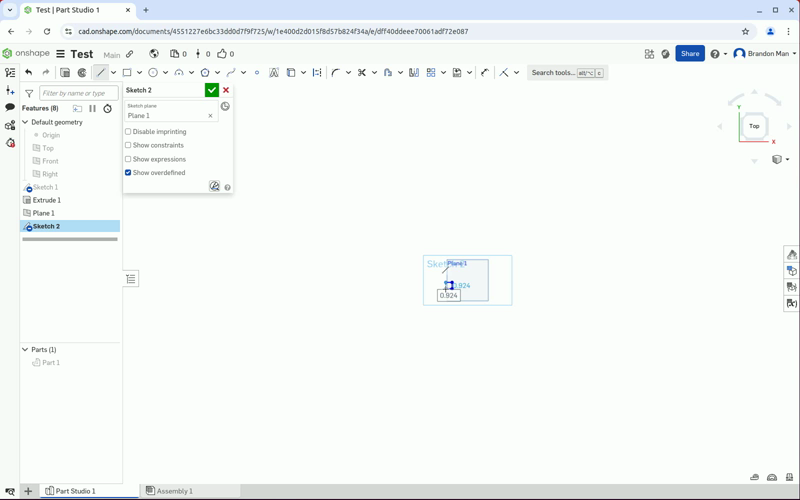
scroll(6)
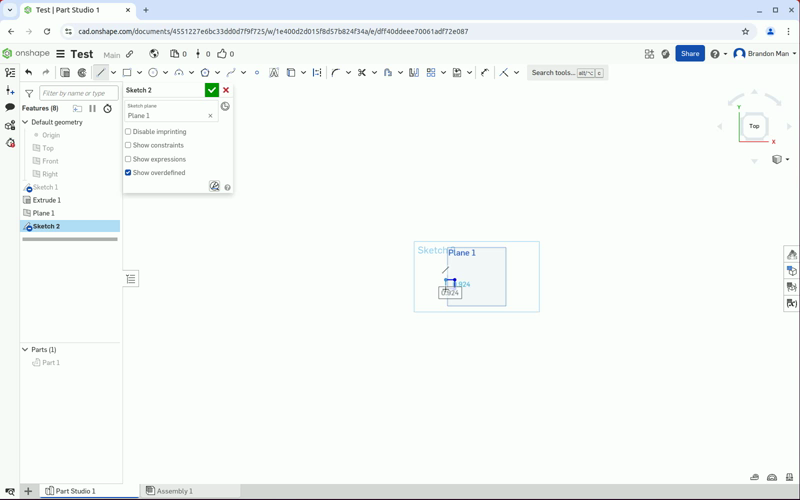
scroll(6)
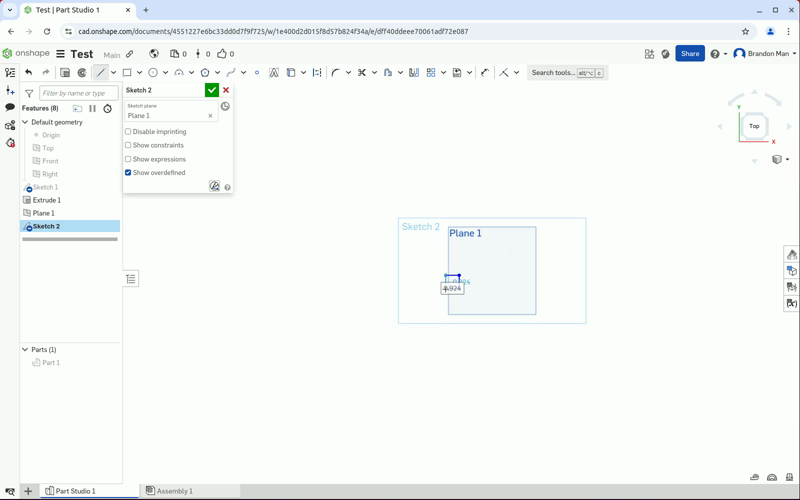
scroll(6)
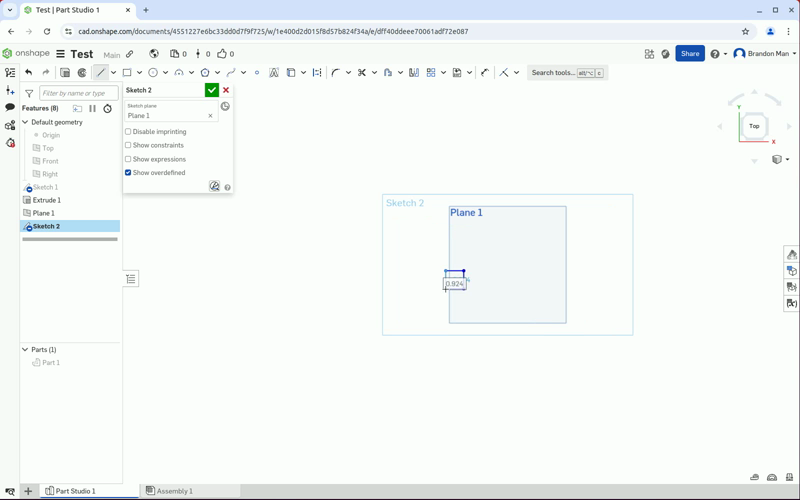
scroll(6)
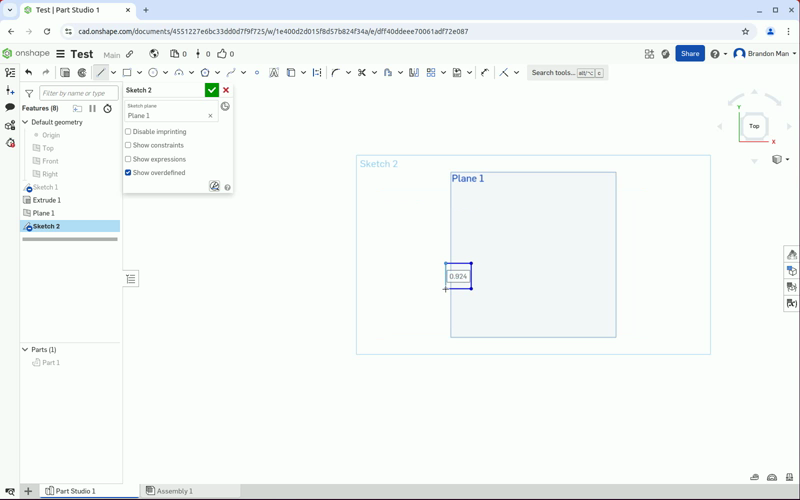
scroll(6)
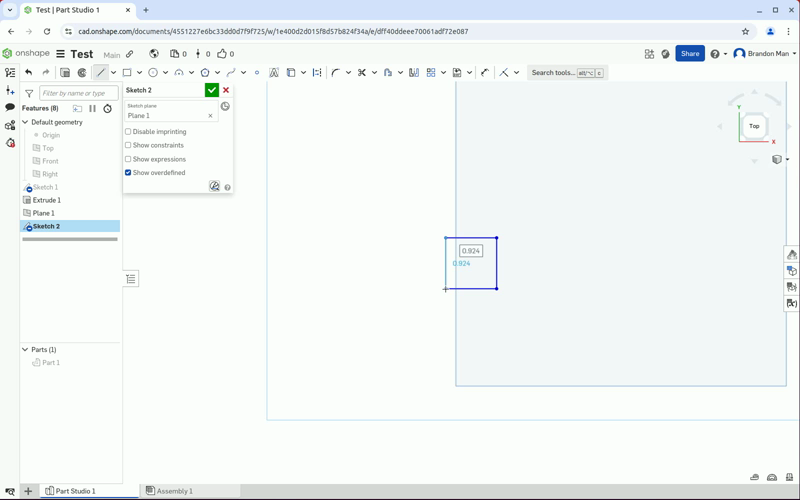
key_up(shift)
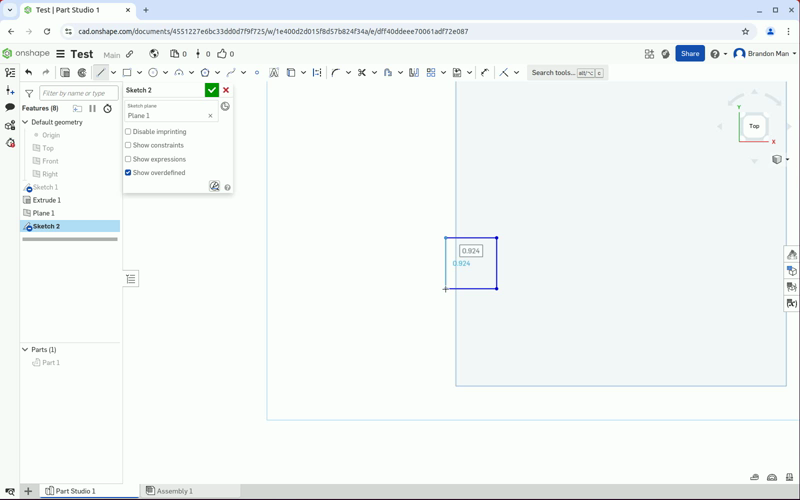
click(445, 288)
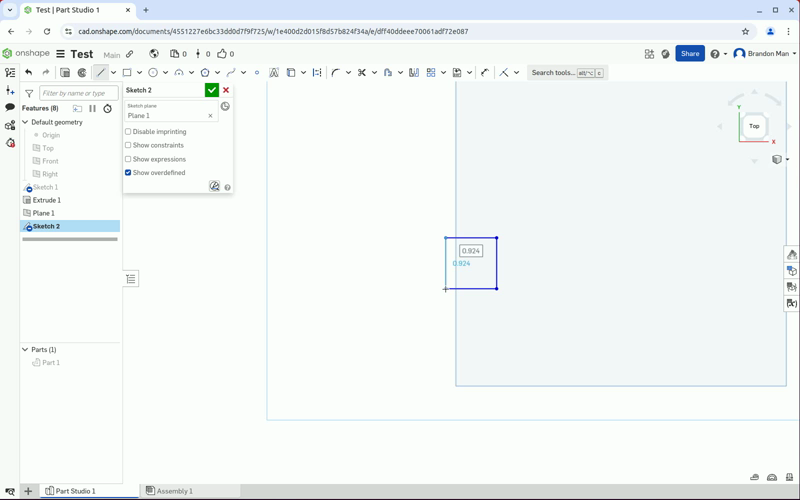
scroll(-6)
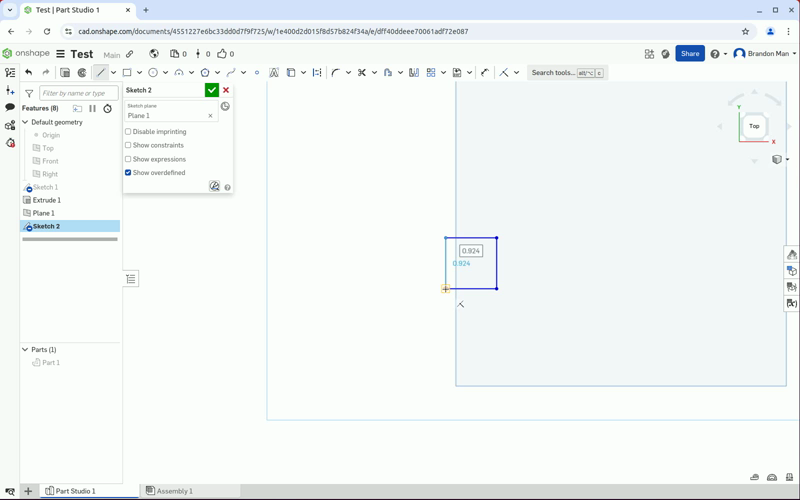
scroll(-6)
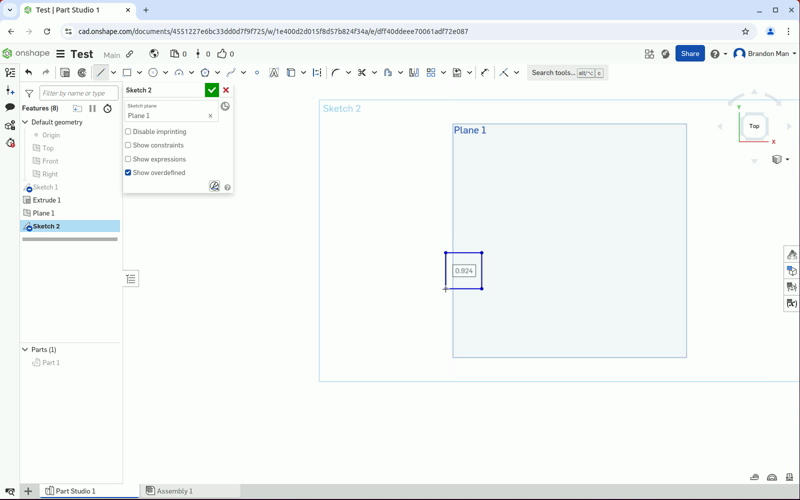
scroll(-6)
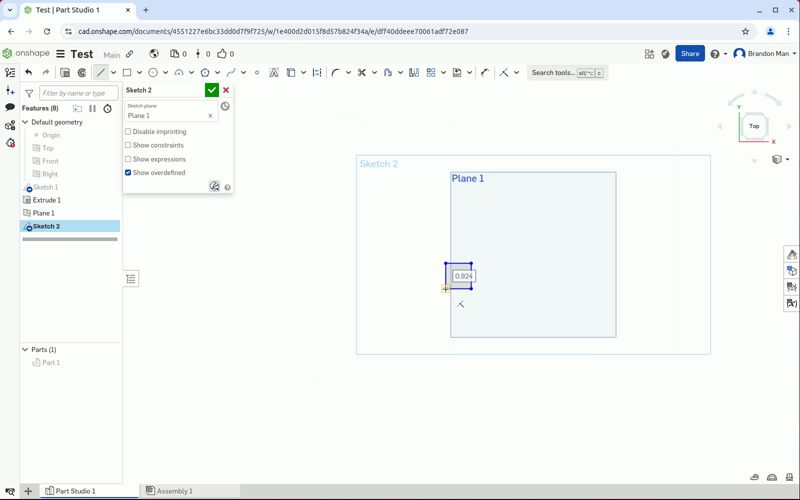
scroll(-6)
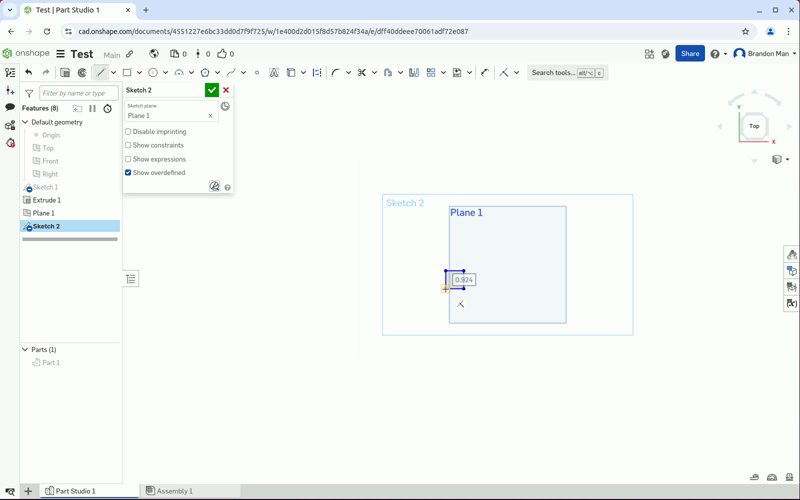
scroll(-6)
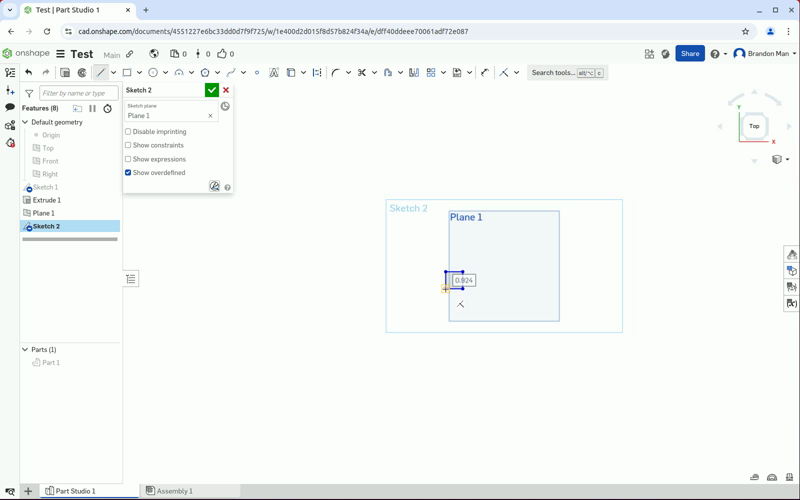
scroll(-6)
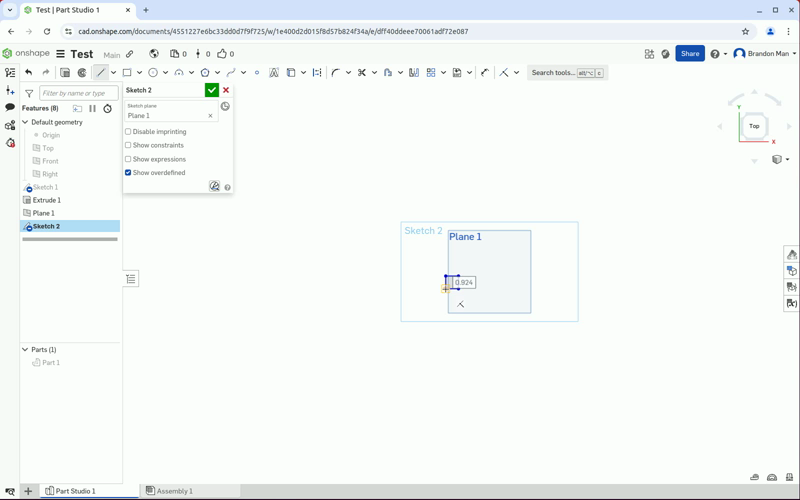
scroll(-6)
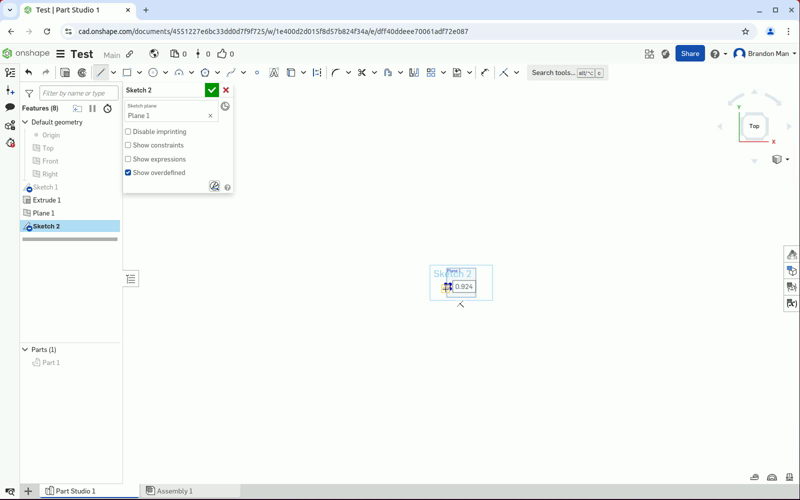
key(esc)
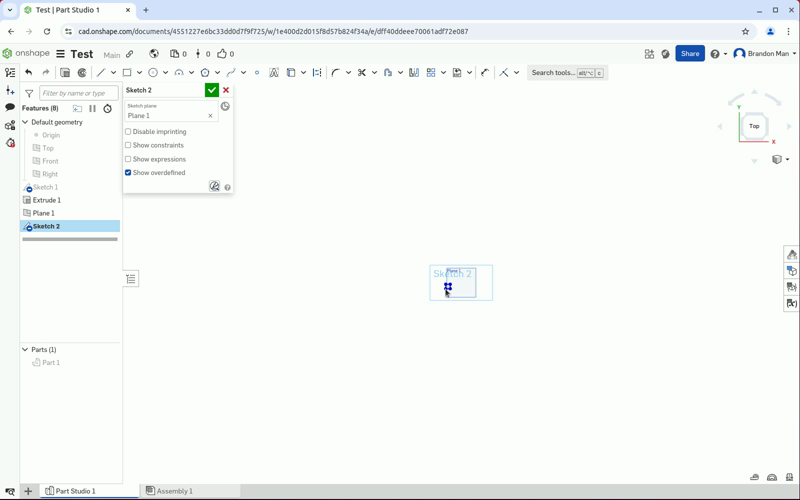
mouse_move(446, 288)
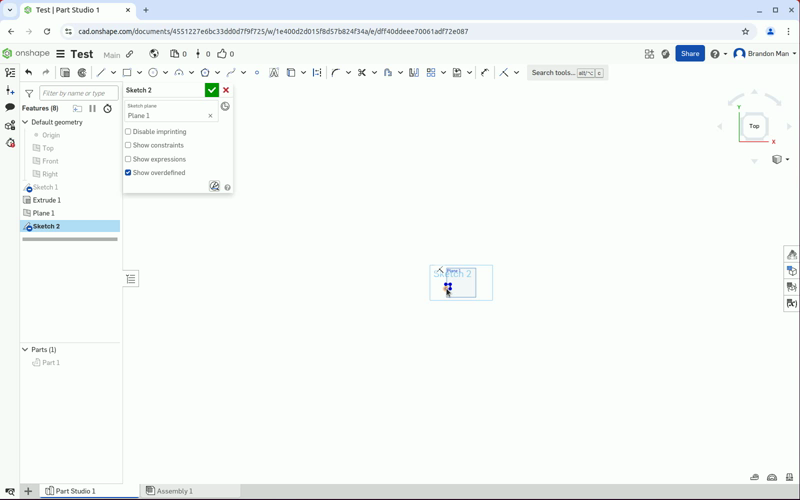
scroll(6)
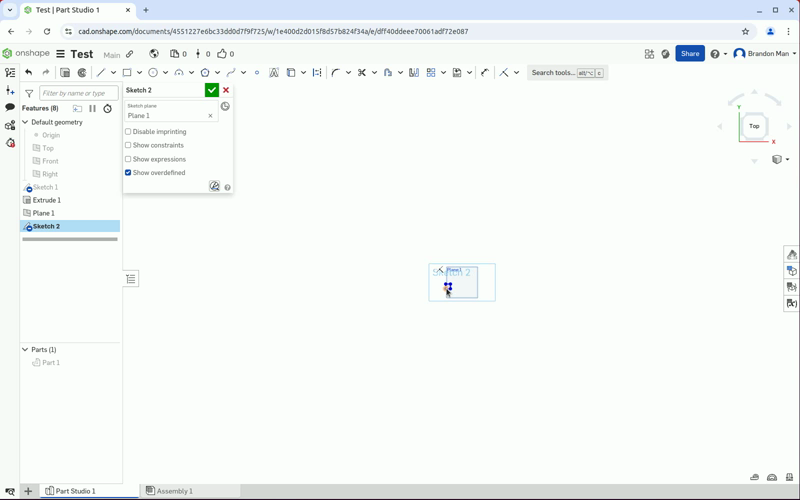
scroll(6)
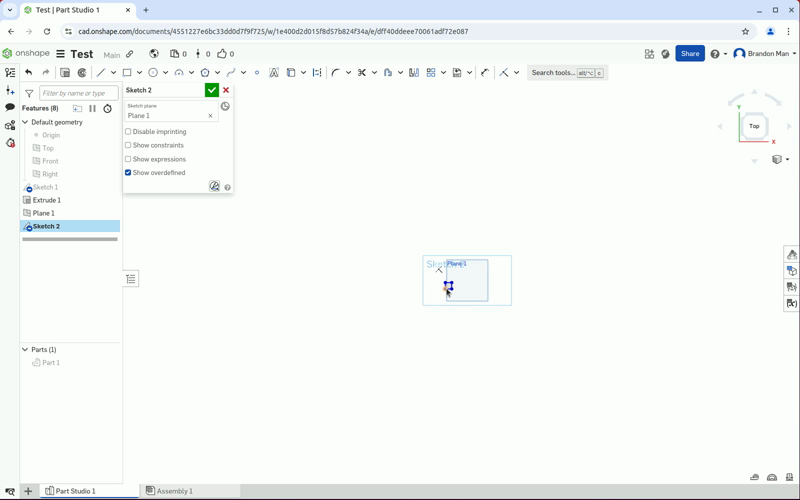
scroll(6)
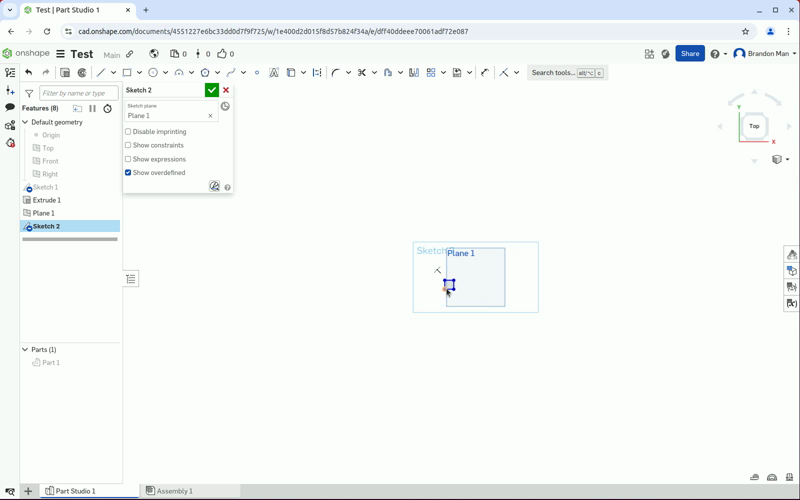
scroll(6)
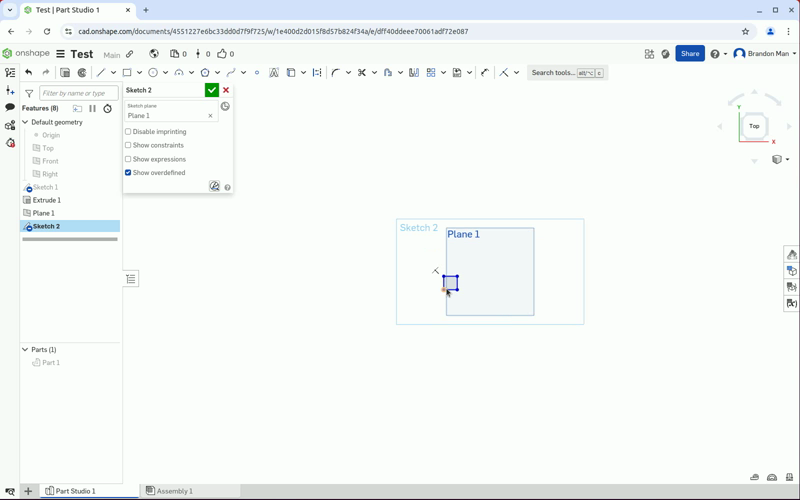
scroll(6)
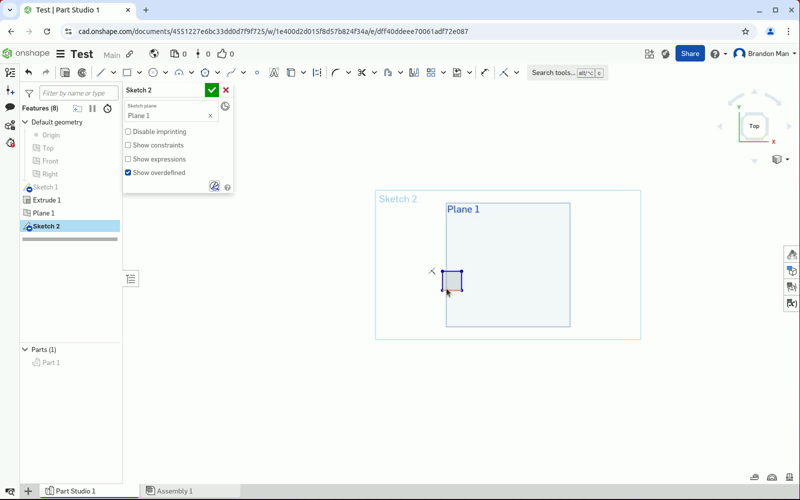
scroll(6)
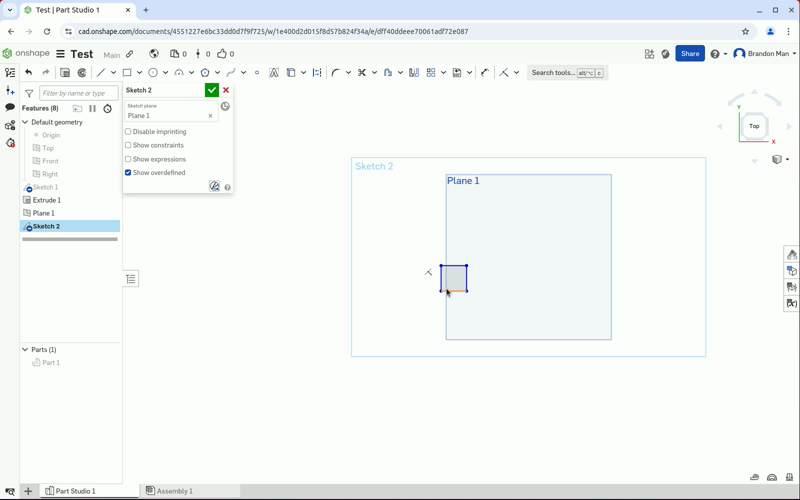
scroll(6)
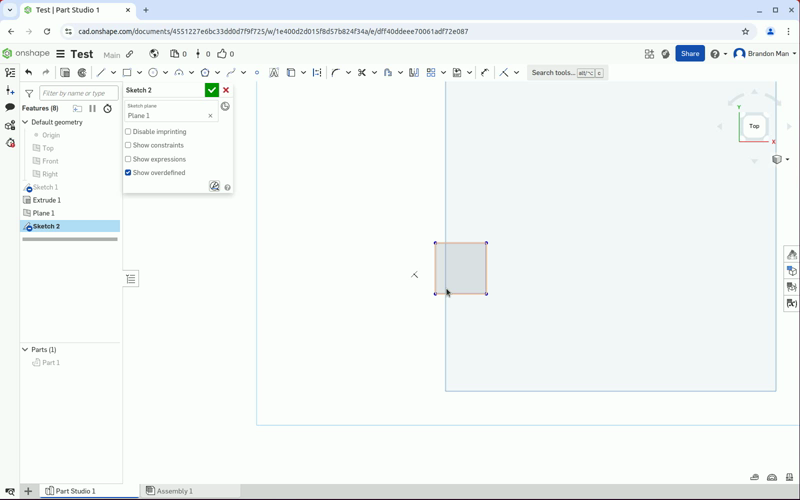
click(446, 288)
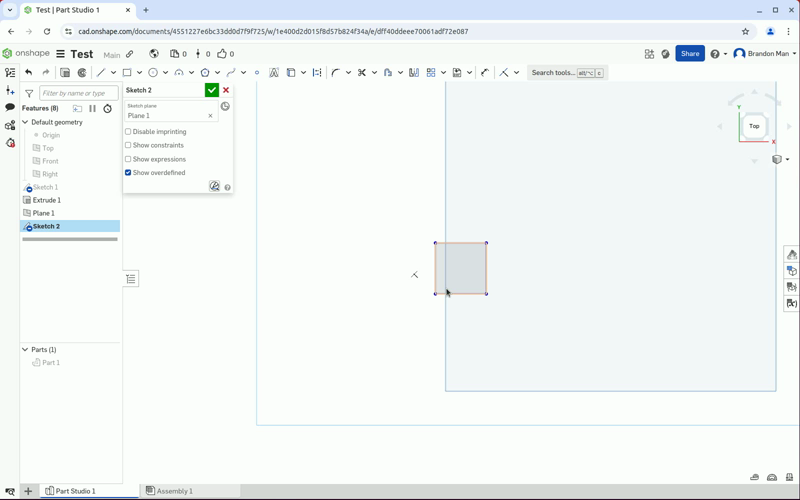
scroll(-6)
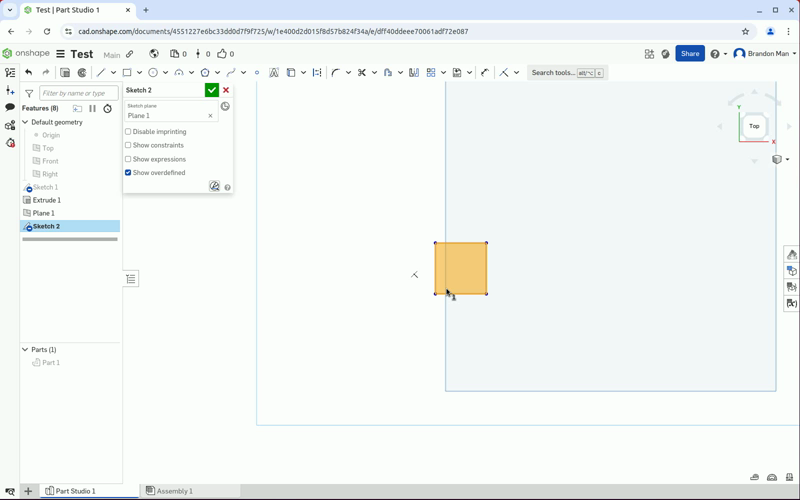
scroll(-6)
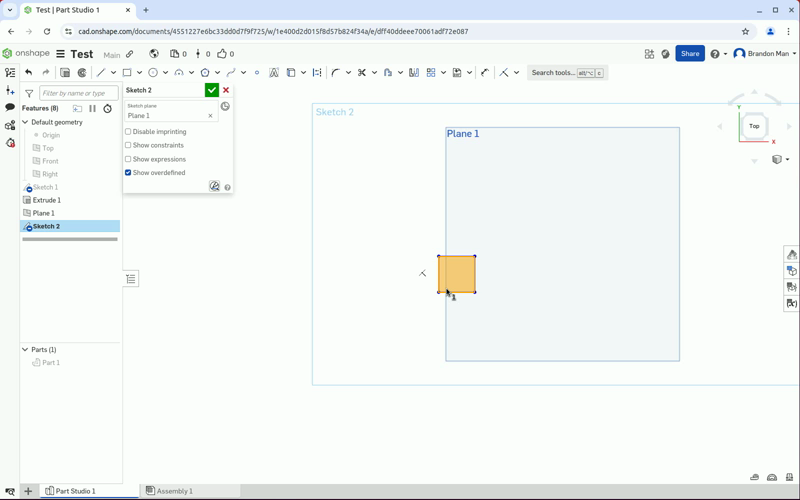
scroll(-6)
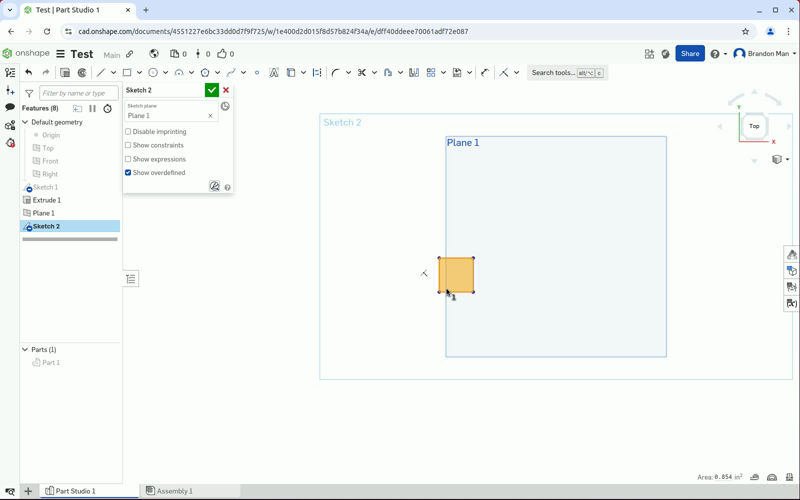
scroll(-6)
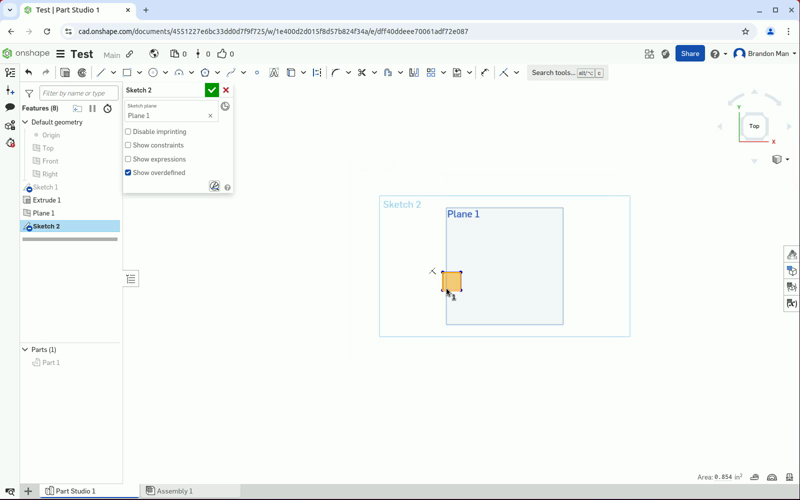
scroll(-6)
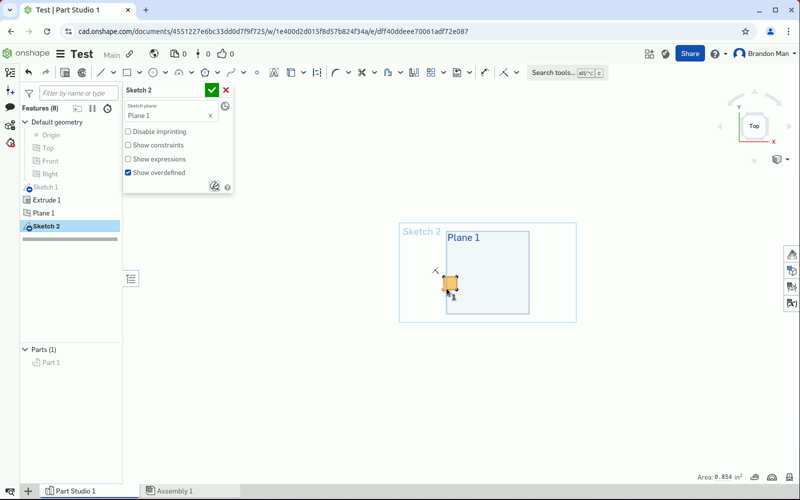
scroll(-6)
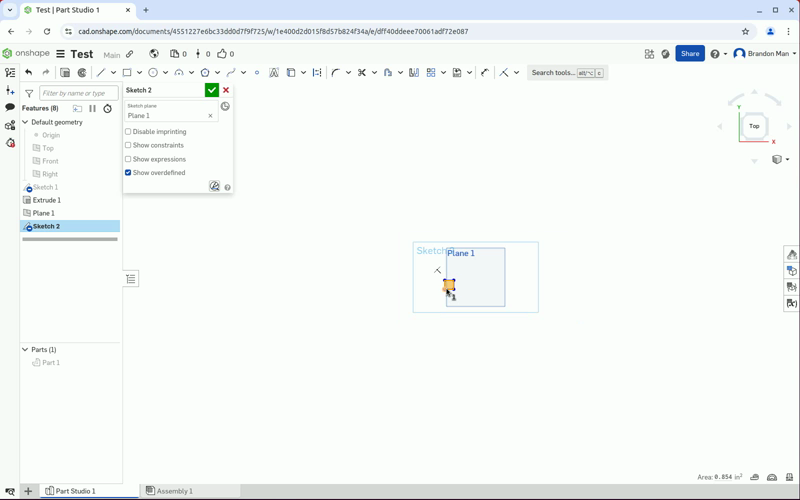
scroll(-6)
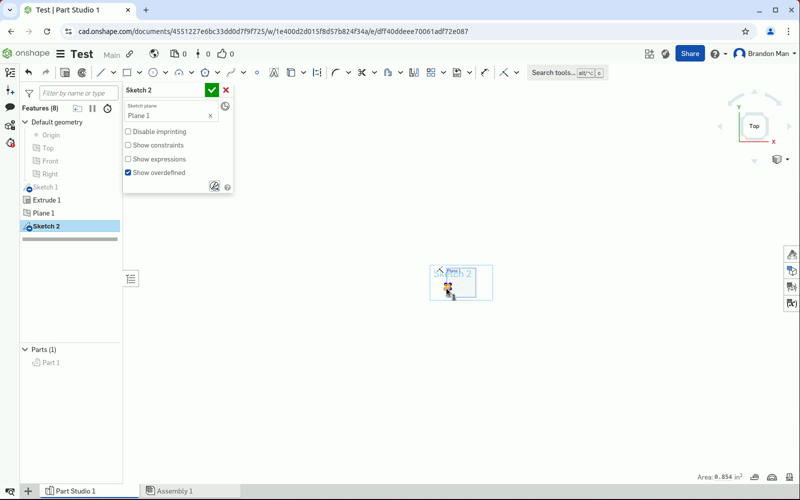
mouse_move(73, 352)
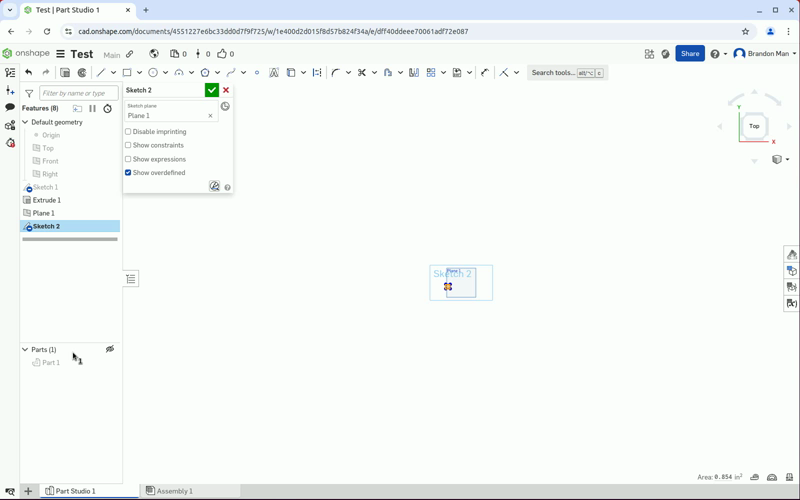
key(shift+y)
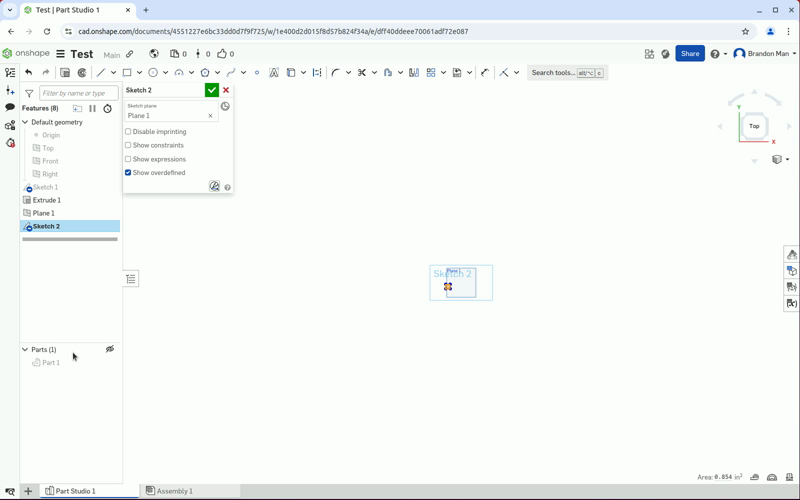
key(shift+e)
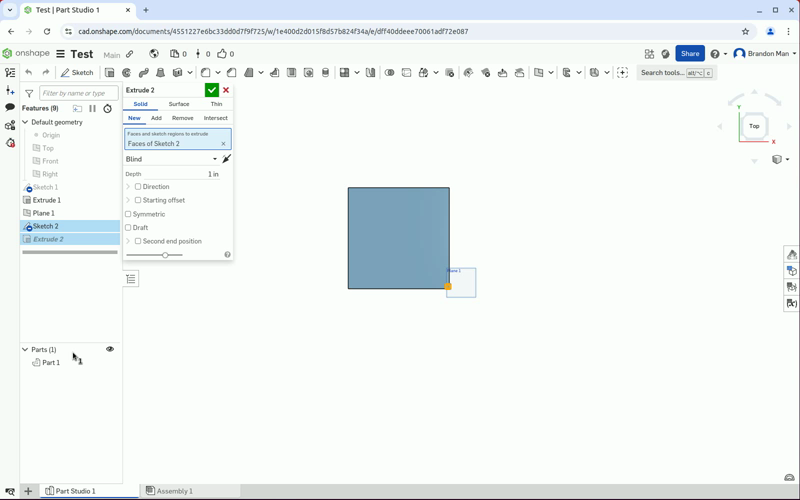
mouse_move(143, 106)
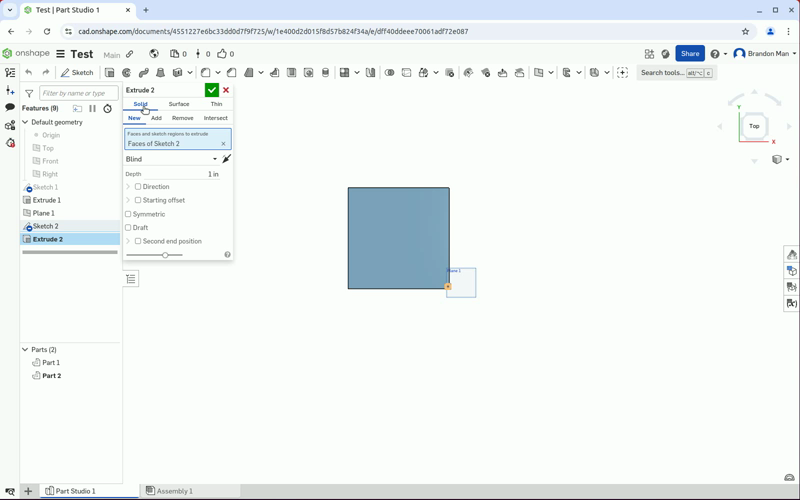
click(143, 106)
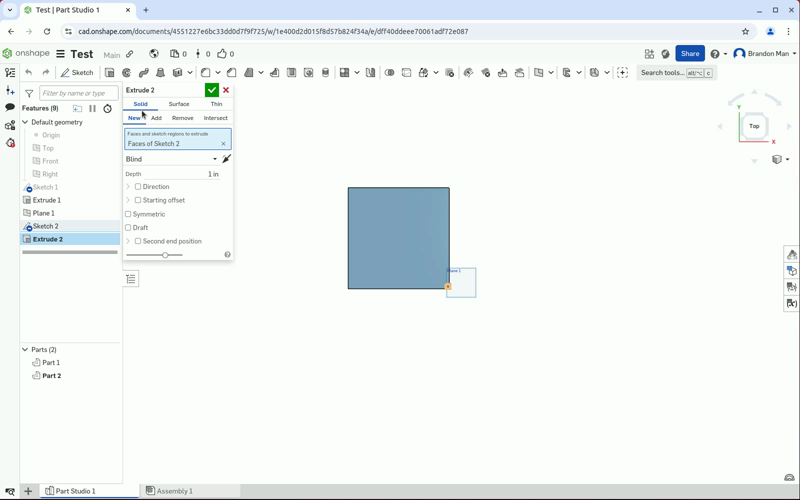
mouse_move(137, 120)
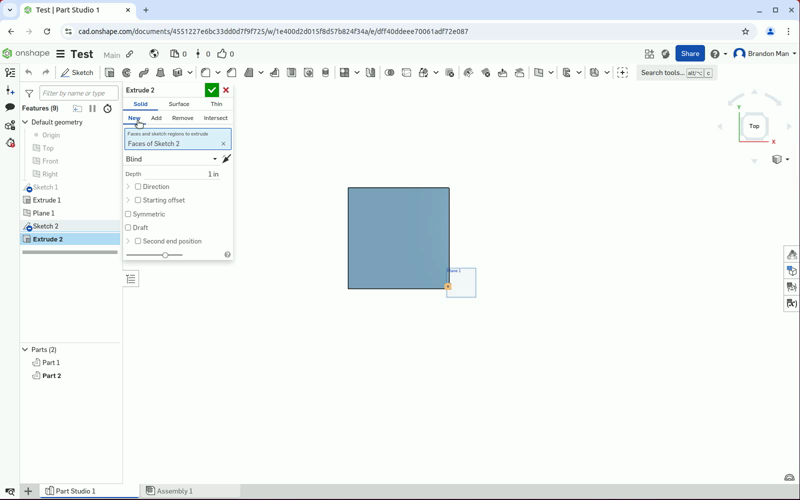
click(137, 120)
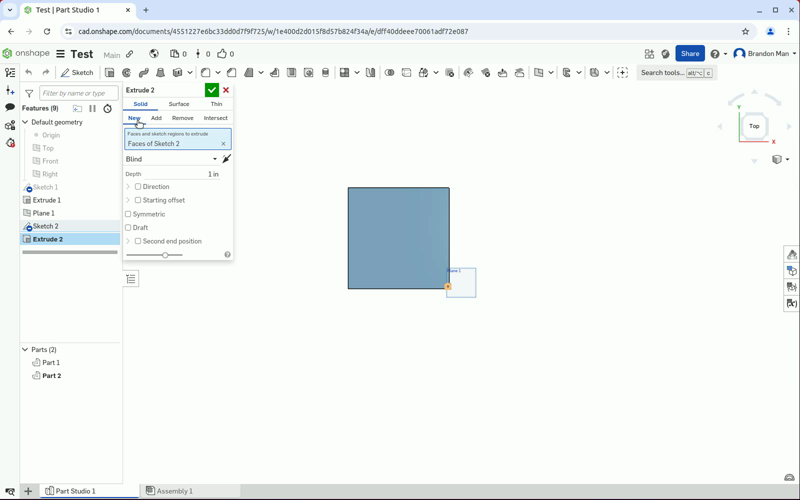
key(tab, 4)
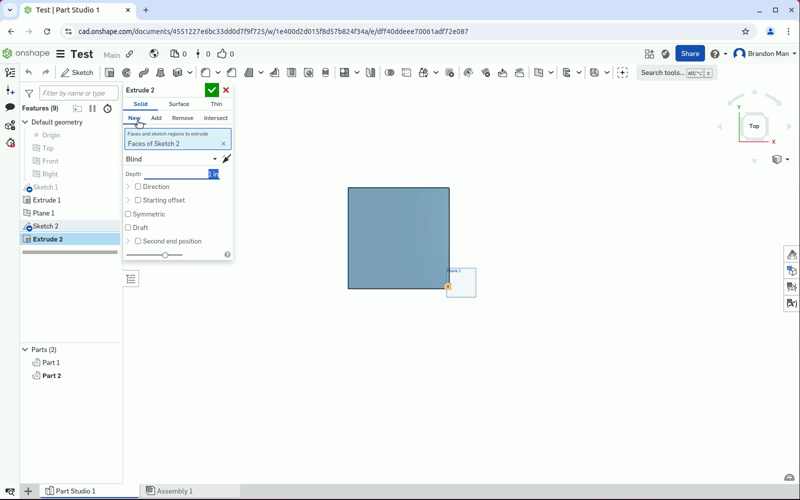
text(6.981)
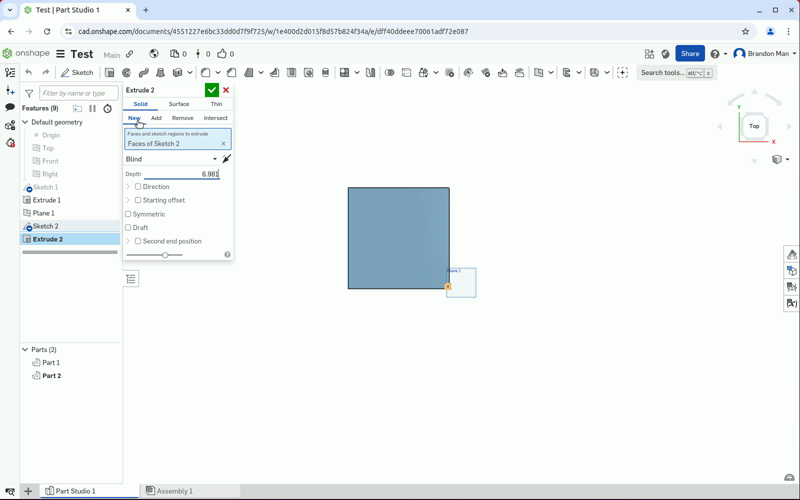
key(enter)
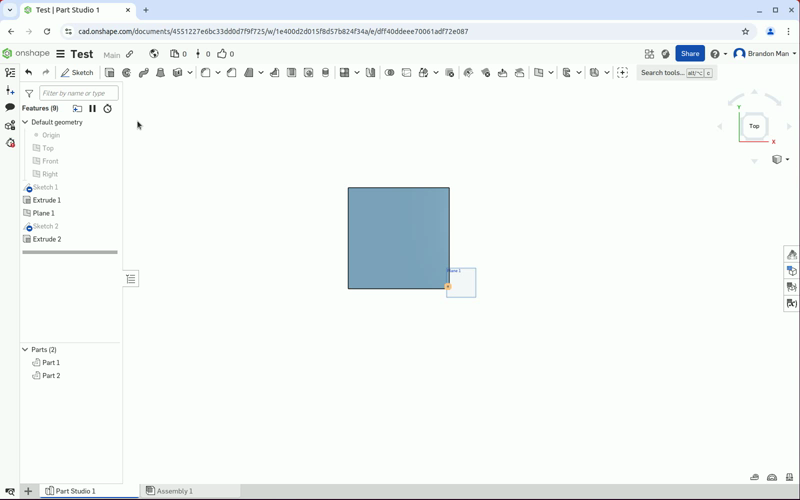
key(shift+h)
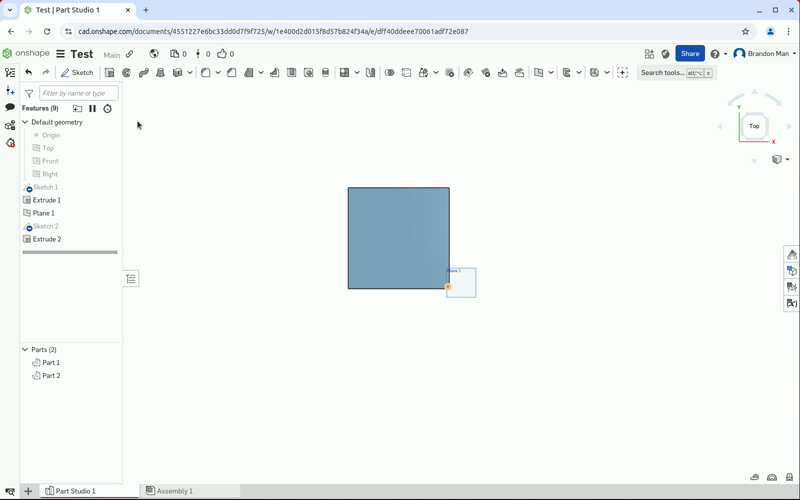
key(shift+h)
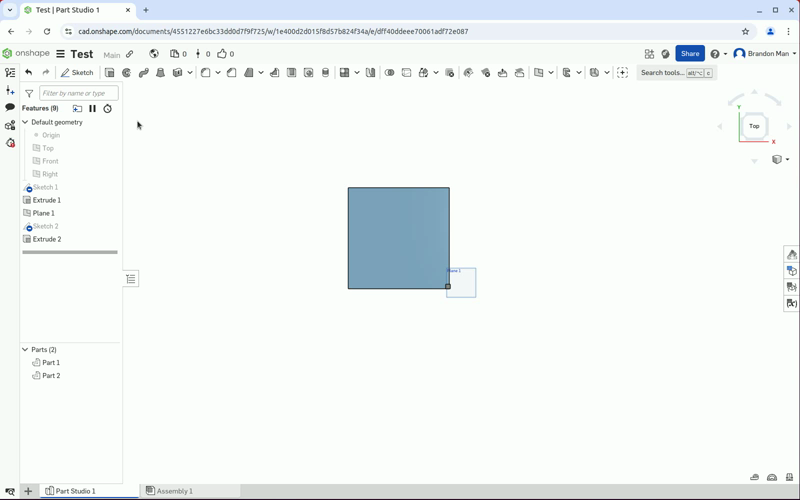
mouse_move(73, 189)
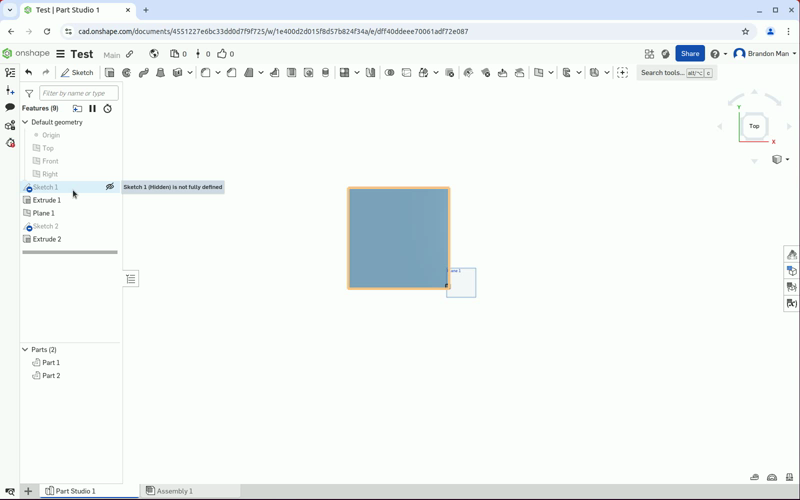
click(73, 189)
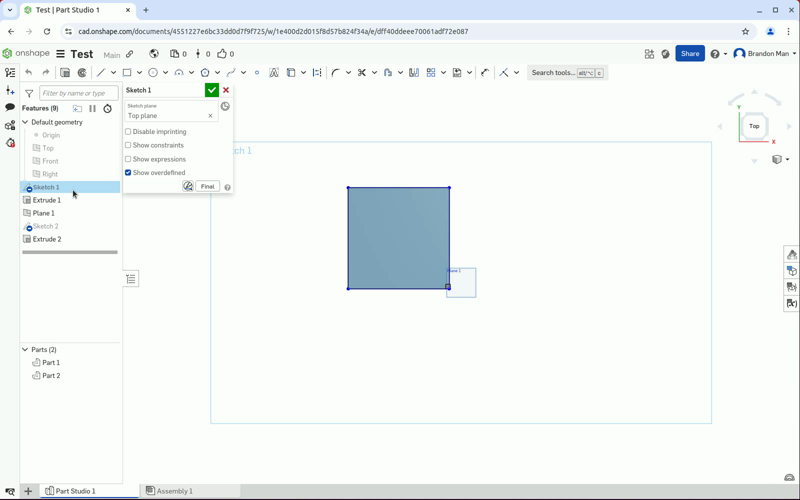
mouse_move(229, 92)
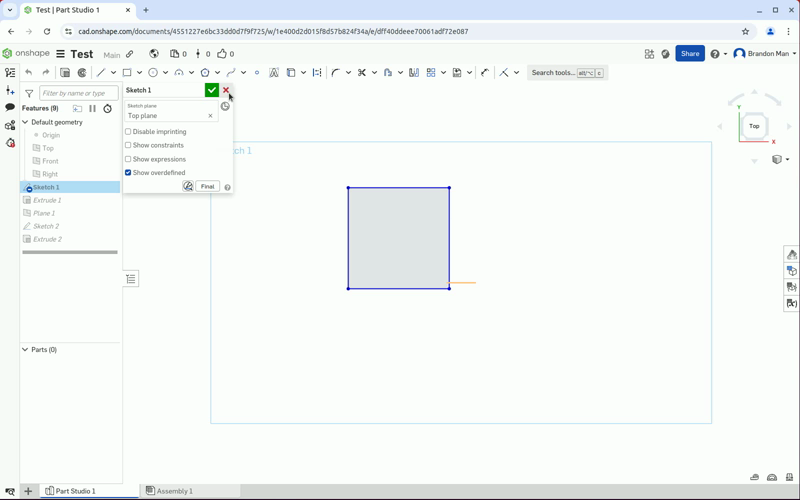
click(229, 92)
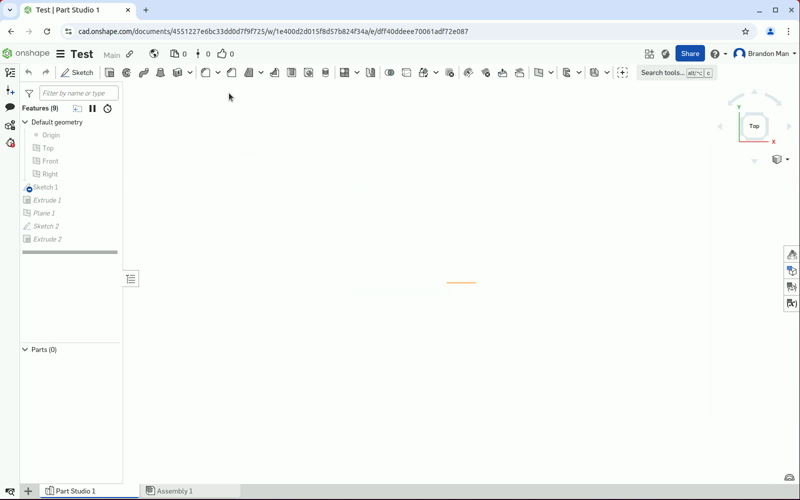
key(shift+s)
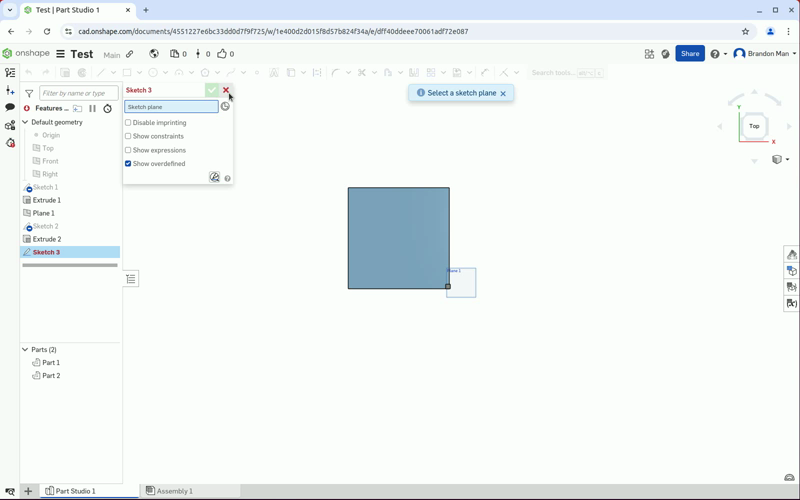
mouse_move(73, 215)
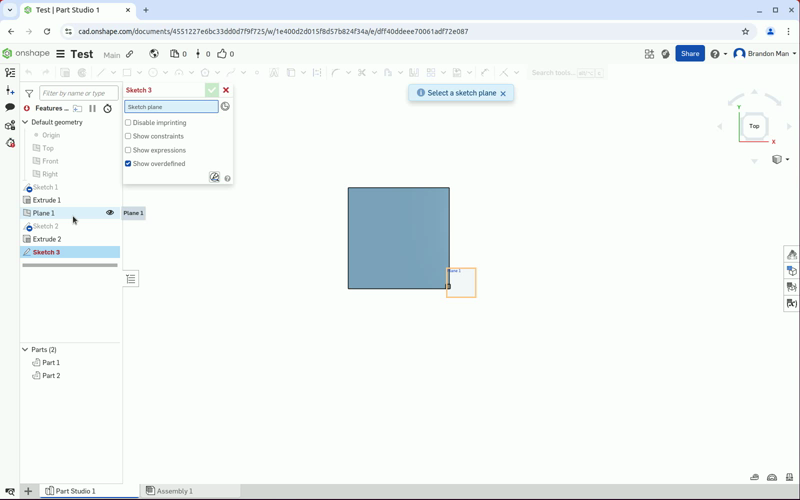
click(73, 215)
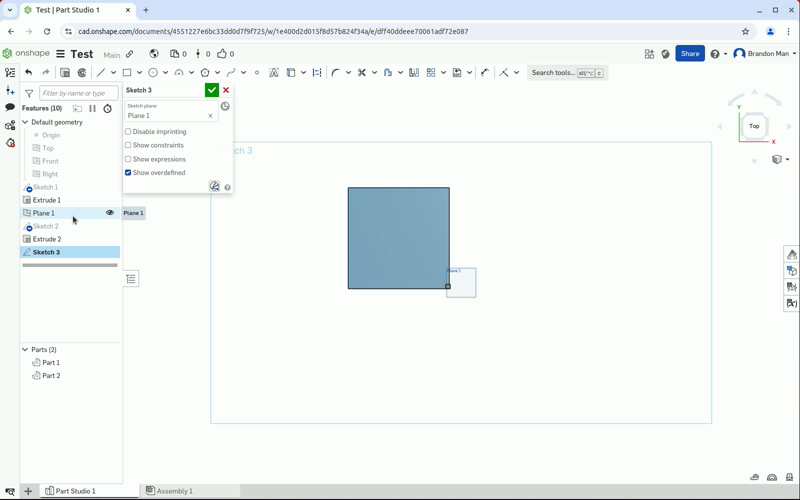
mouse_move(73, 352)
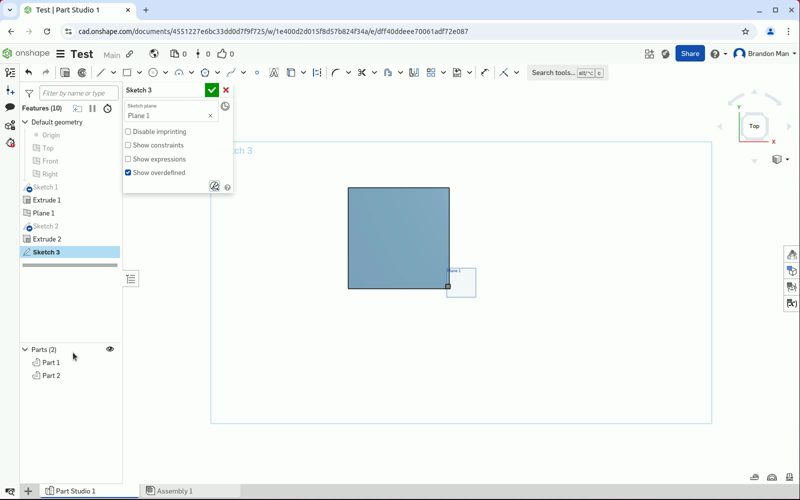
key(y)
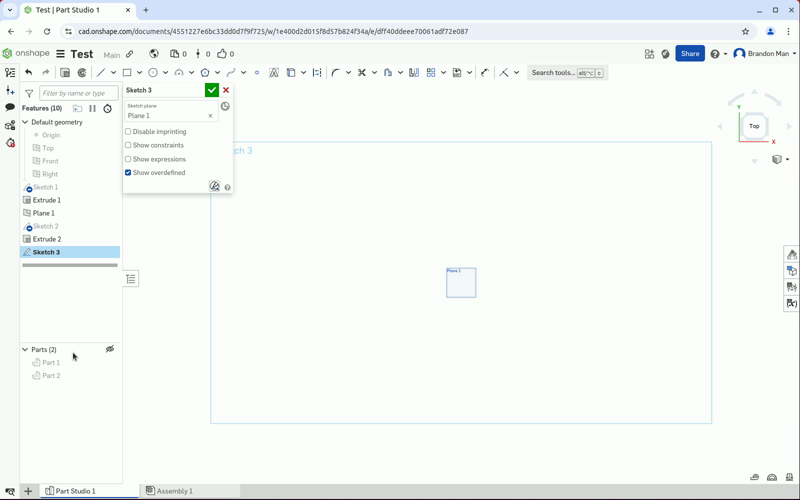
key(l)
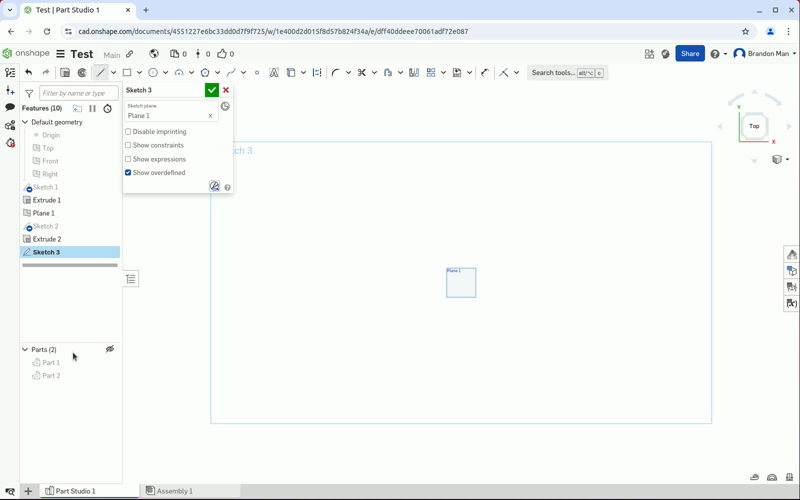
key_down(shift)
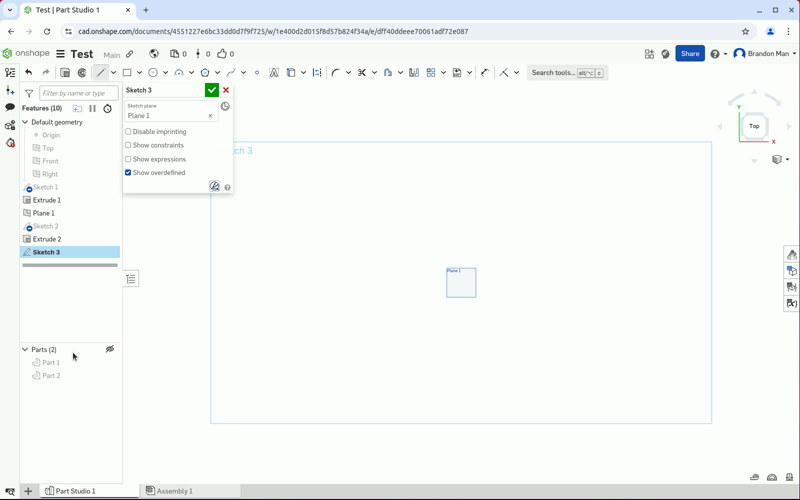
mouse_move(445, 191)
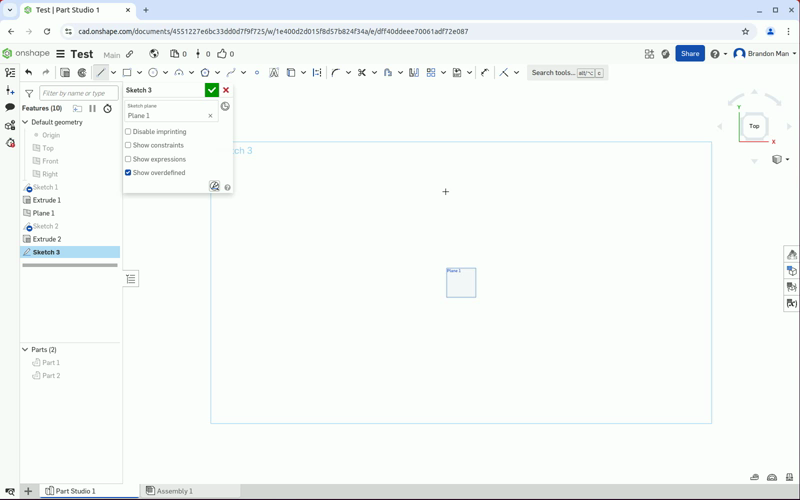
click(445, 191)
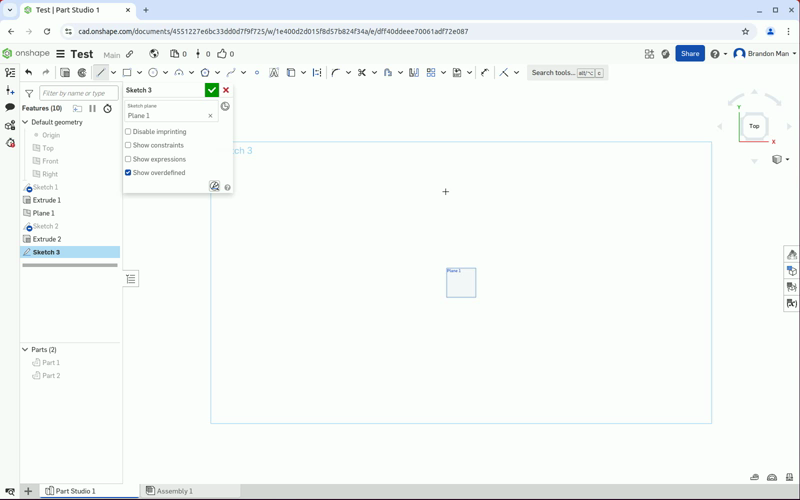
key_up(shift)
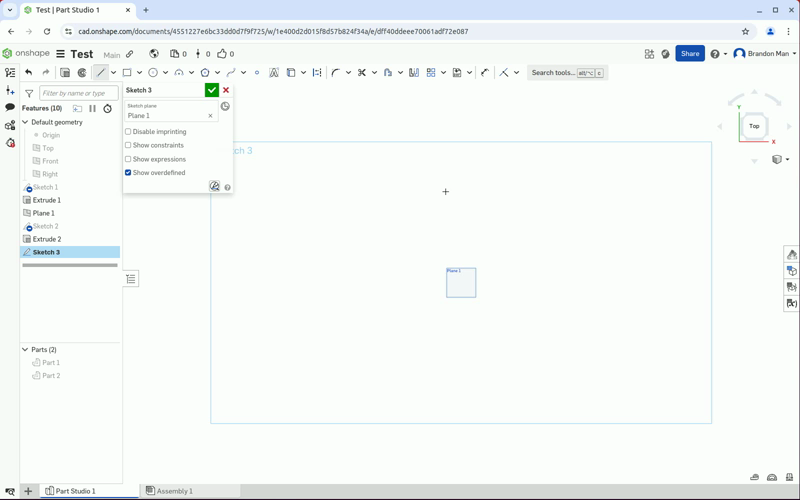
key_down(shift)
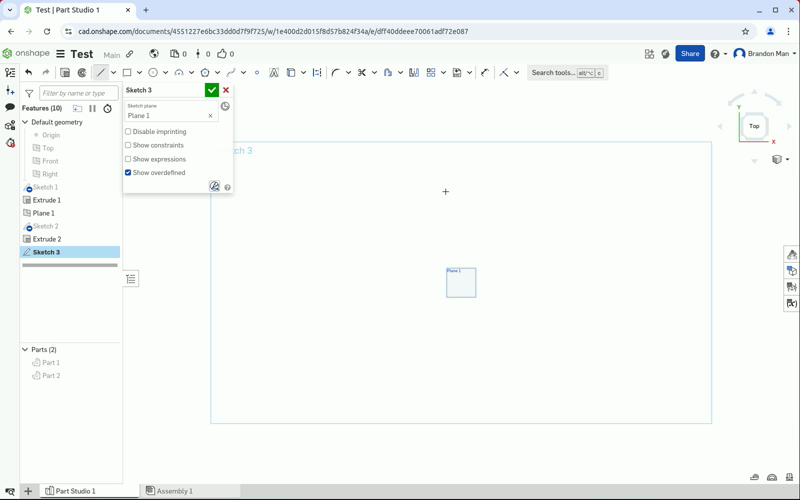
mouse_move(475, 191)
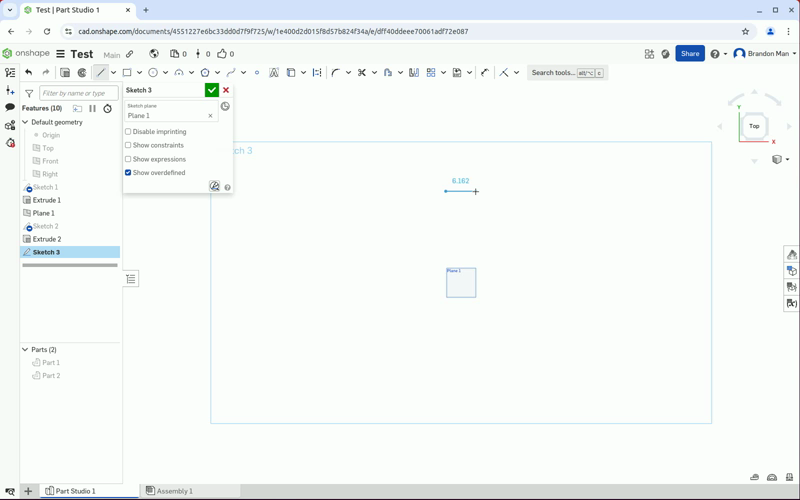
mouse_move(450, 191)
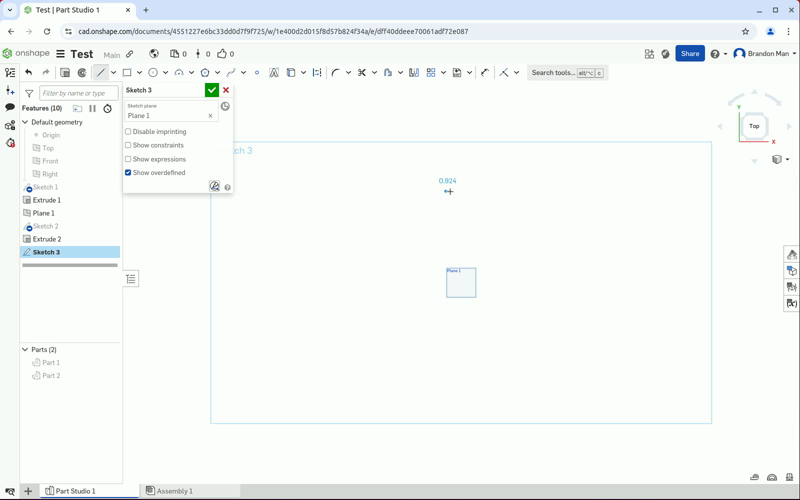
scroll(6)
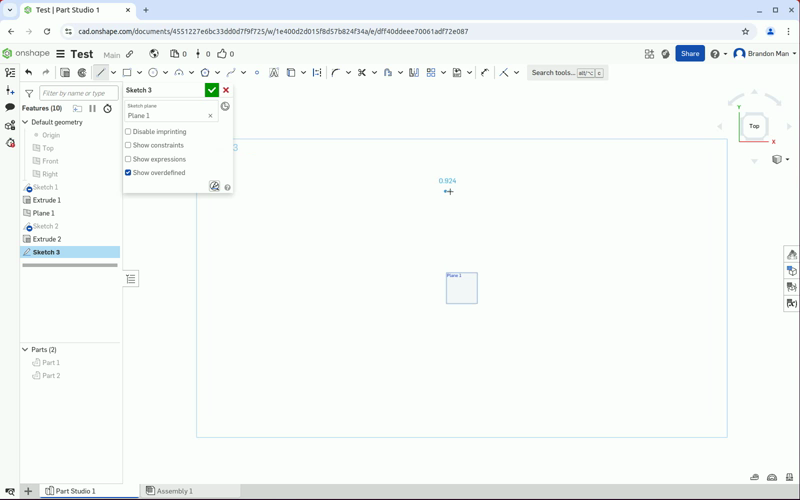
scroll(6)
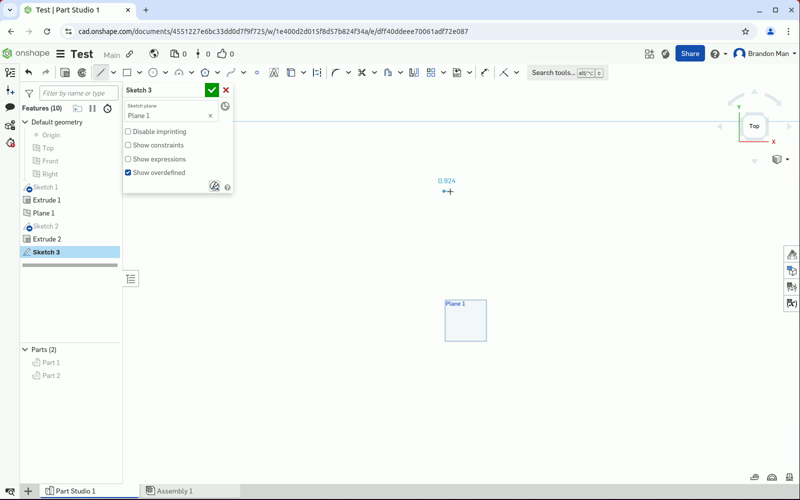
scroll(6)
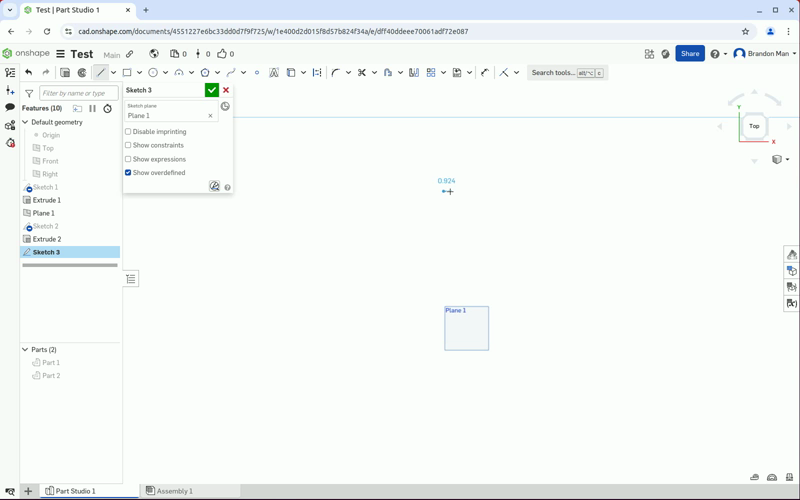
scroll(6)
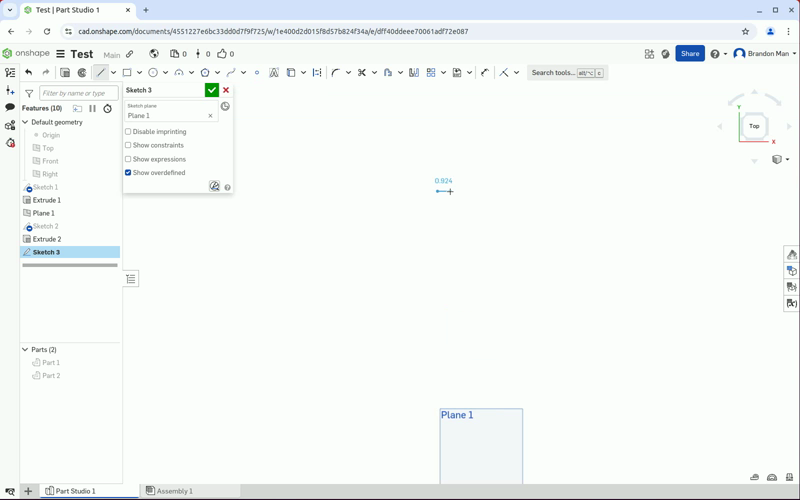
scroll(6)
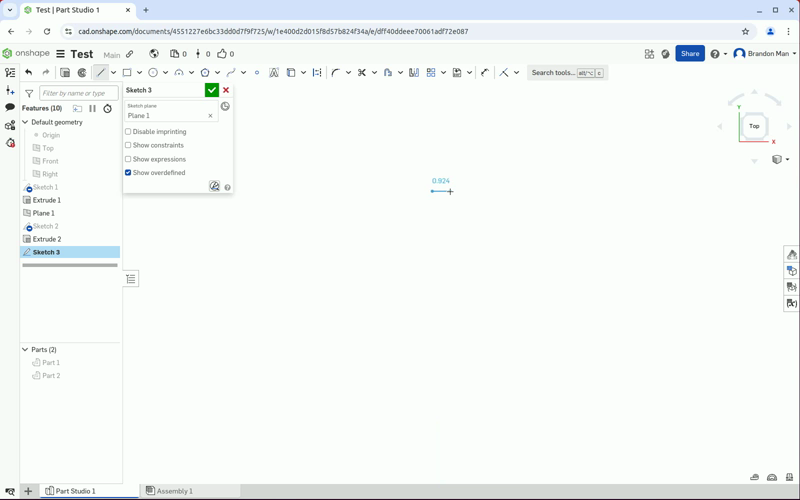
scroll(6)
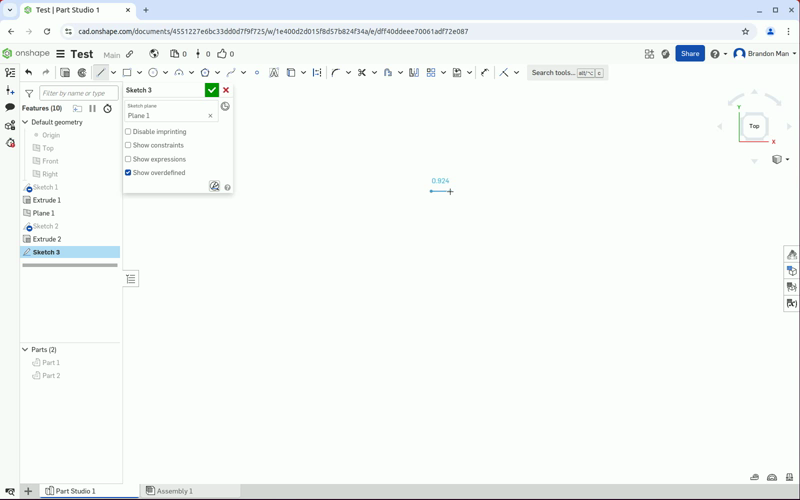
scroll(6)
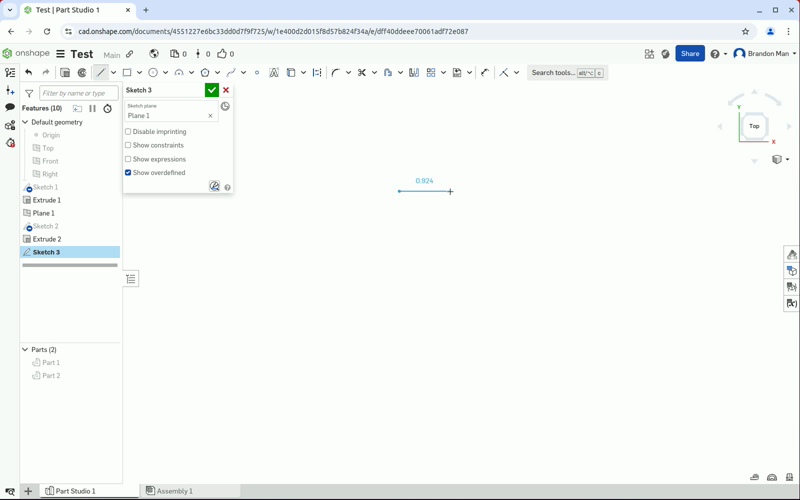
click(450, 191)
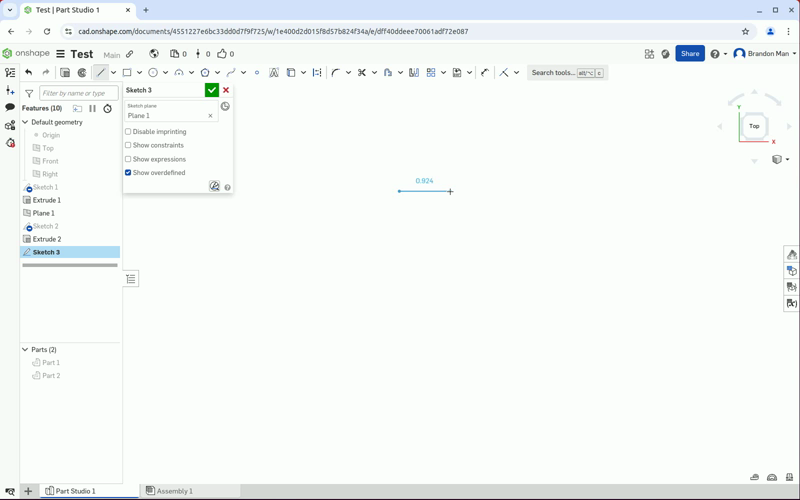
scroll(-6)
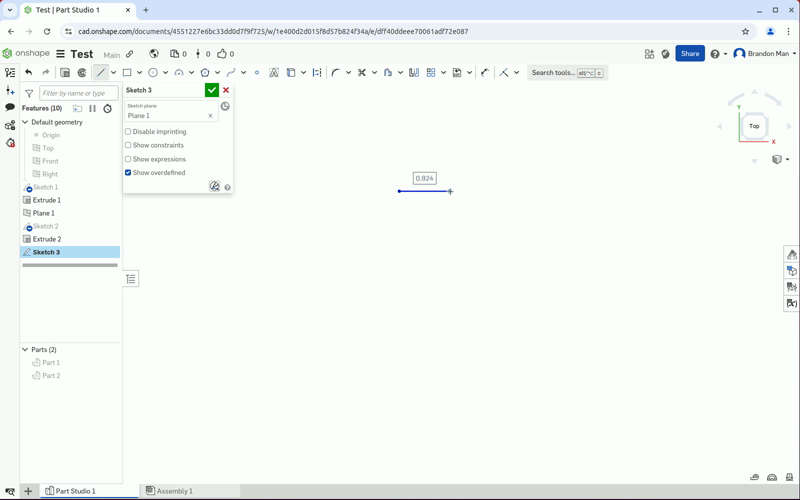
scroll(-6)
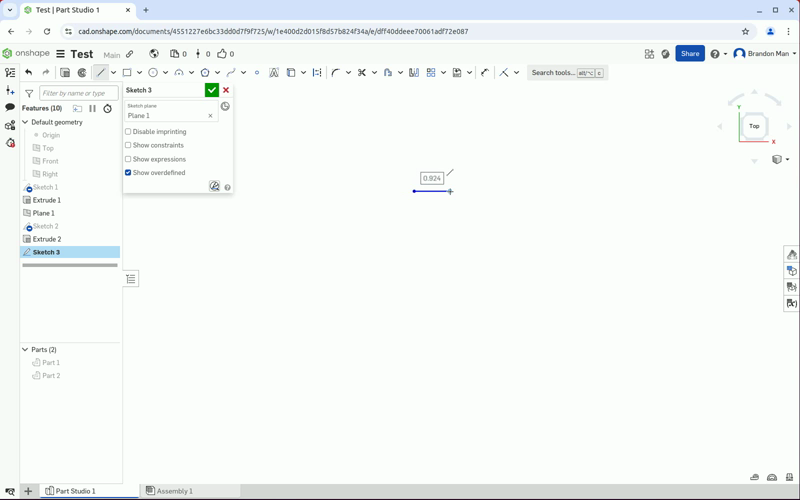
scroll(-6)
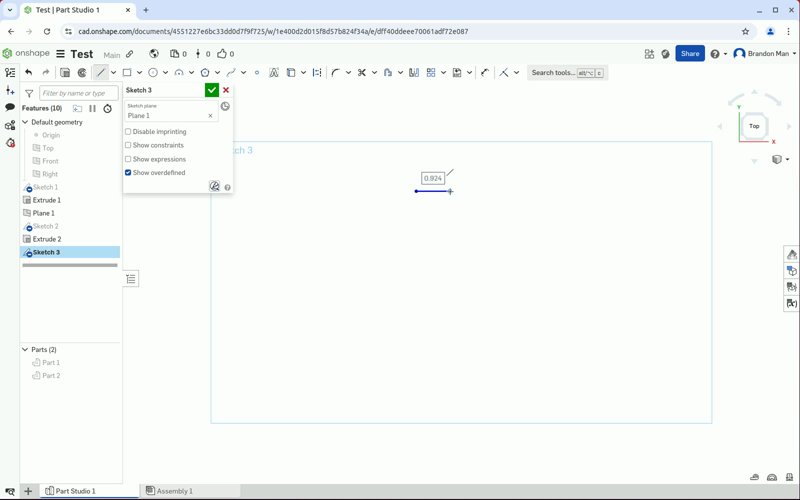
scroll(-6)
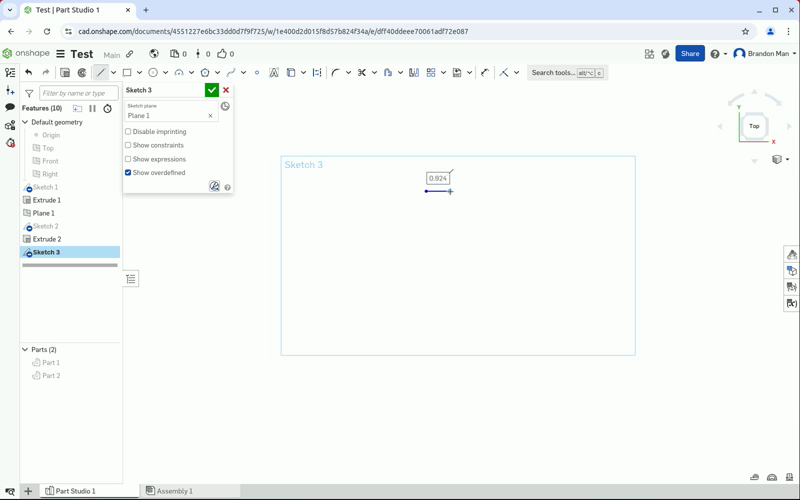
scroll(-6)
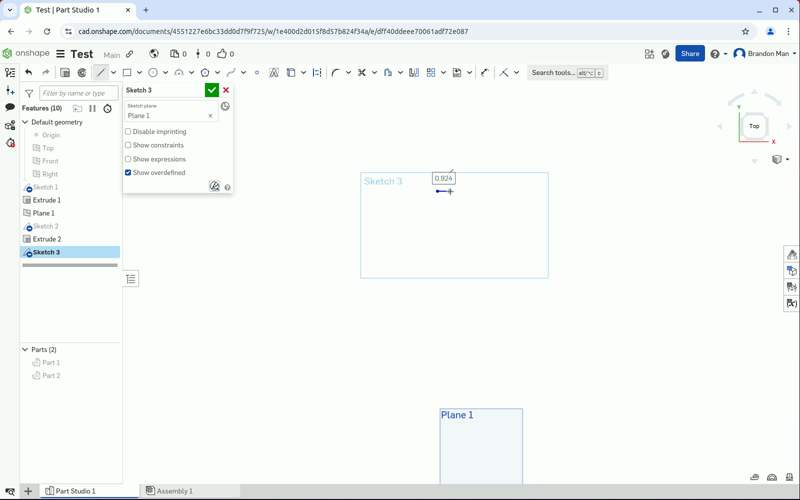
scroll(-6)
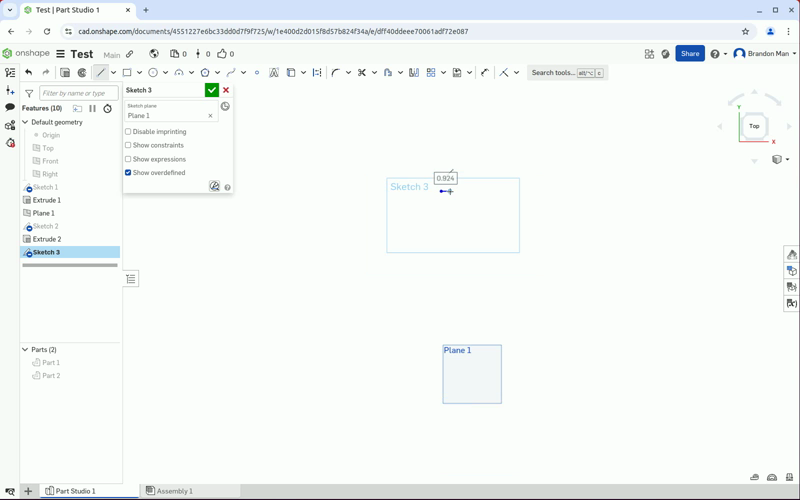
scroll(-6)
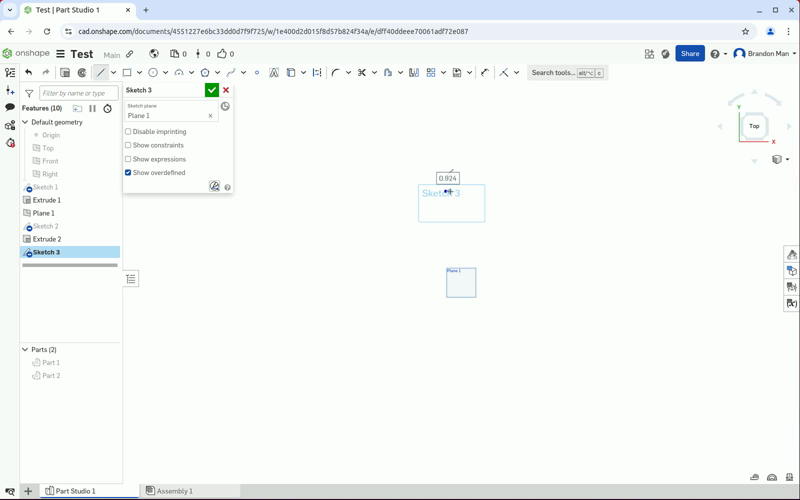
key_up(shift)
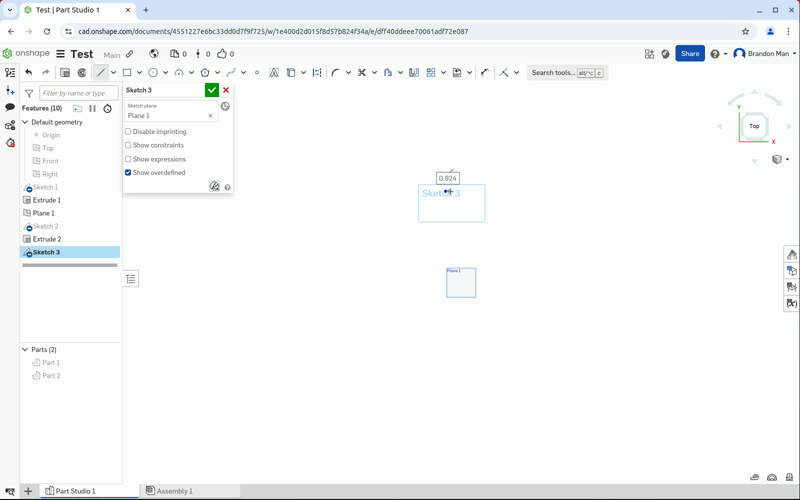
key_down(shift)
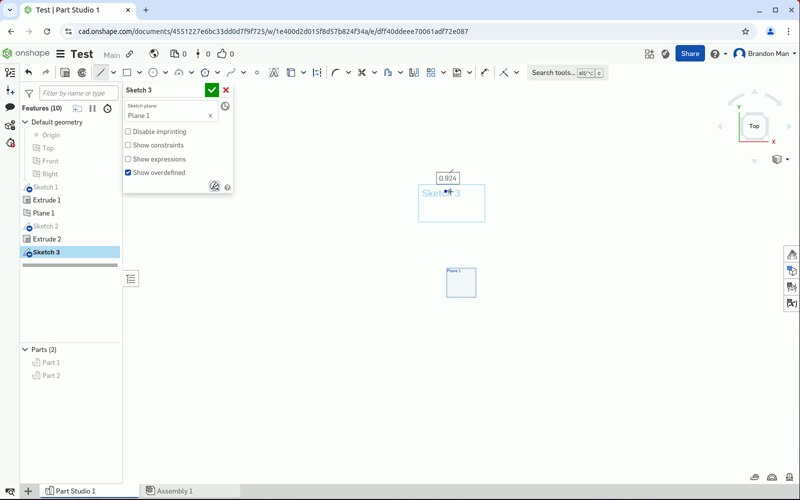
mouse_move(480, 191)
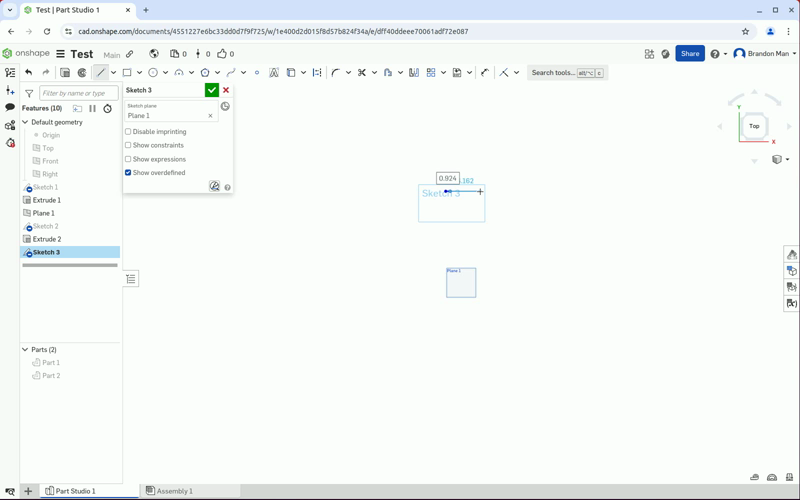
mouse_move(450, 186)
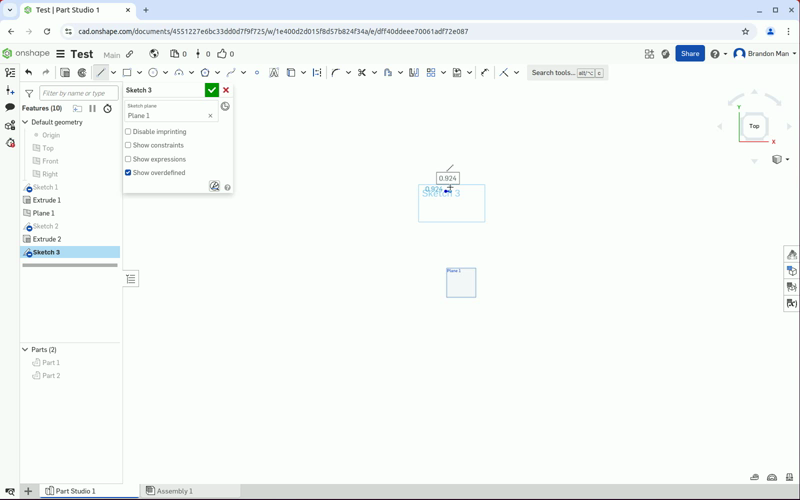
scroll(6)
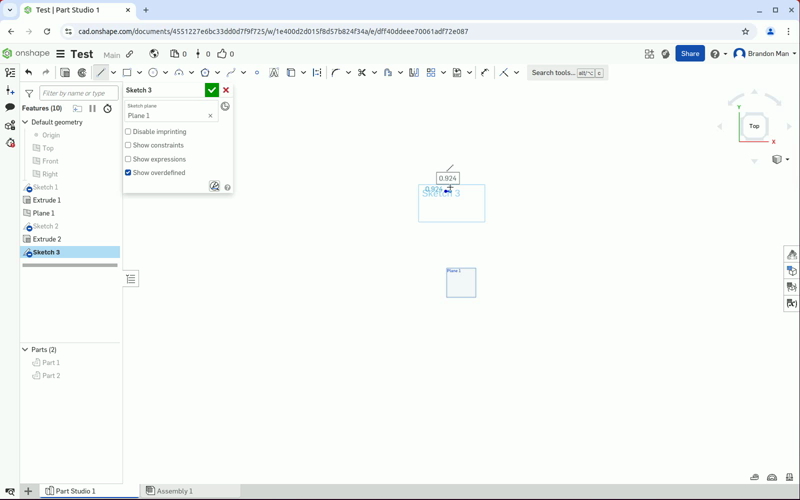
scroll(6)
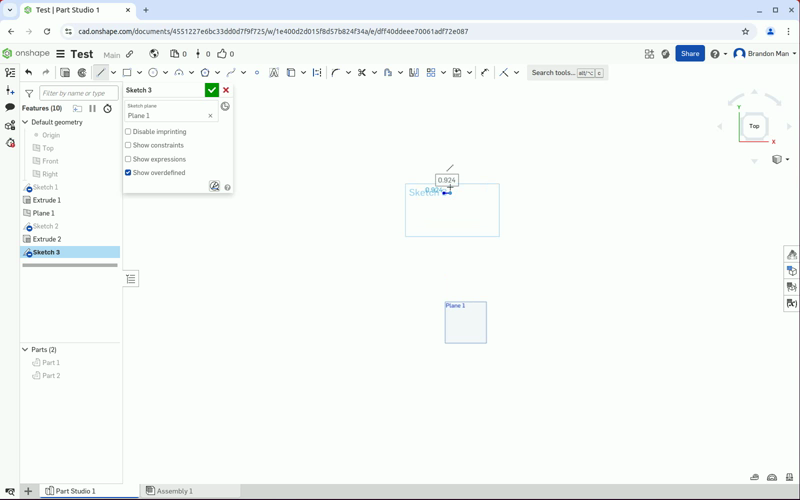
scroll(6)
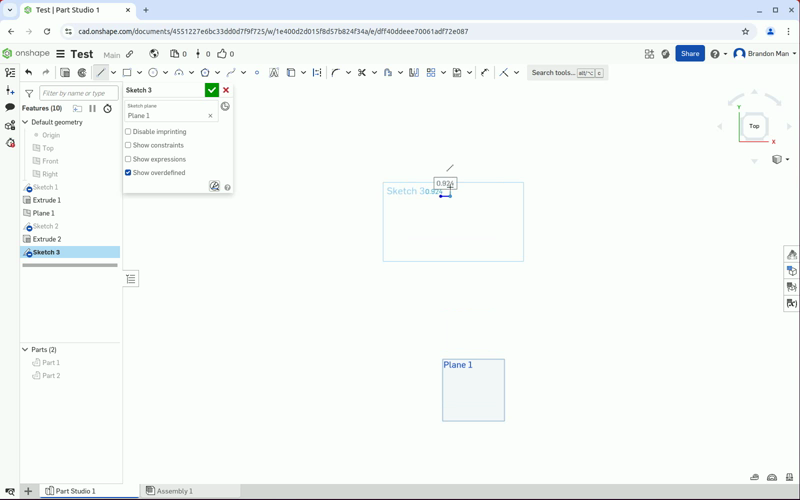
scroll(6)
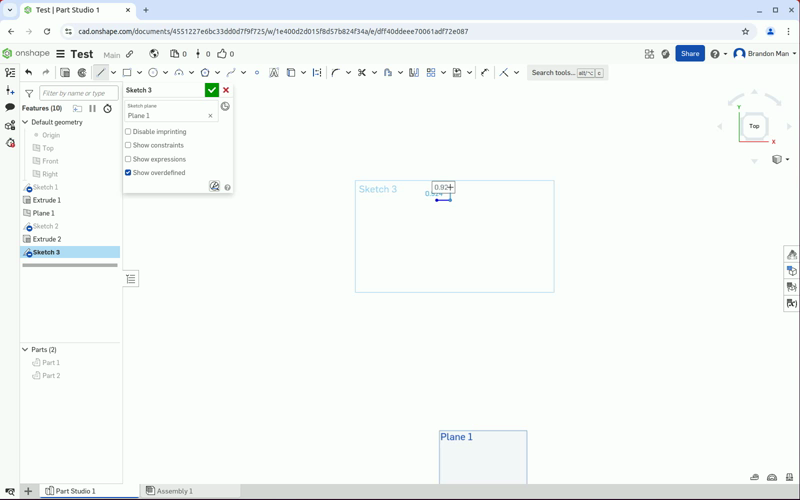
scroll(6)
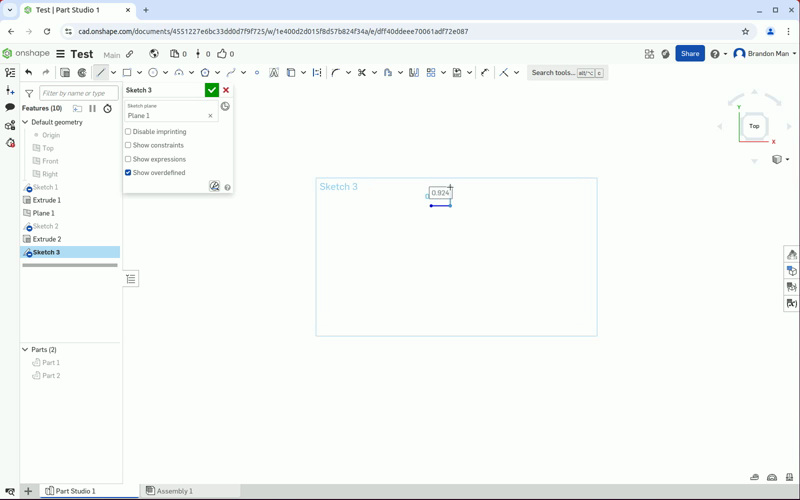
scroll(6)
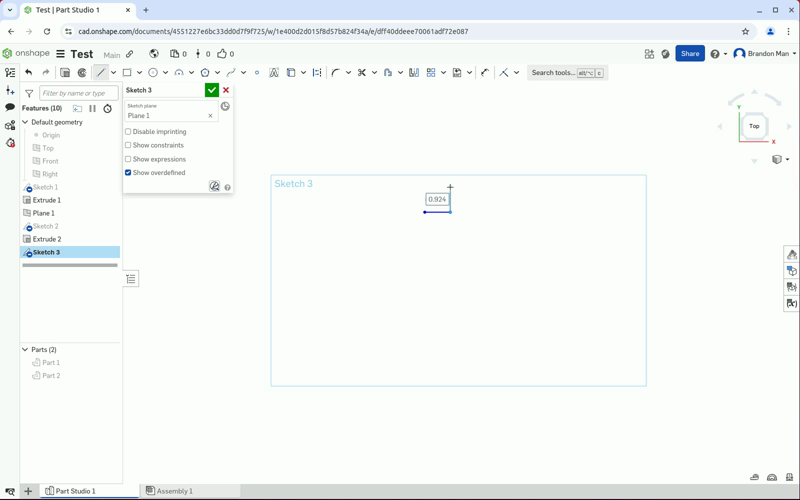
scroll(6)
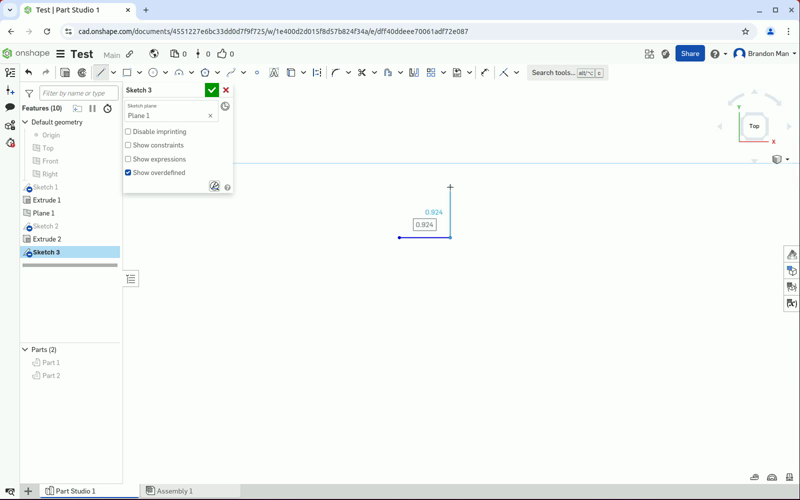
click(450, 186)
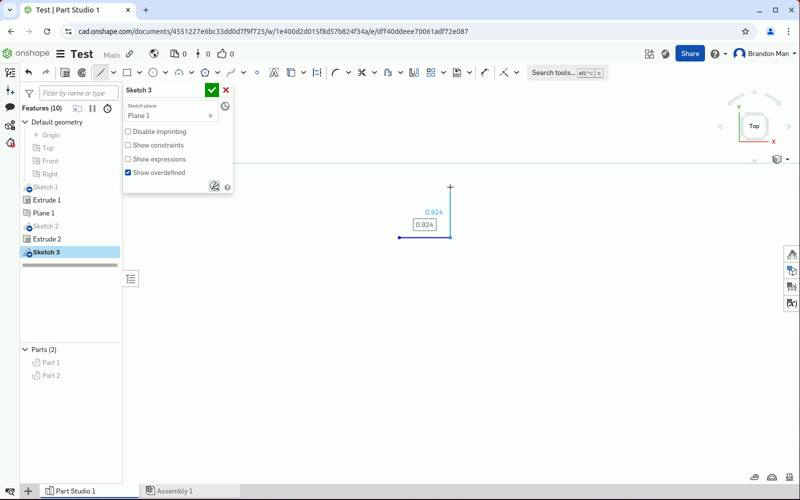
scroll(-6)
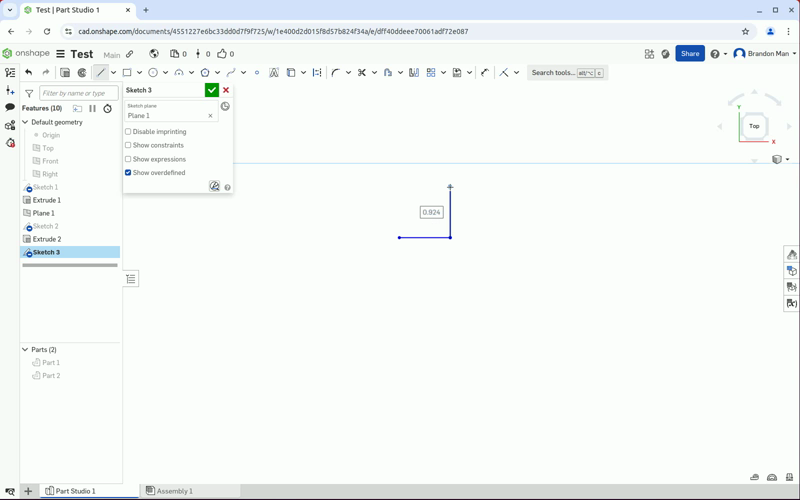
scroll(-6)
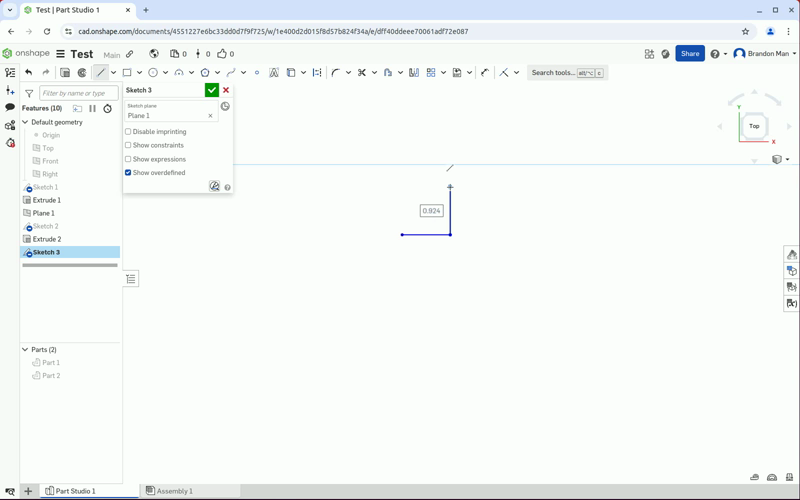
scroll(-6)
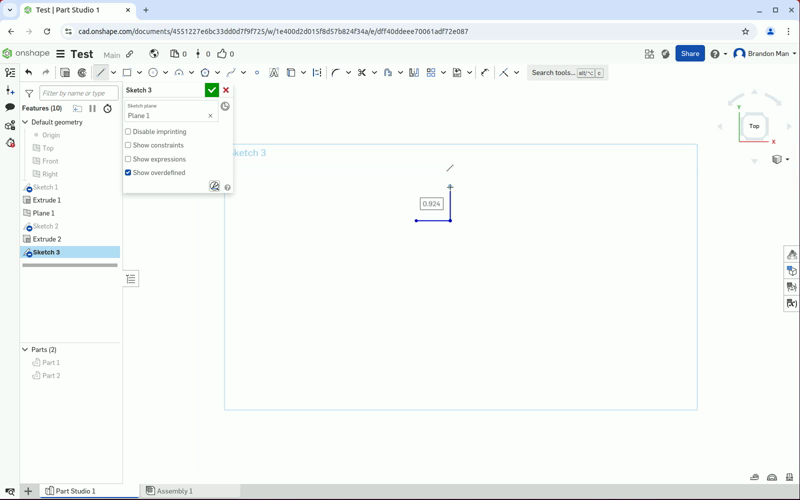
scroll(-6)
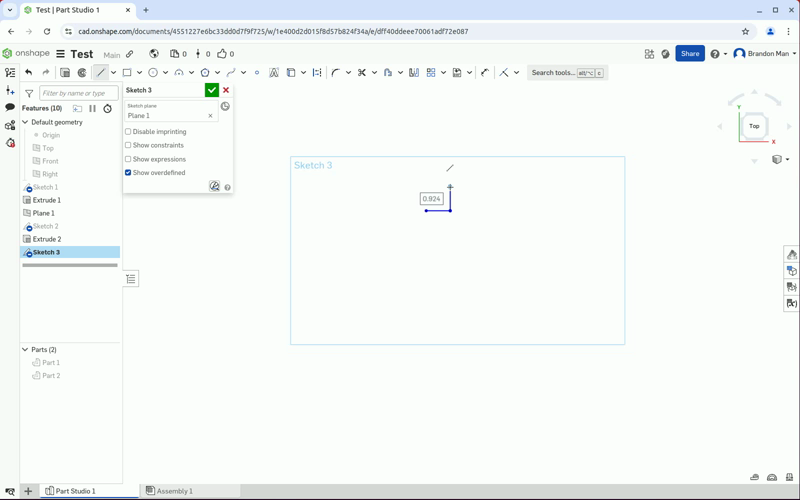
scroll(-6)
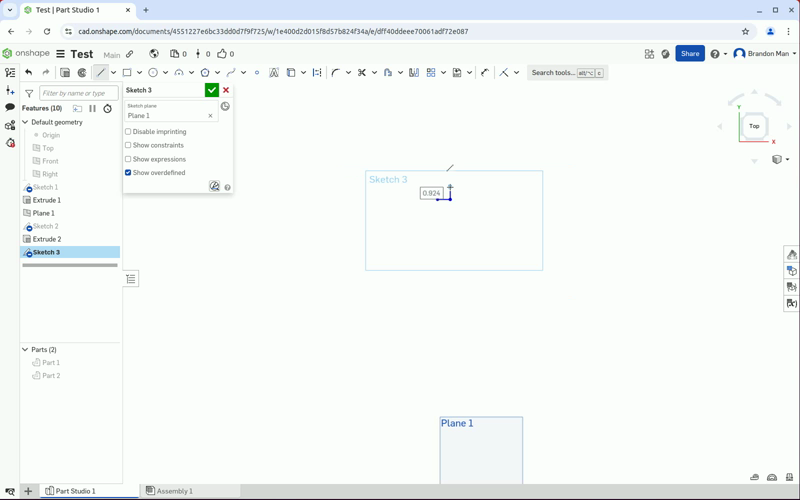
scroll(-6)
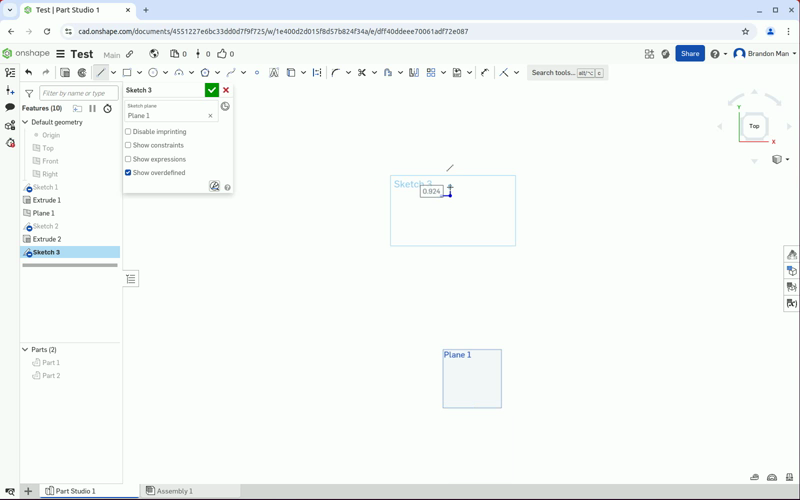
scroll(-6)
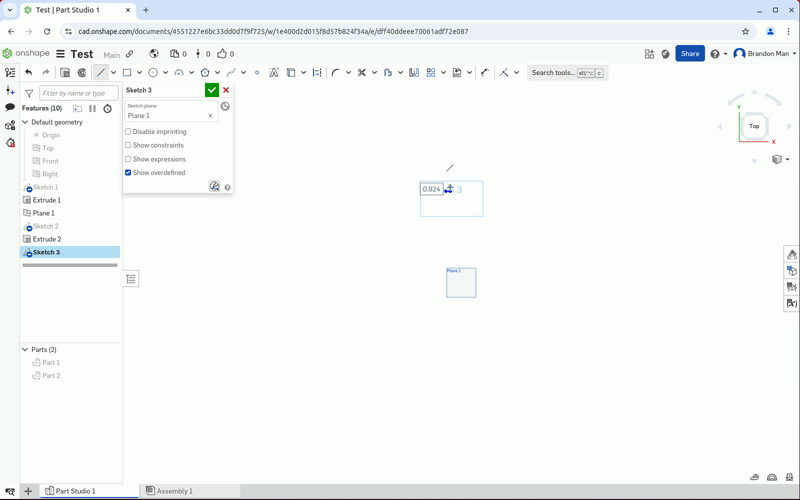
key_up(shift)
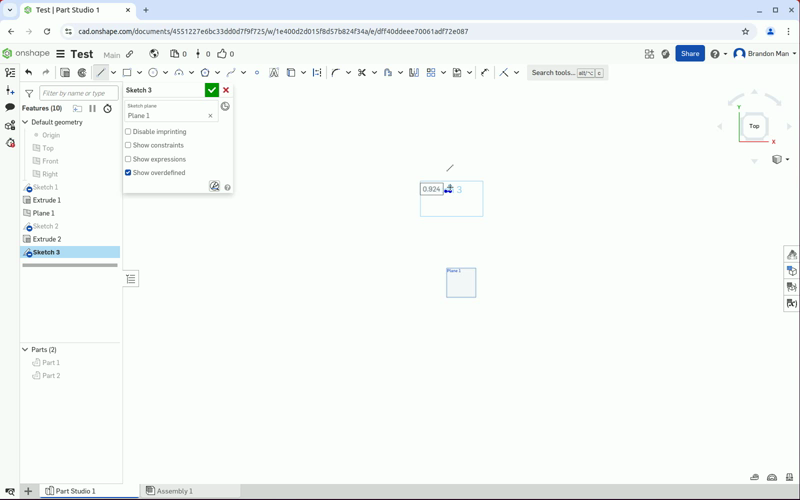
key_down(shift)
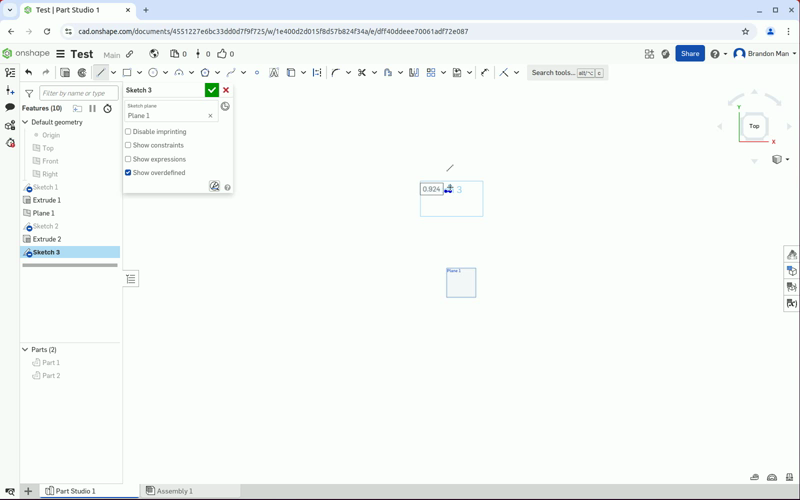
mouse_move(480, 186)
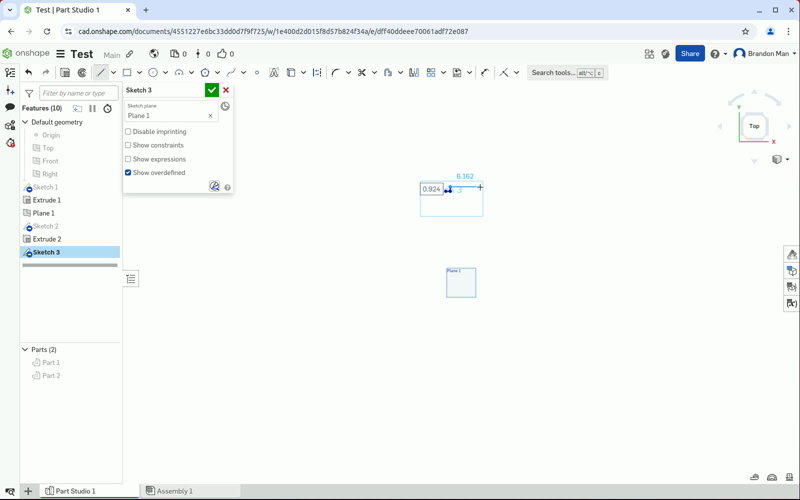
mouse_move(445, 186)
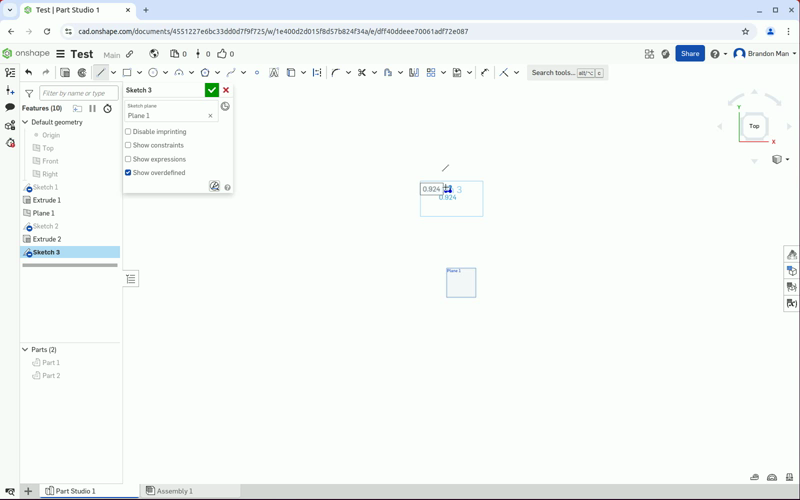
scroll(6)
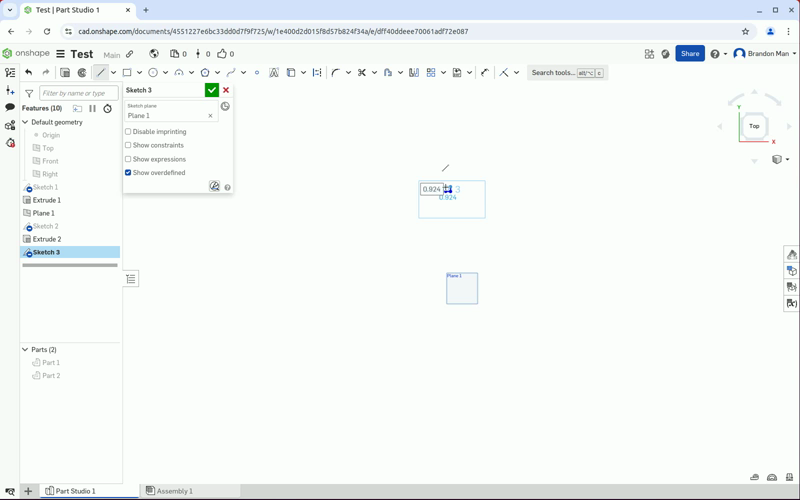
scroll(6)
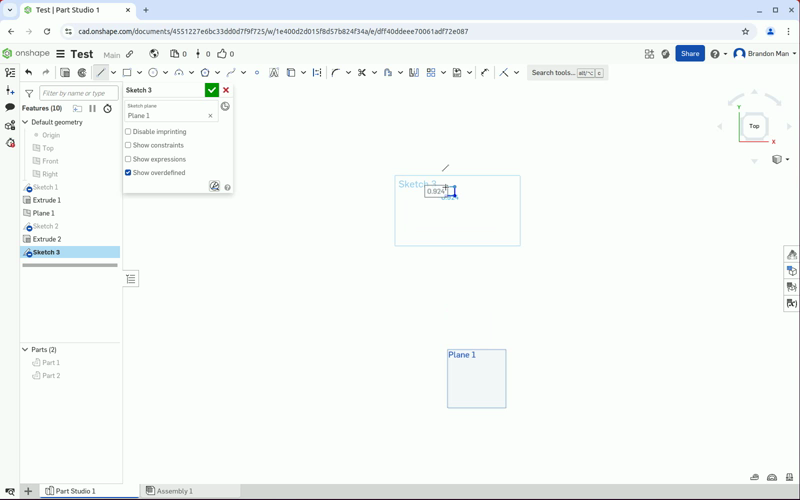
scroll(6)
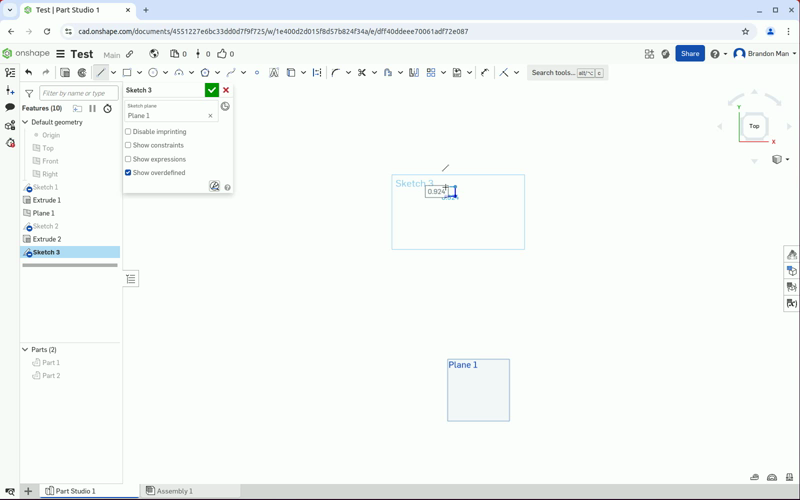
scroll(6)
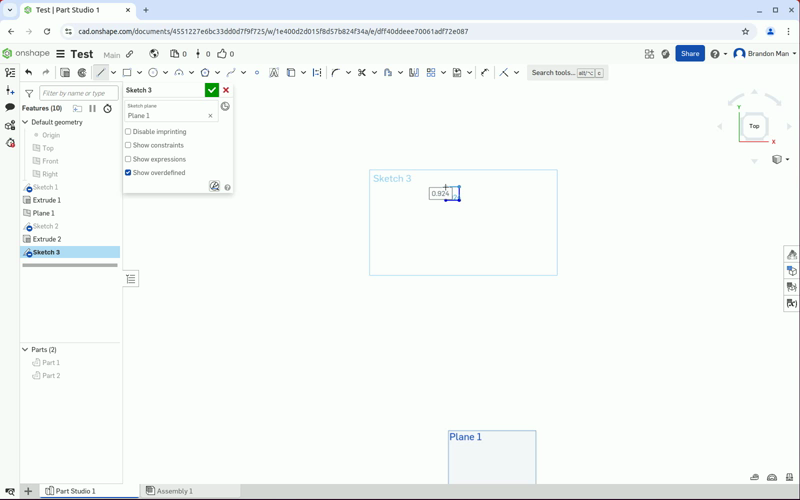
scroll(6)
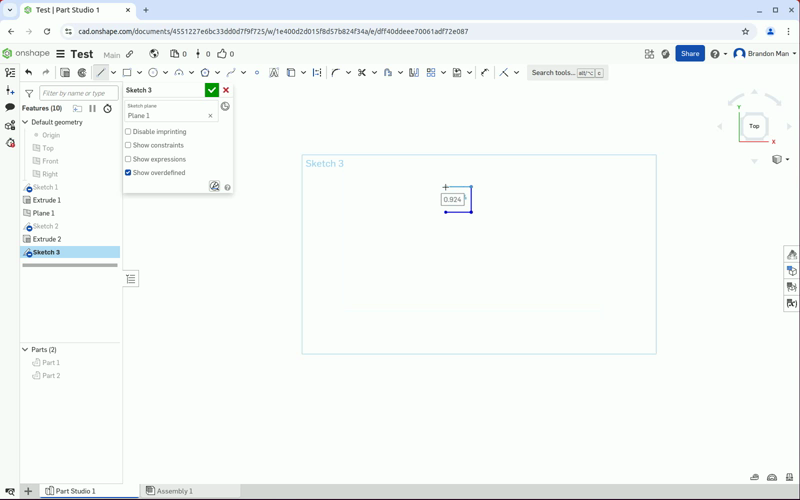
scroll(6)
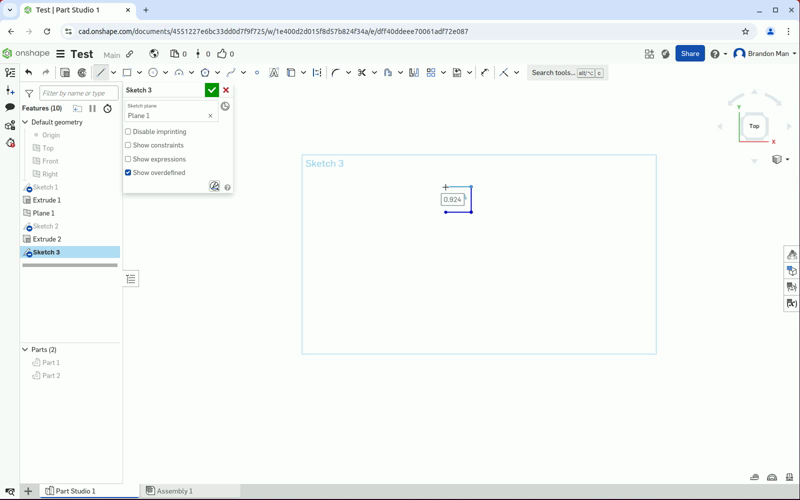
scroll(6)
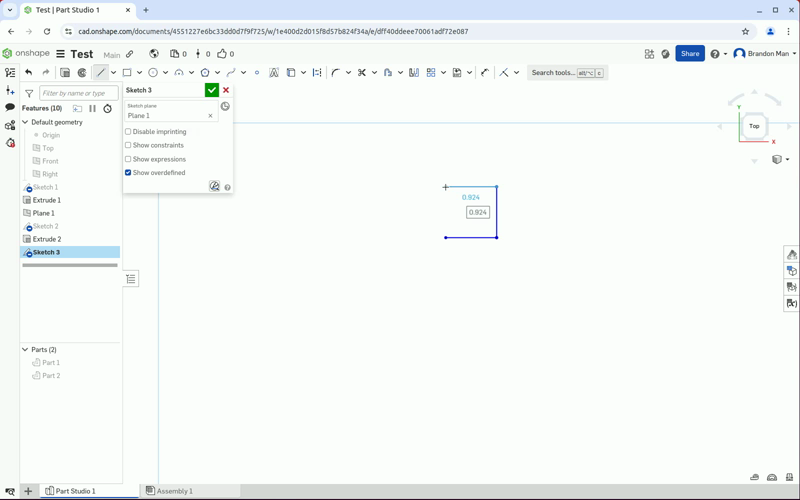
click(445, 186)
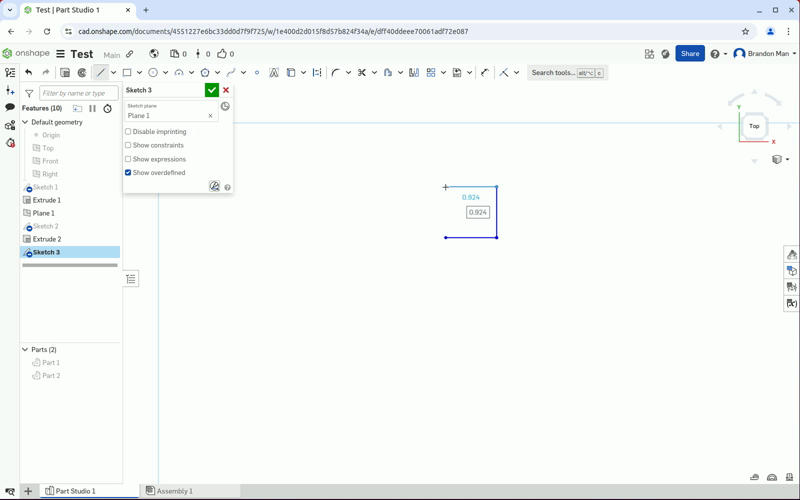
scroll(-6)
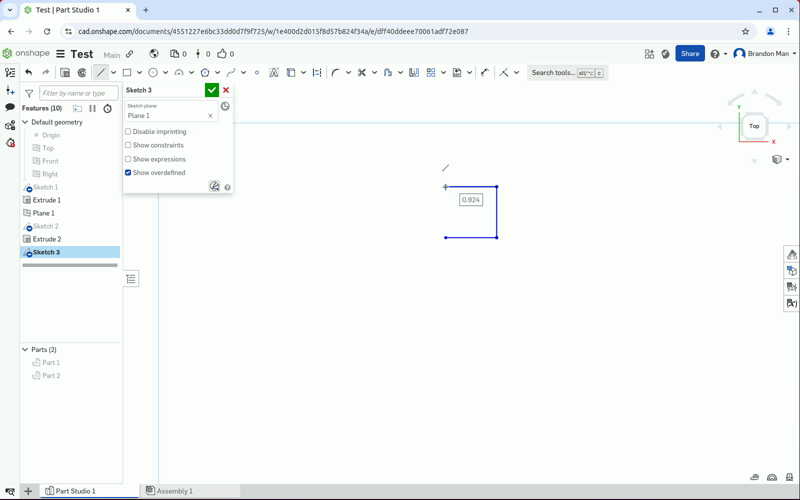
scroll(-6)
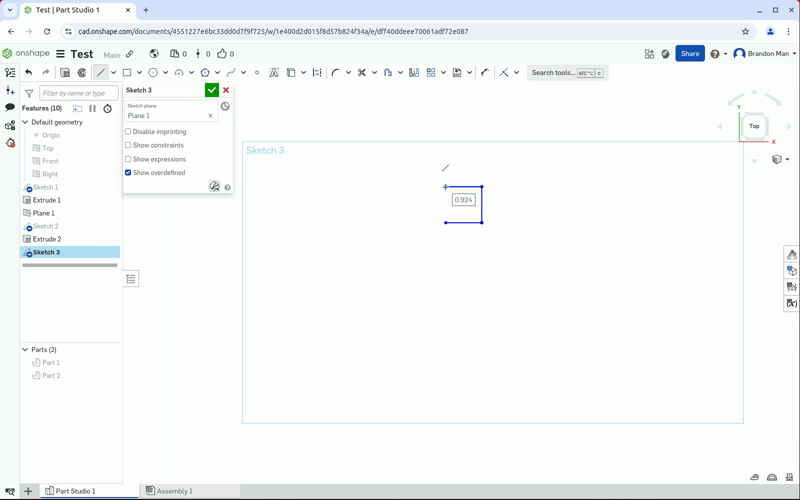
scroll(-6)
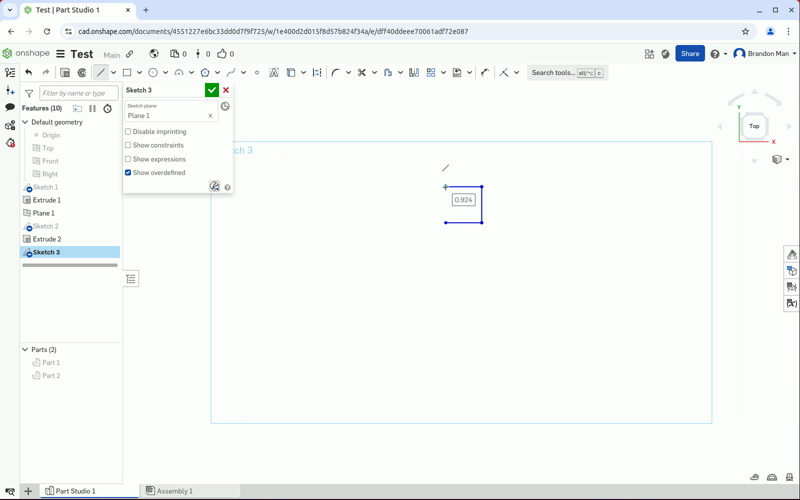
scroll(-6)
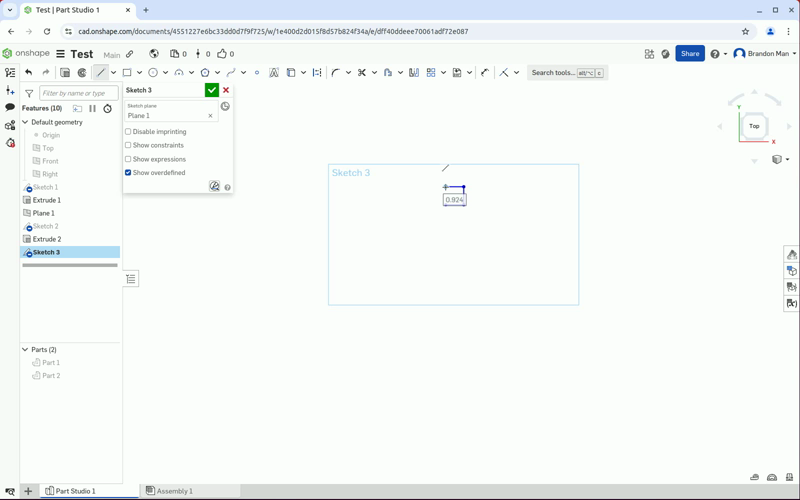
scroll(-6)
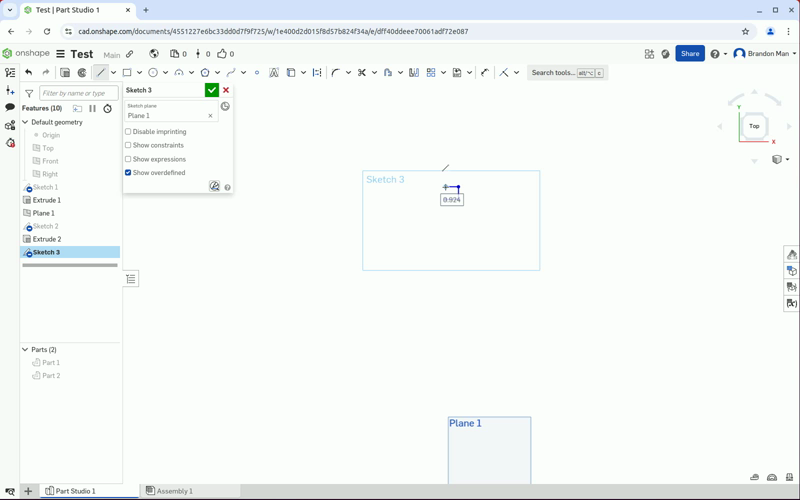
scroll(-6)
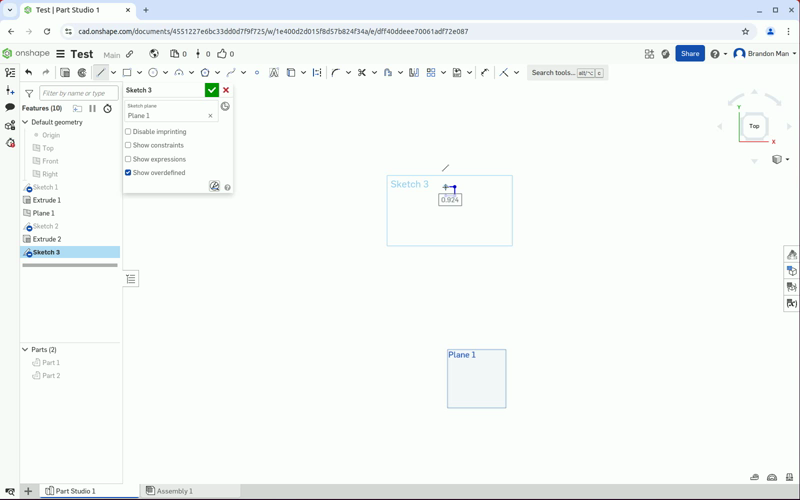
scroll(-6)
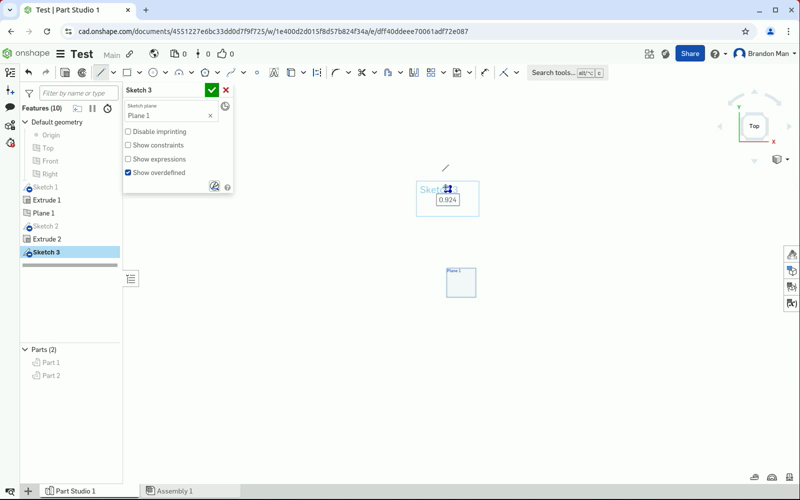
key_up(shift)
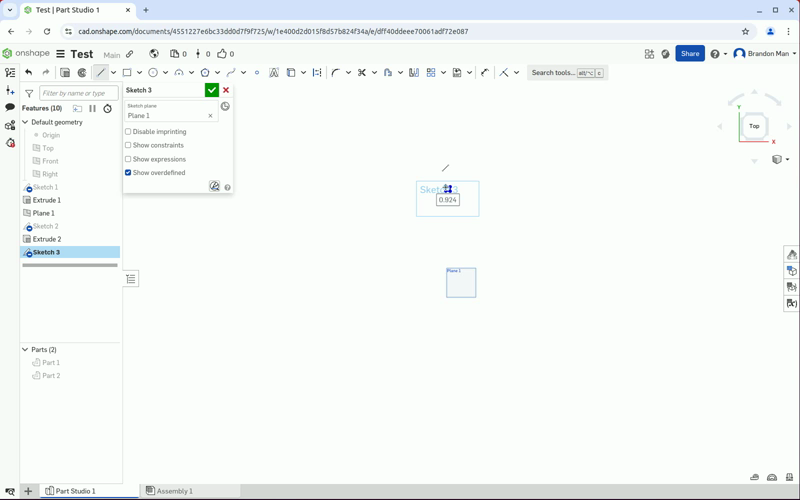
mouse_move(475, 186)
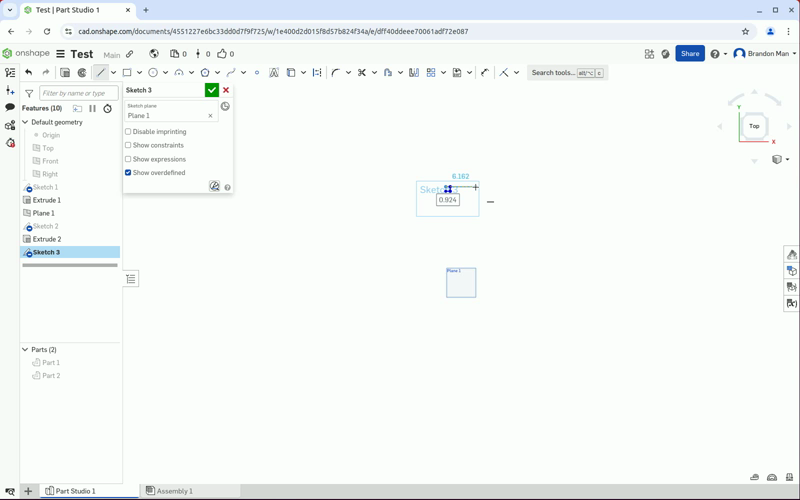
key_down(shift)
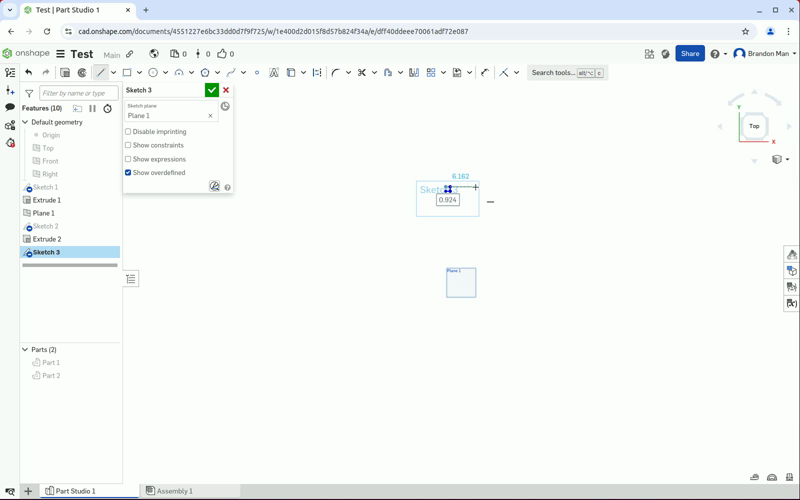
mouse_move(445, 191)
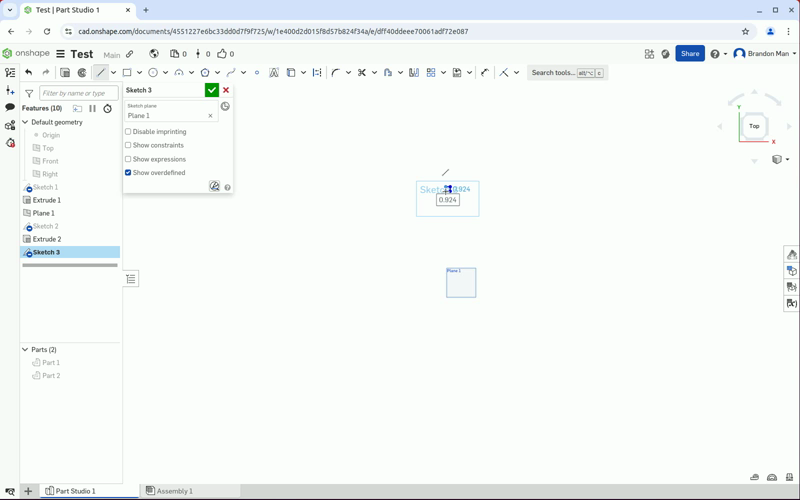
scroll(6)
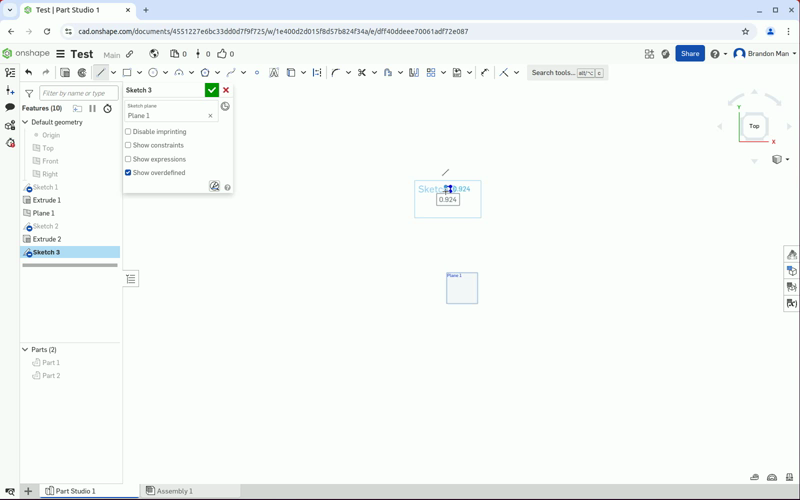
scroll(6)
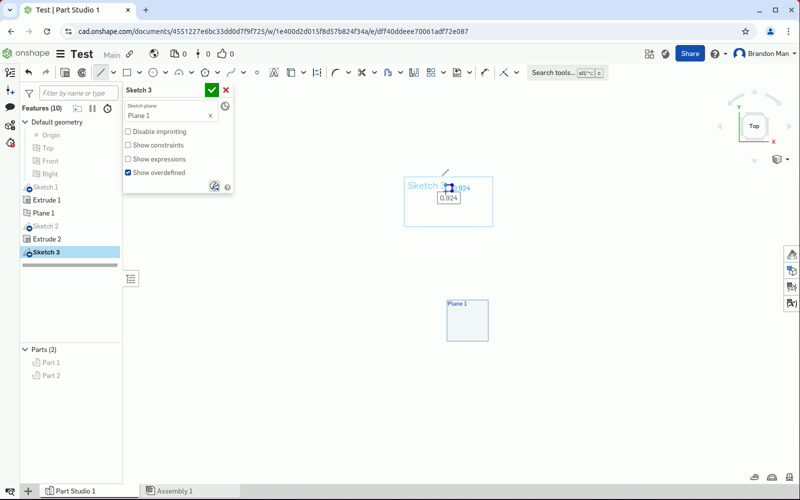
scroll(6)
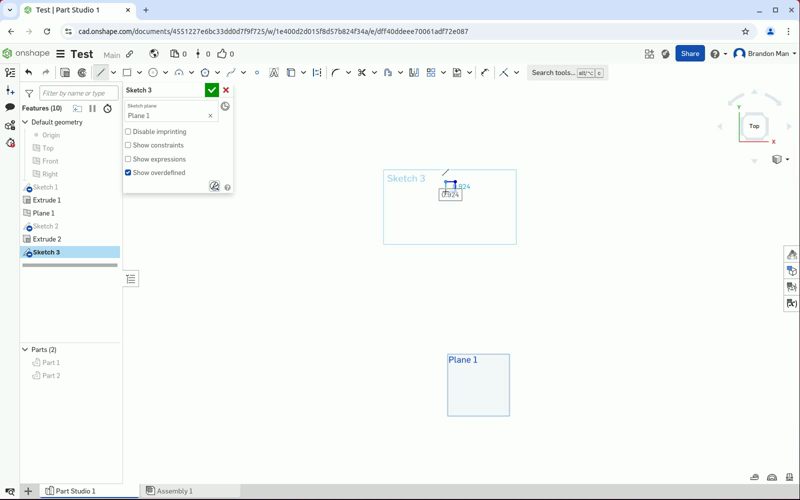
scroll(6)
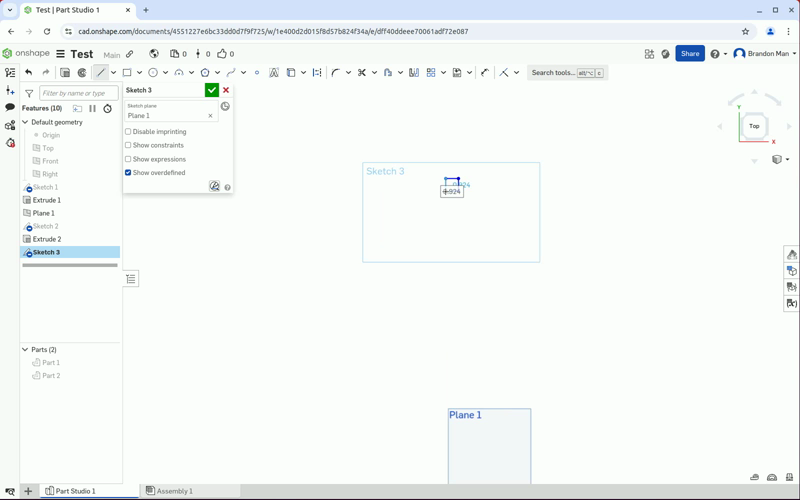
scroll(6)
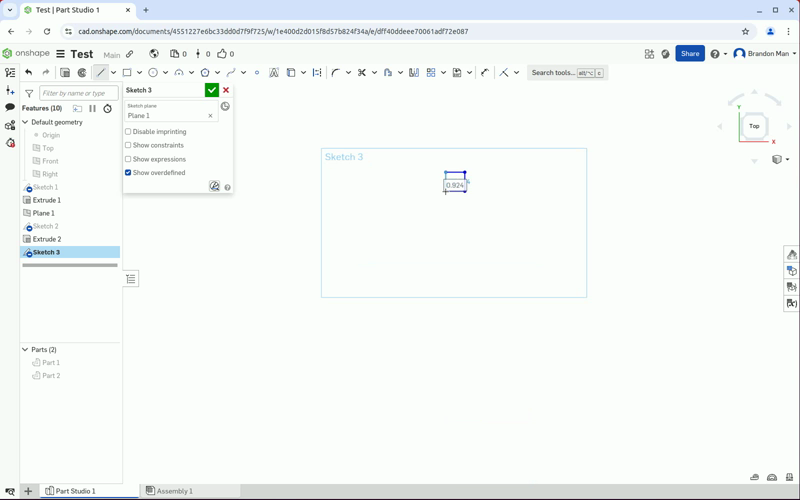
scroll(6)
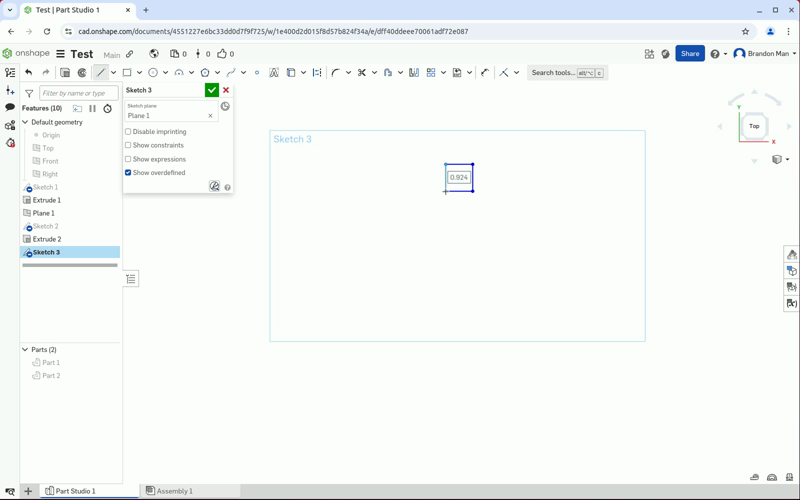
scroll(6)
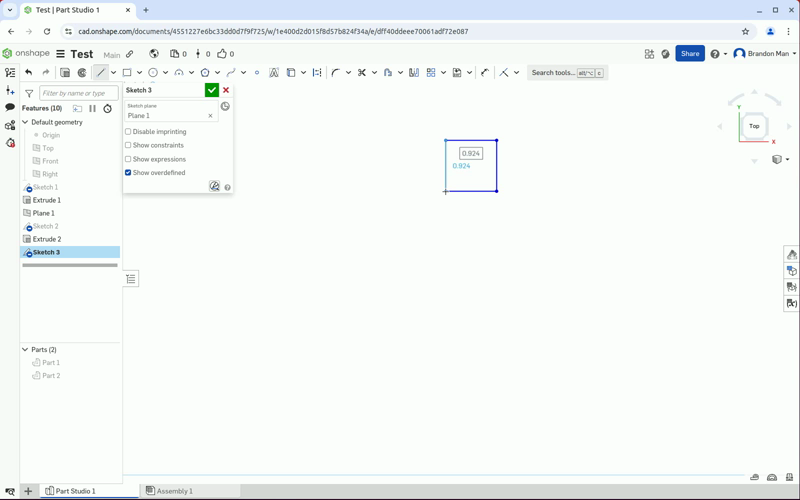
key_up(shift)
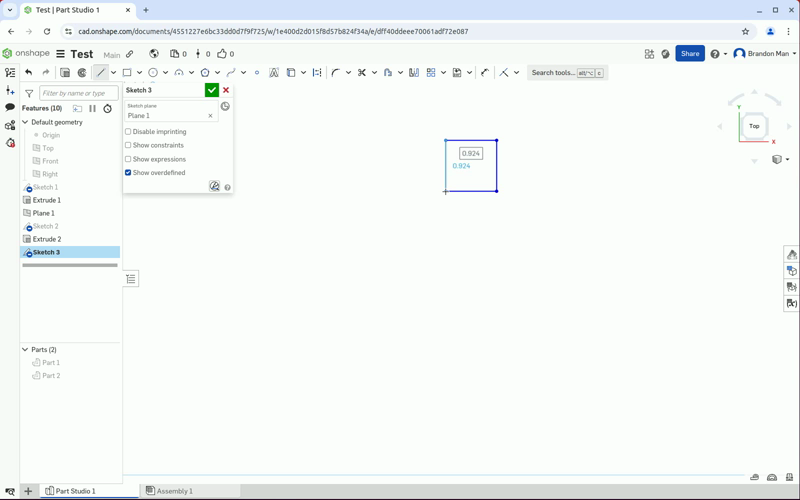
click(445, 191)
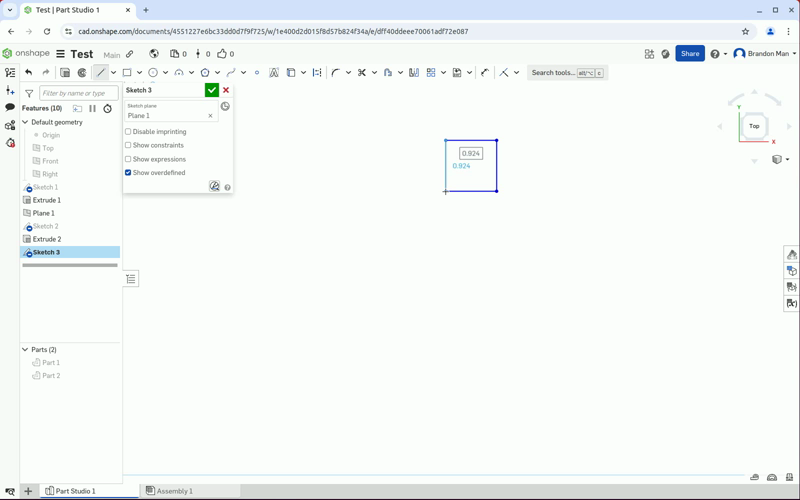
scroll(-6)
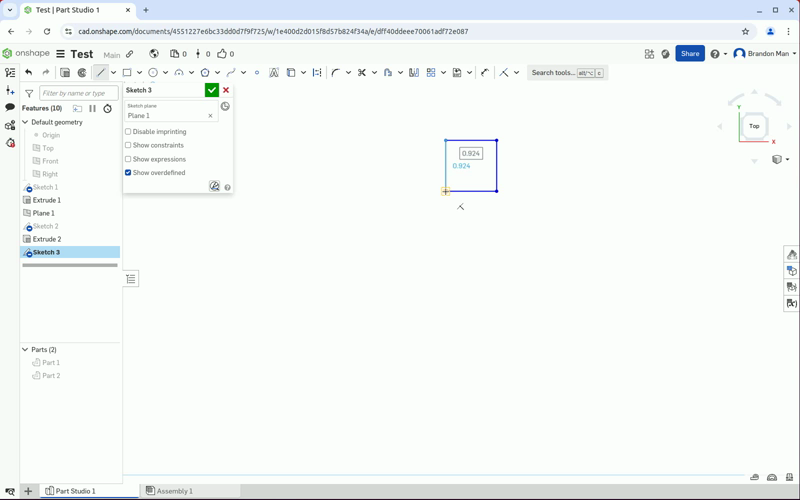
scroll(-6)
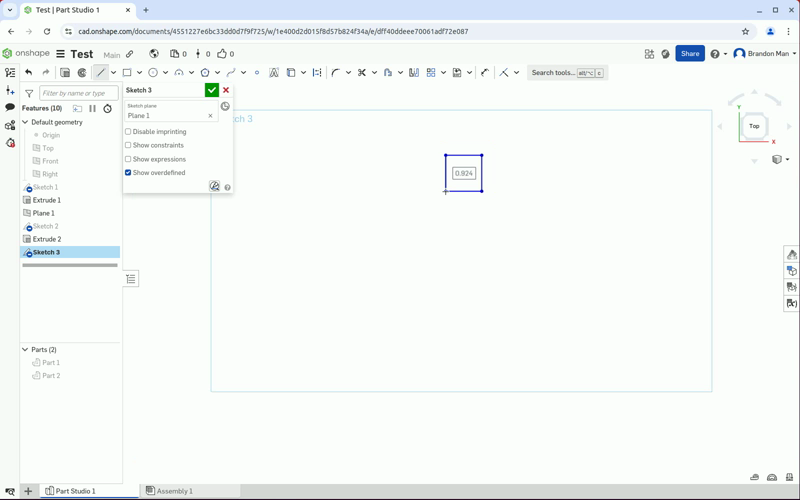
scroll(-6)
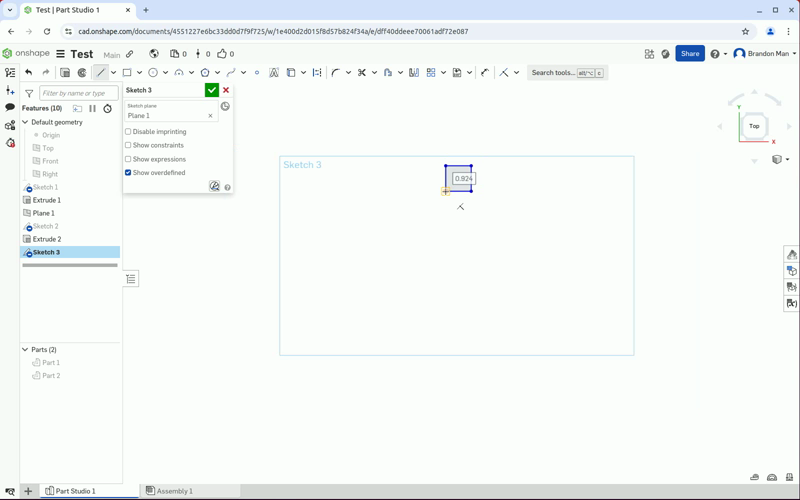
scroll(-6)
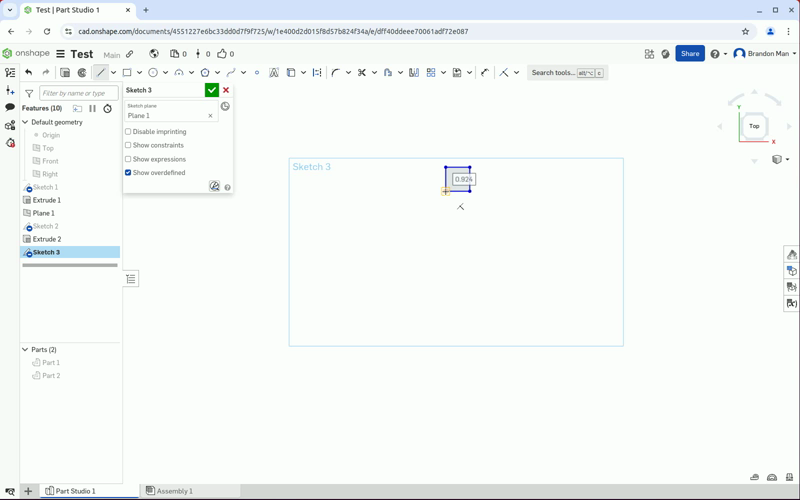
scroll(-6)
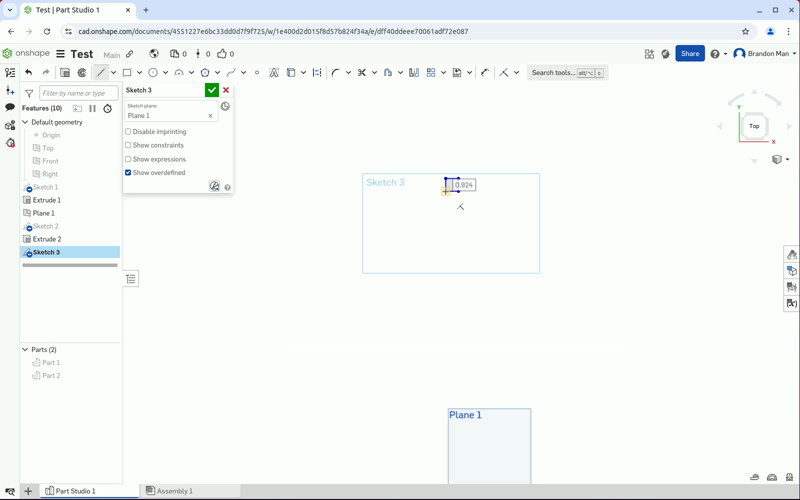
scroll(-6)
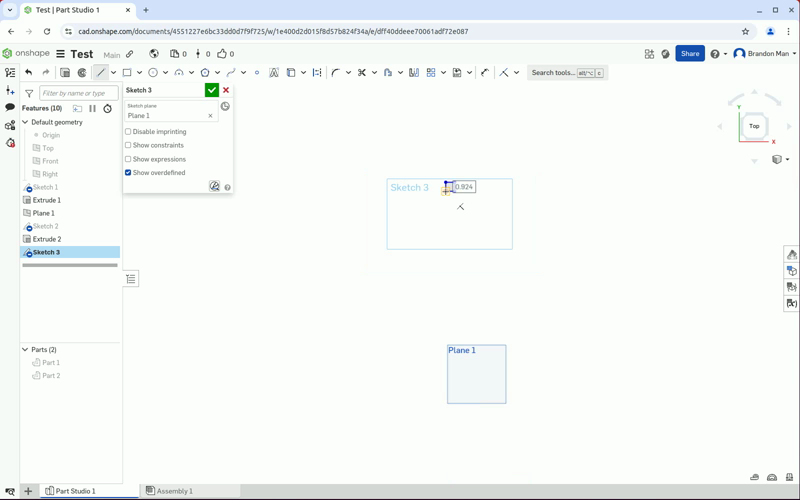
scroll(-6)
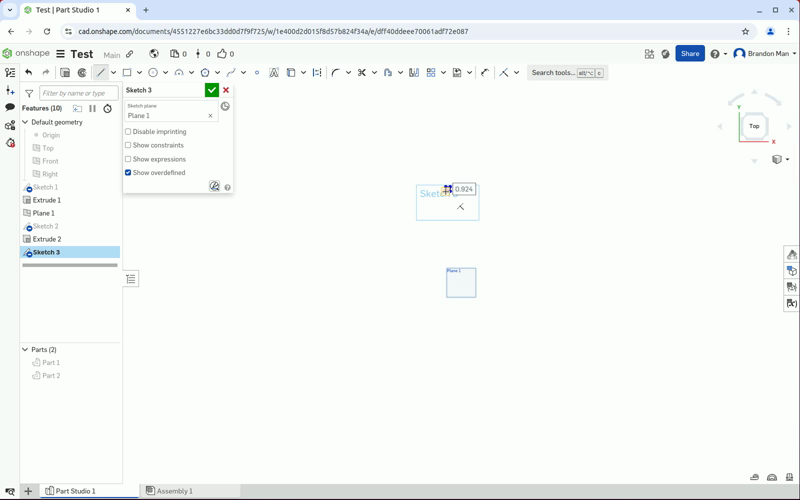
key(esc)
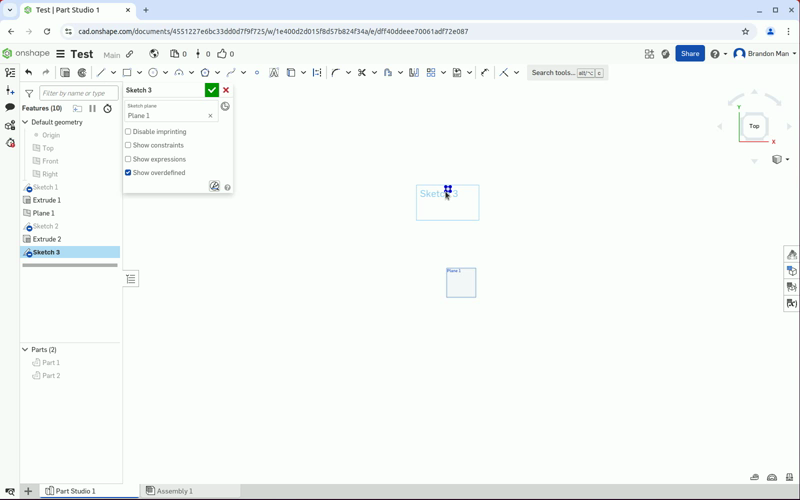
mouse_move(447, 189)
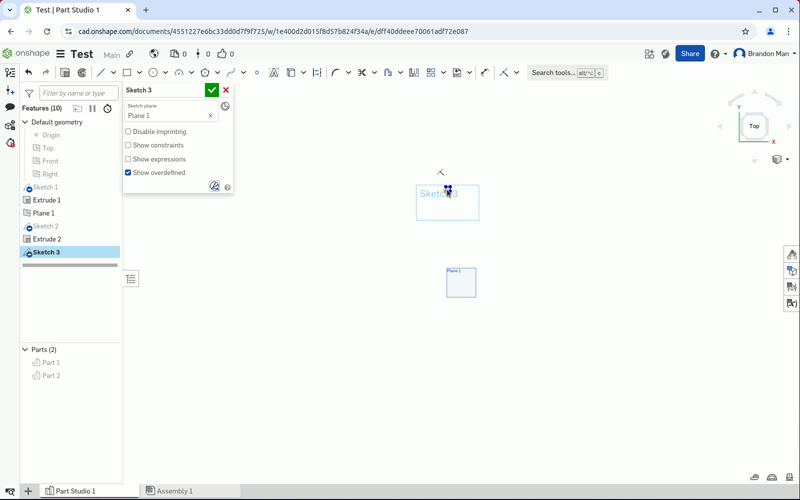
scroll(6)
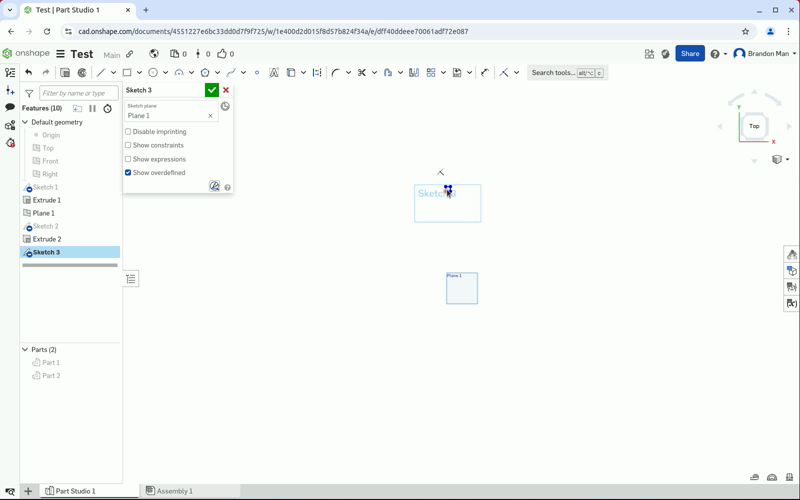
scroll(6)
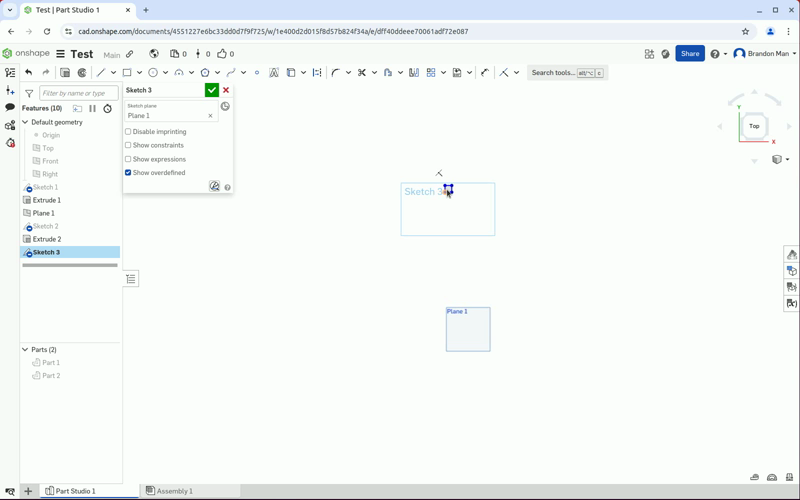
scroll(6)
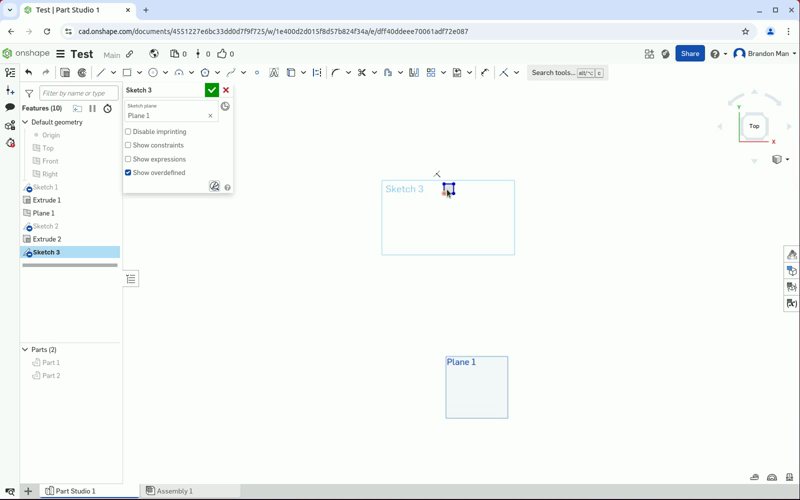
scroll(6)
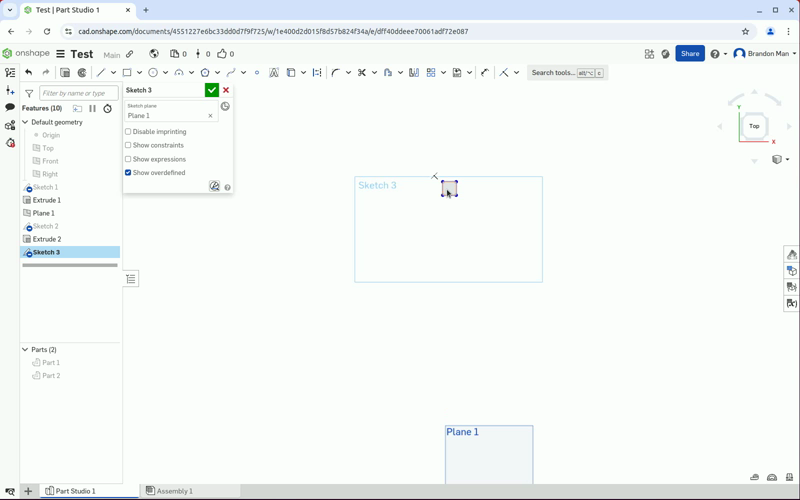
scroll(6)
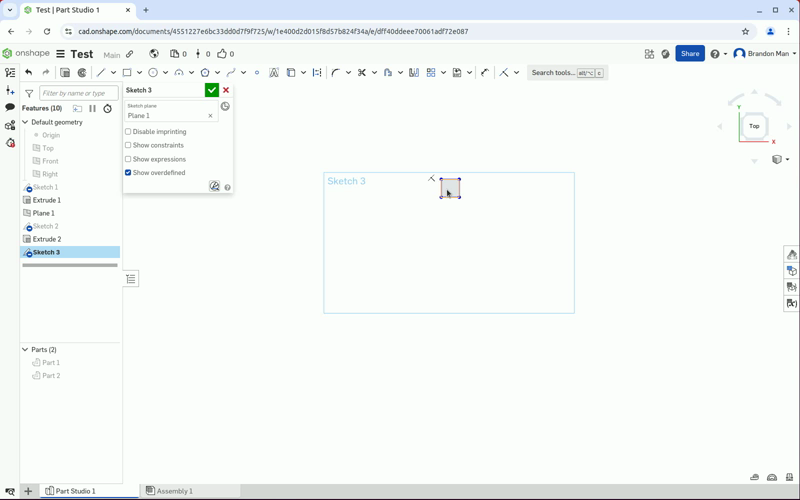
scroll(6)
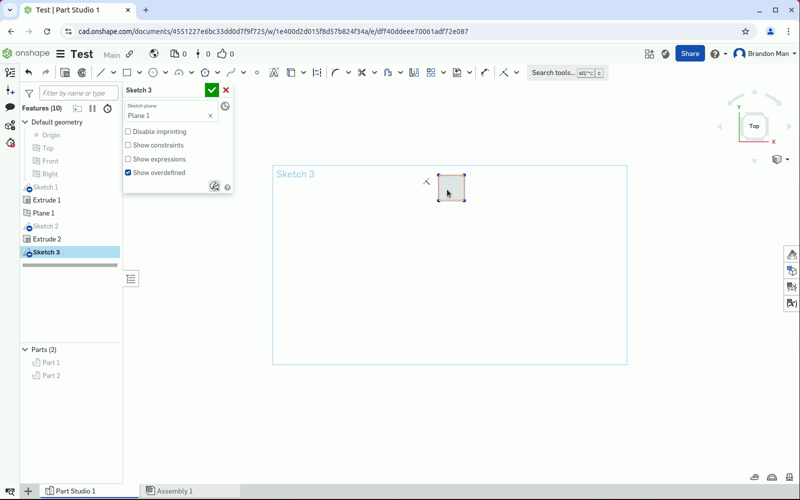
scroll(6)
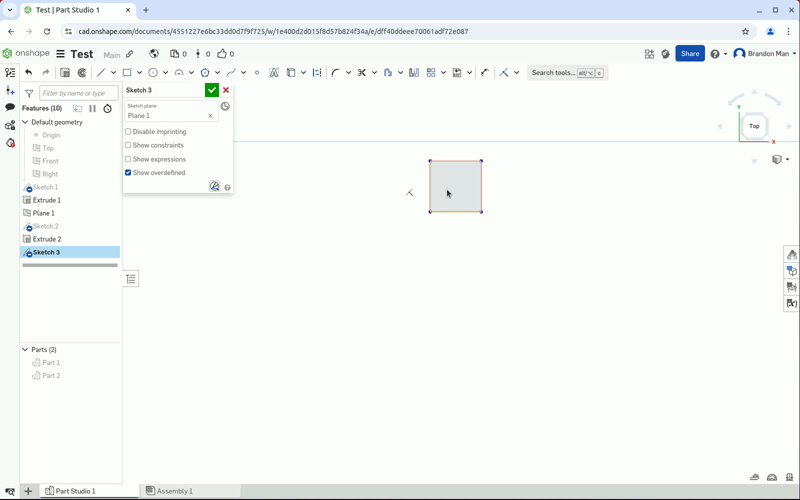
click(447, 189)
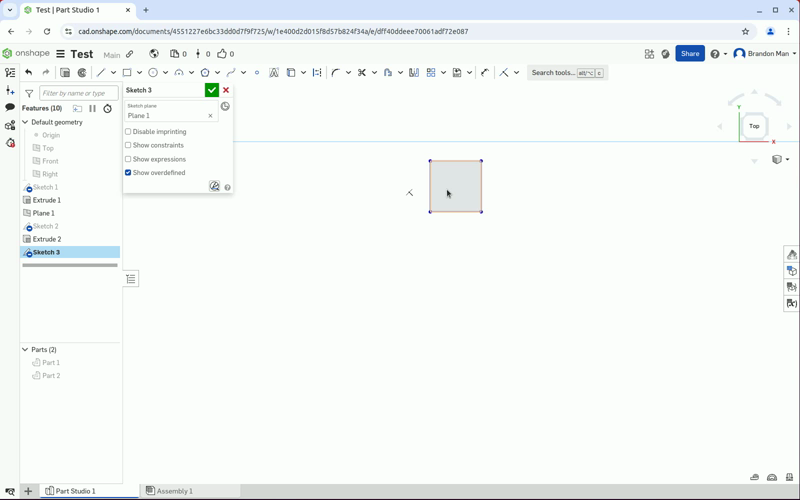
scroll(-6)
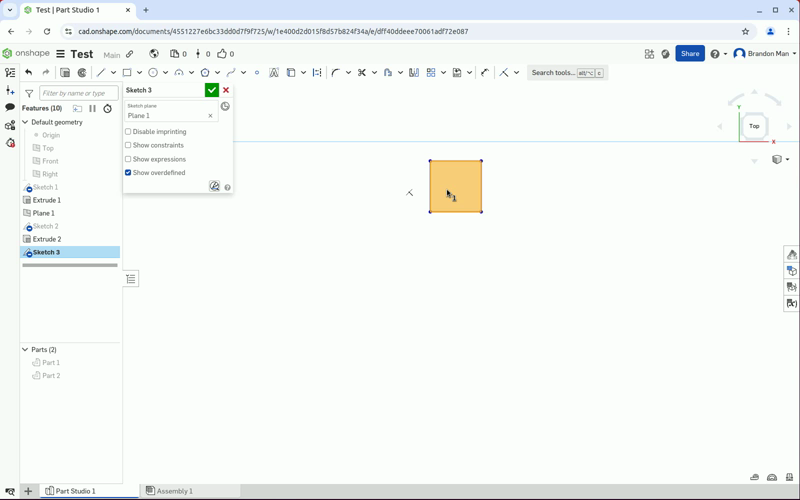
scroll(-6)
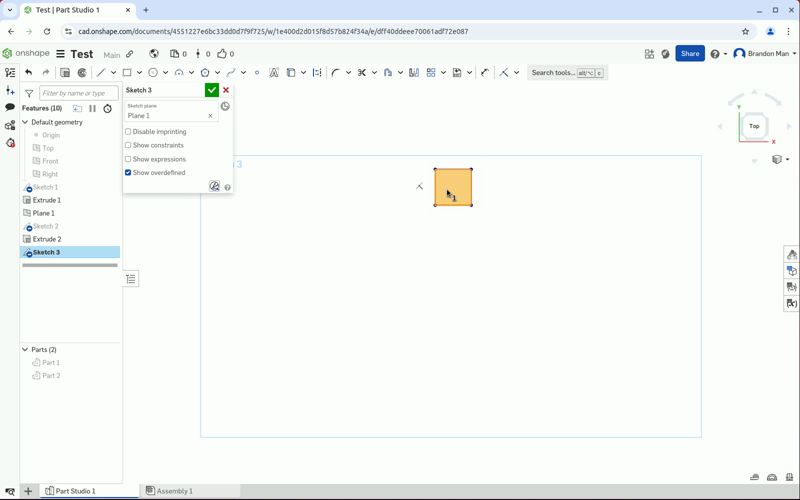
scroll(-6)
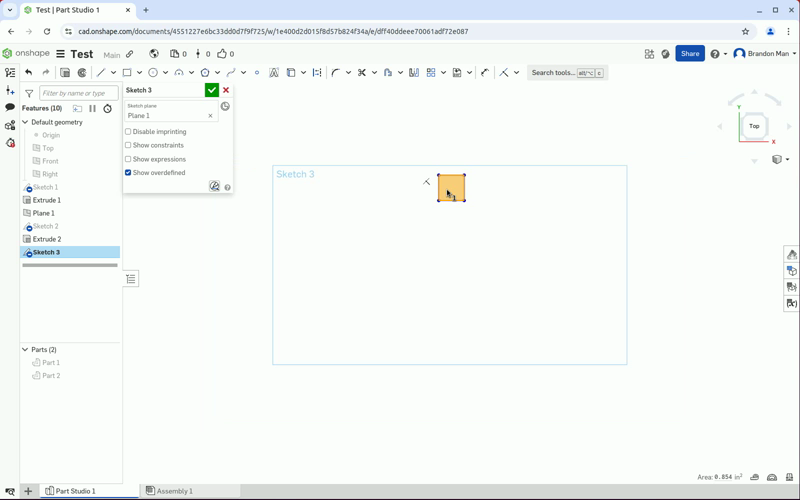
scroll(-6)
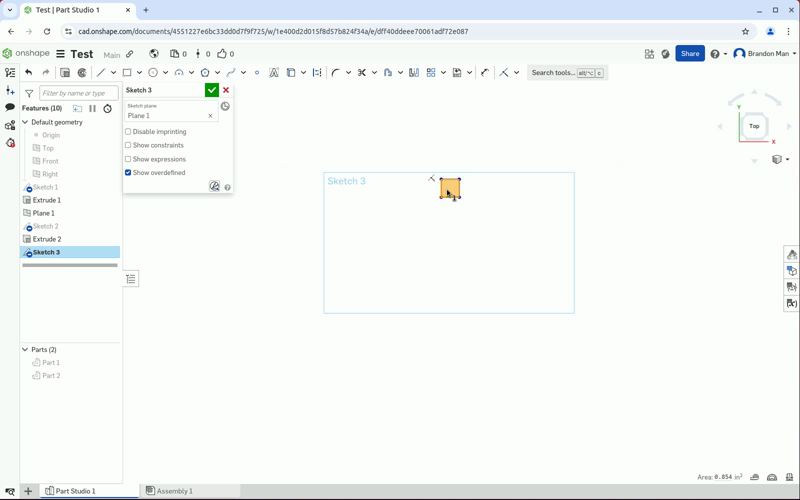
scroll(-6)
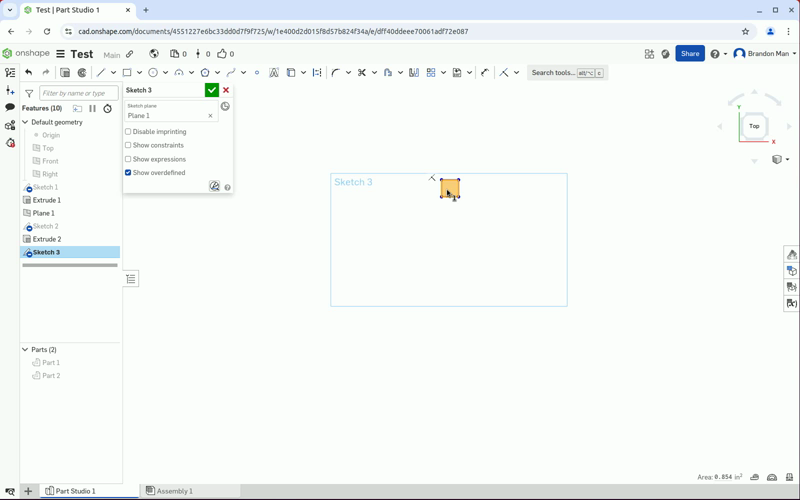
scroll(-6)
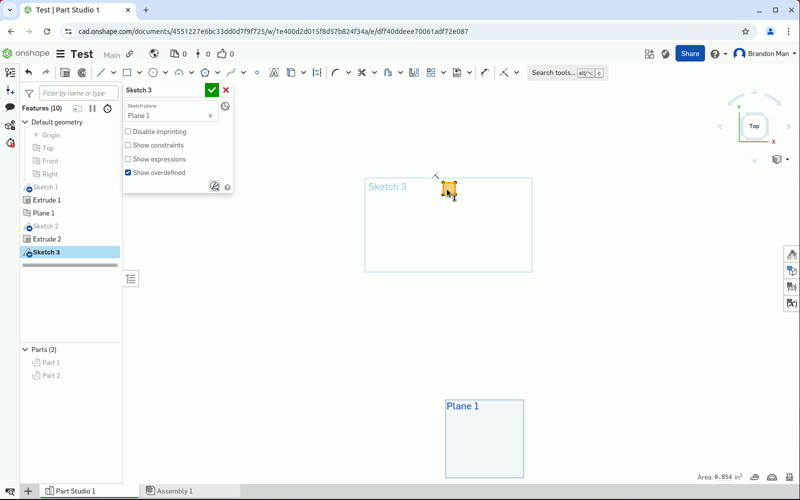
scroll(-6)
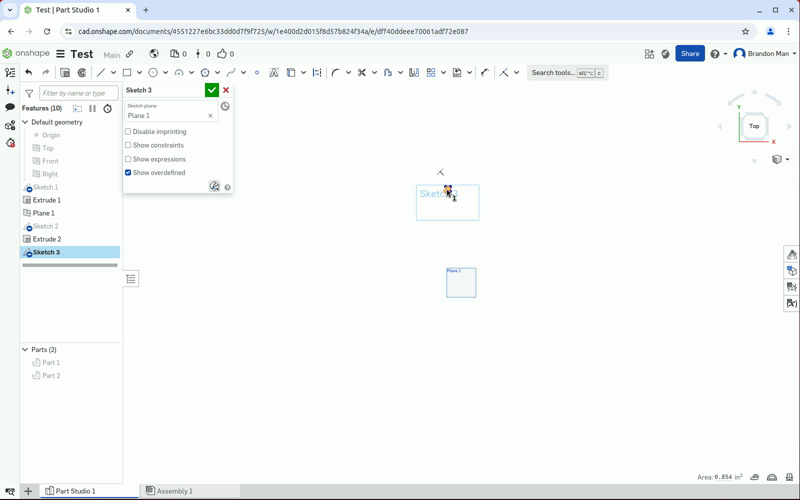
mouse_move(73, 352)
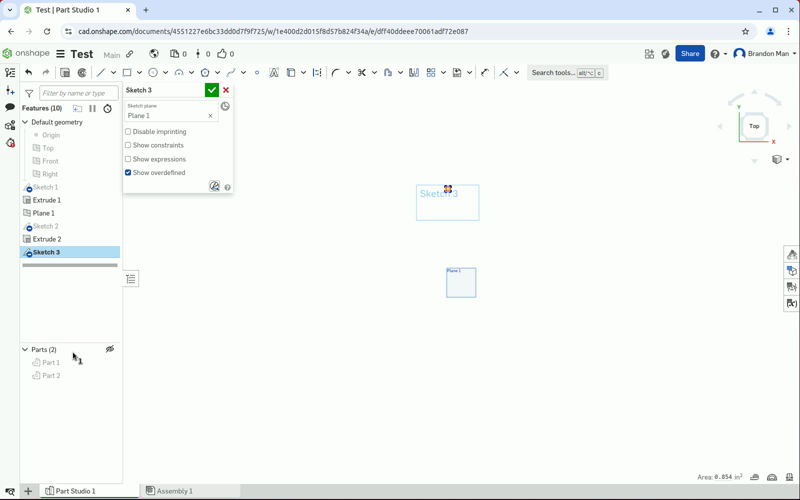
key(shift+y)
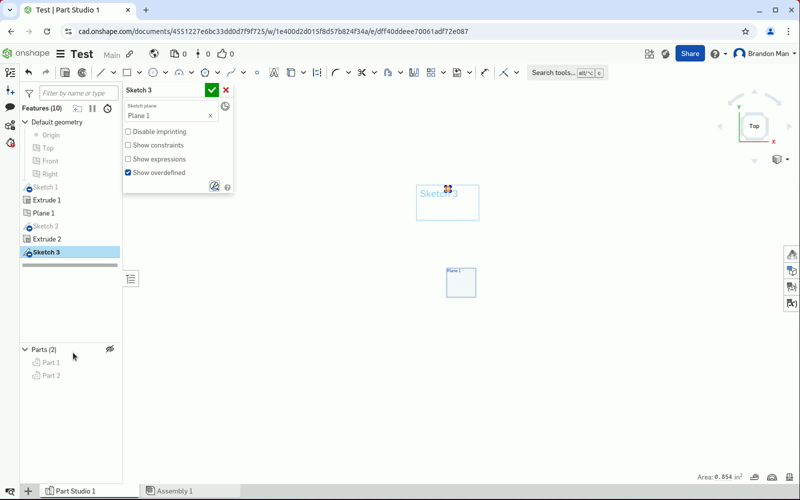
key(shift+e)
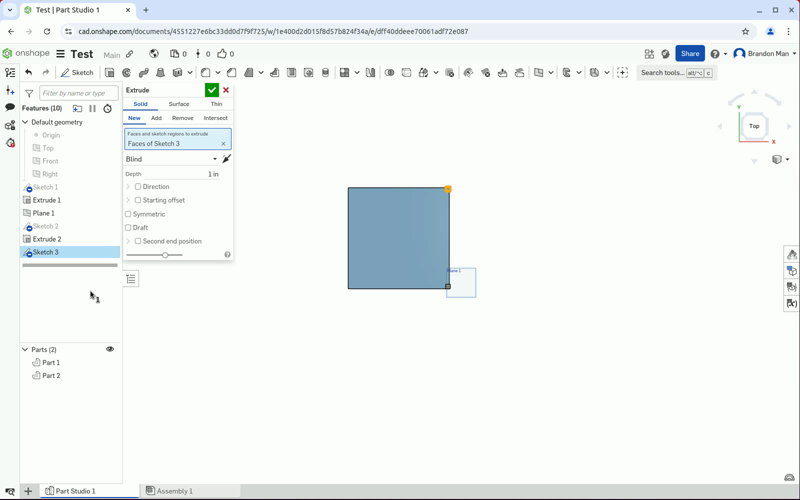
mouse_move(143, 106)
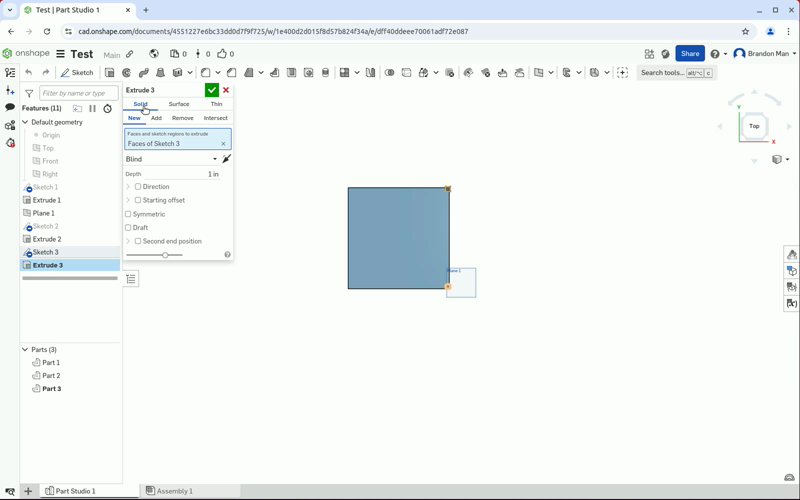
click(143, 106)
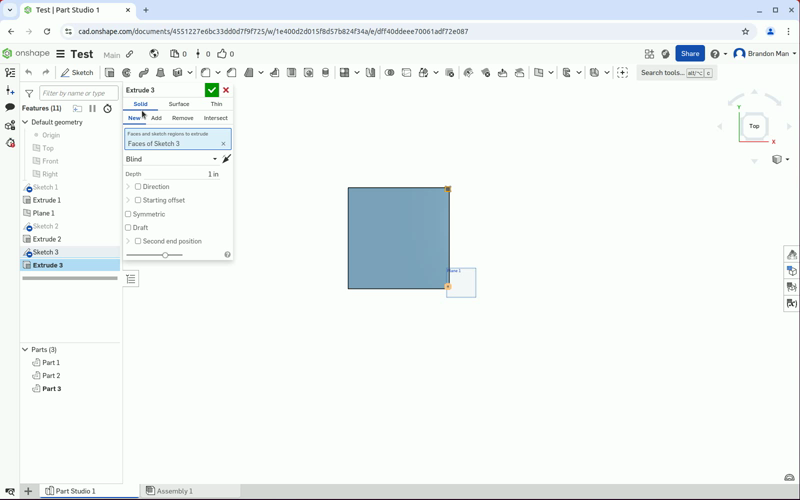
mouse_move(137, 120)
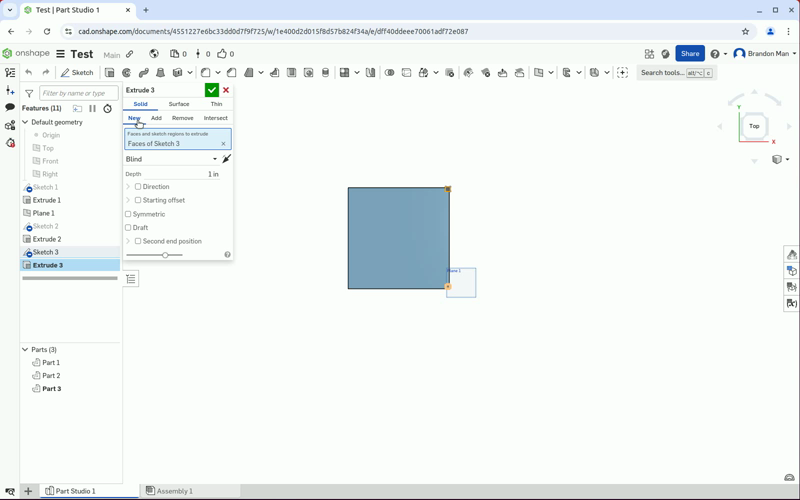
click(137, 120)
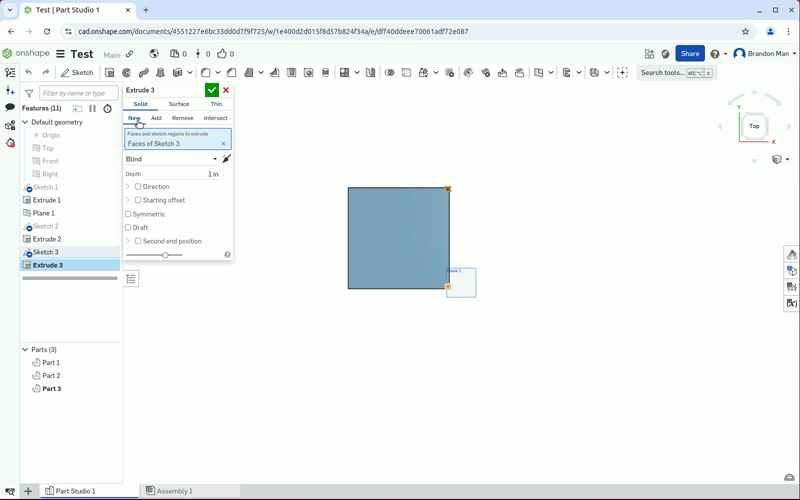
key(tab, 4)
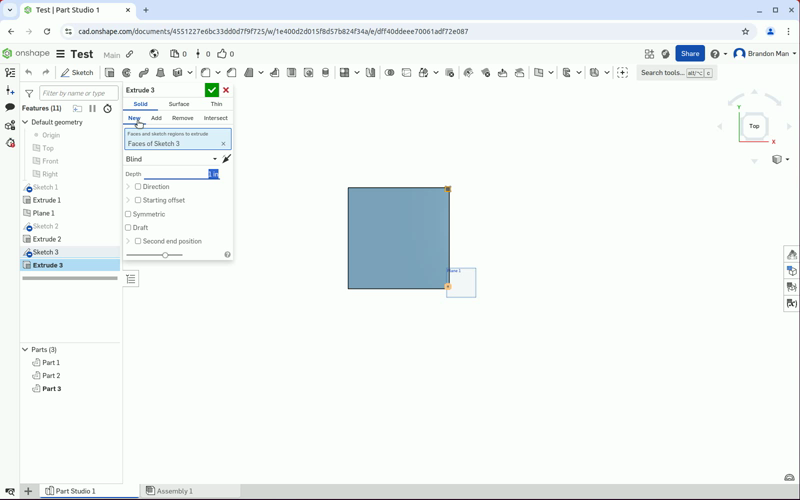
text(6.981)
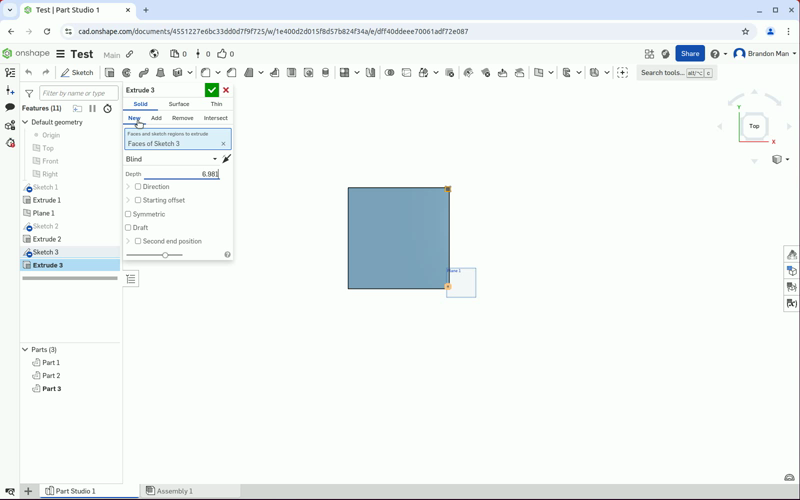
key(enter)
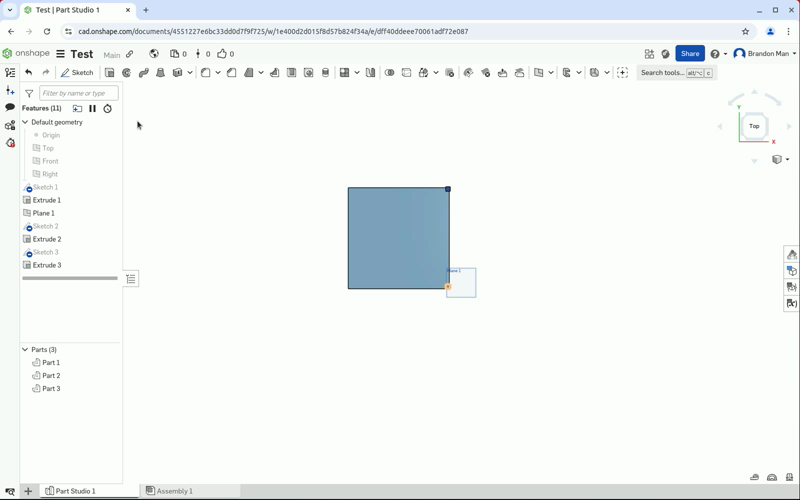
key(shift+h)
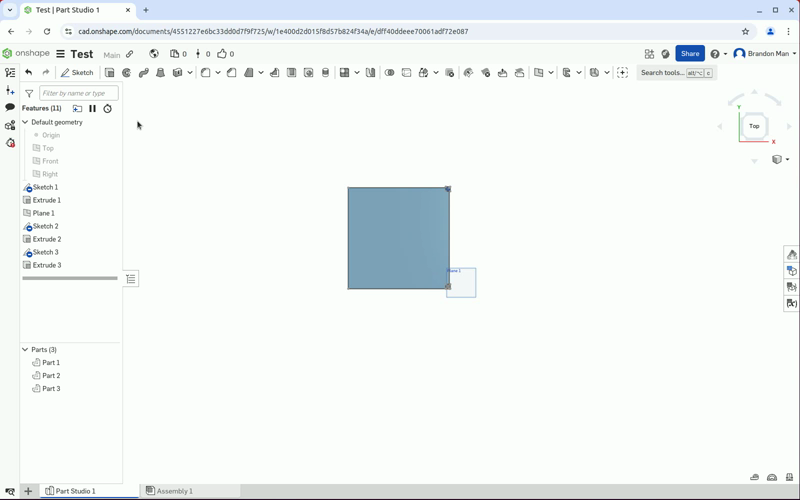
key(shift+h)
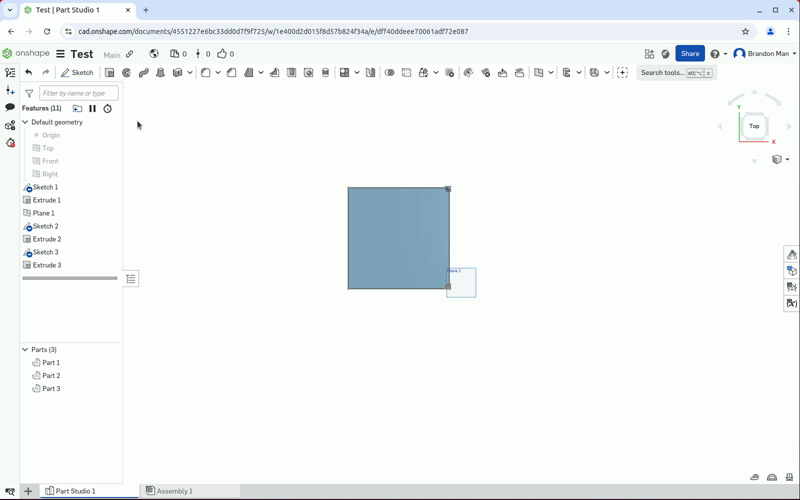
key(shift+7)
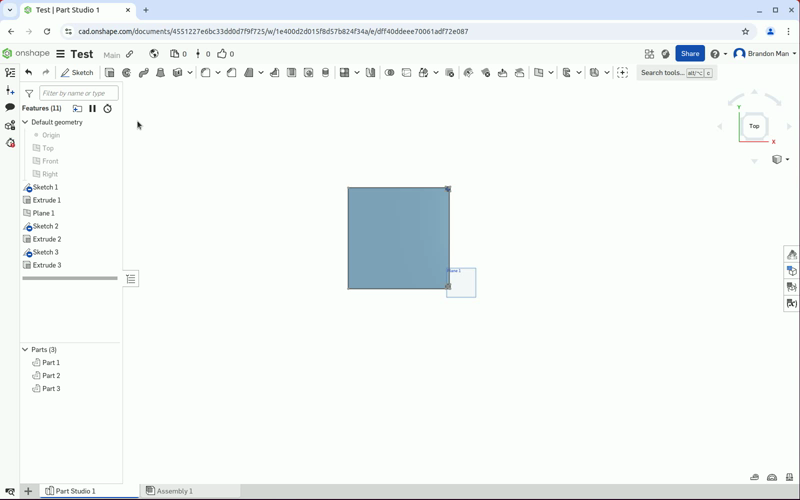
key(up, 3)
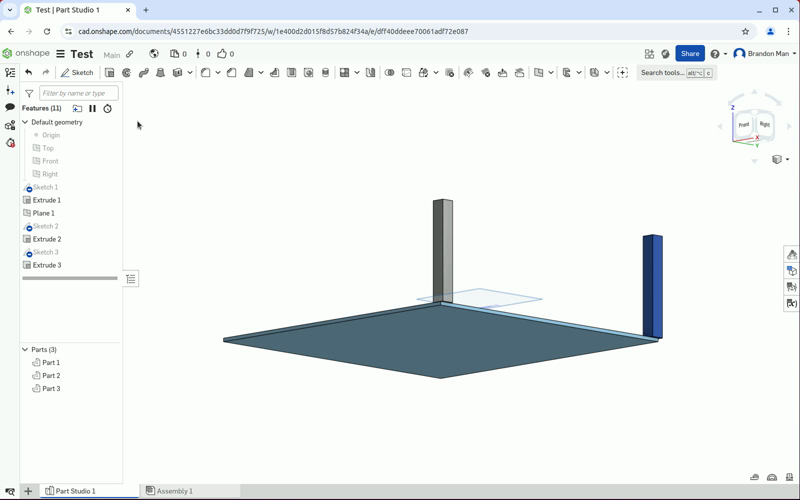
key(left, 3)
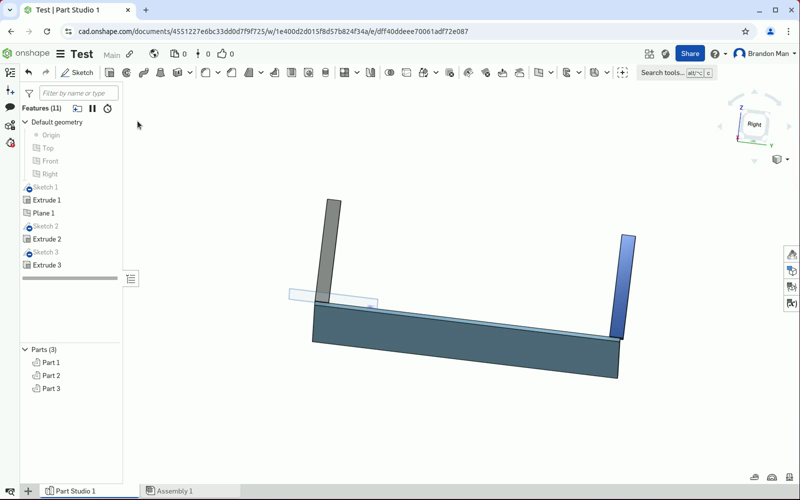
key(right, 3)
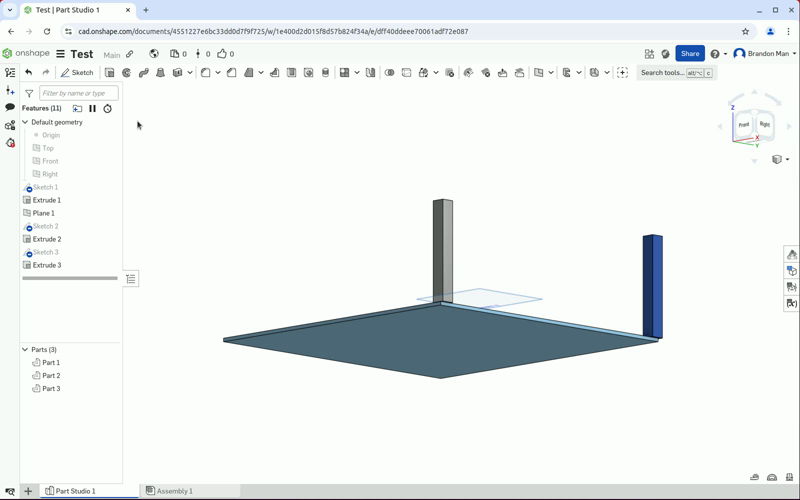
key(down, 3)
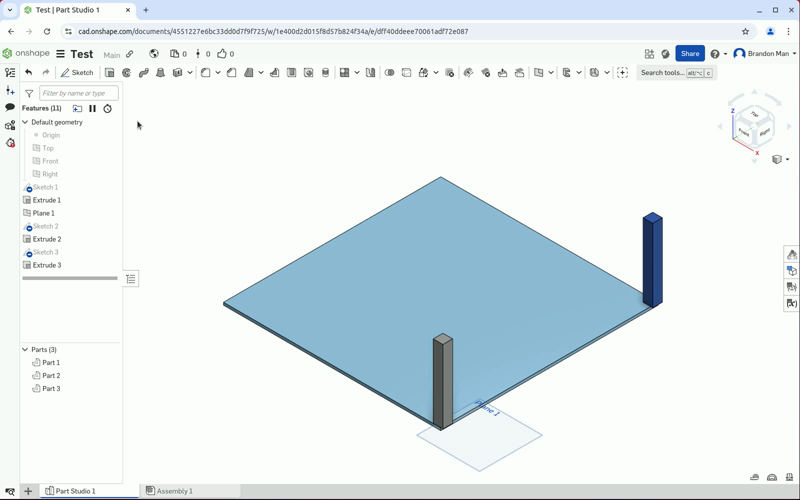
mouse_move(73, 189)
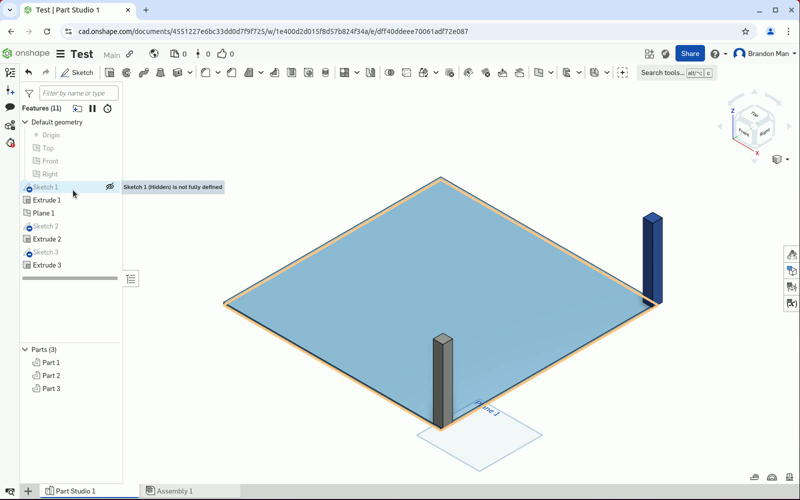
click(73, 189)